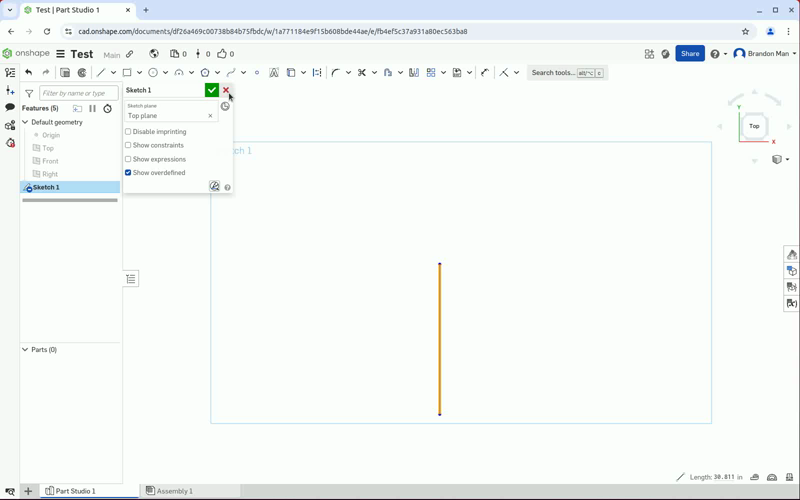
key(shift+h)
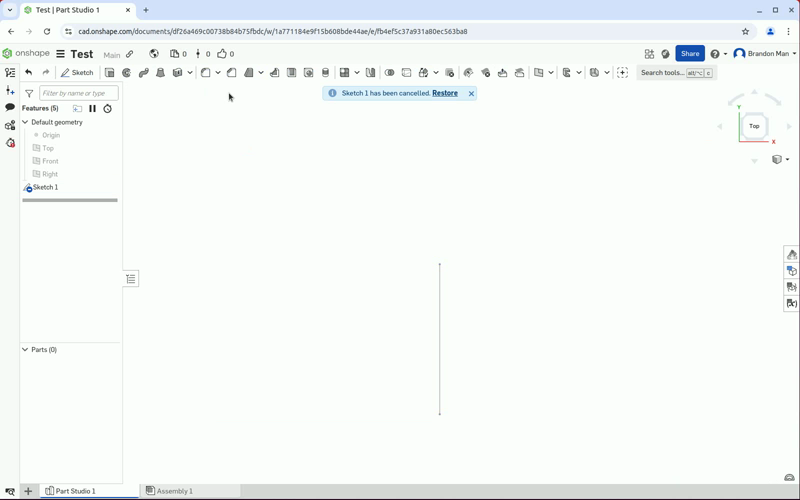
key(shift+s)
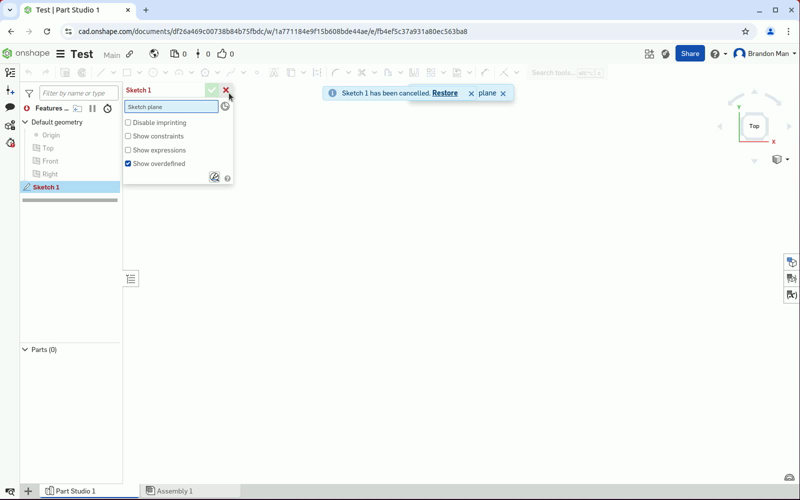
mouse_move(73, 150)
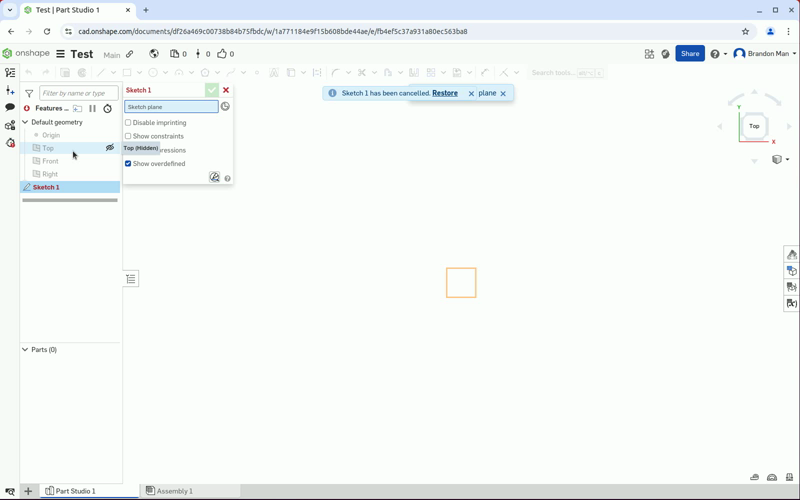
click(73, 150)
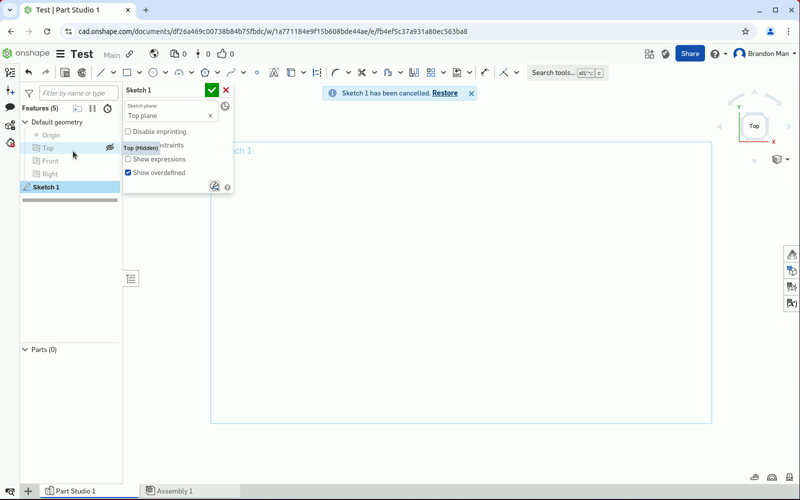
mouse_move(73, 352)
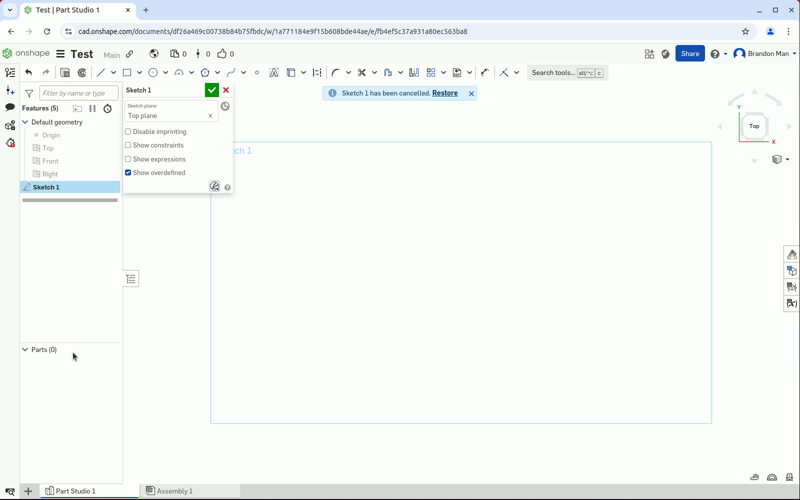
key(y)
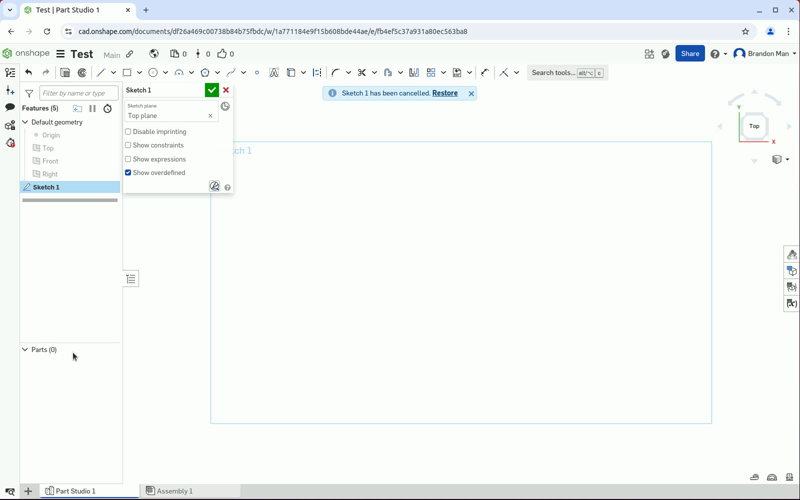
key(l)
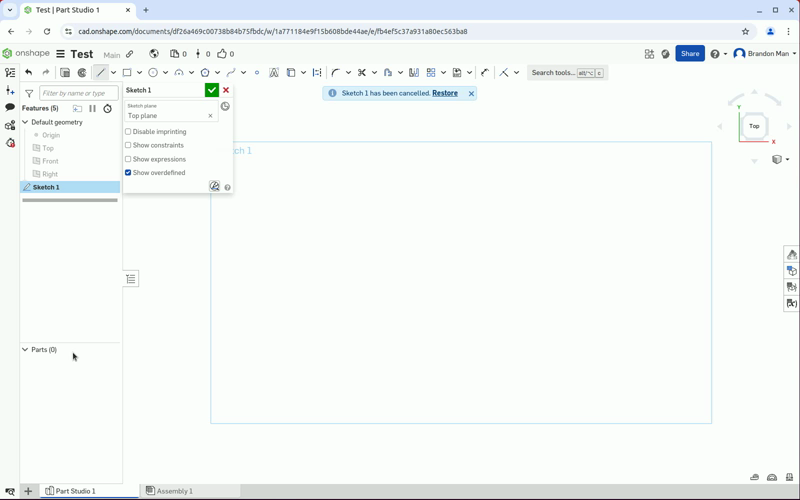
key_down(shift)
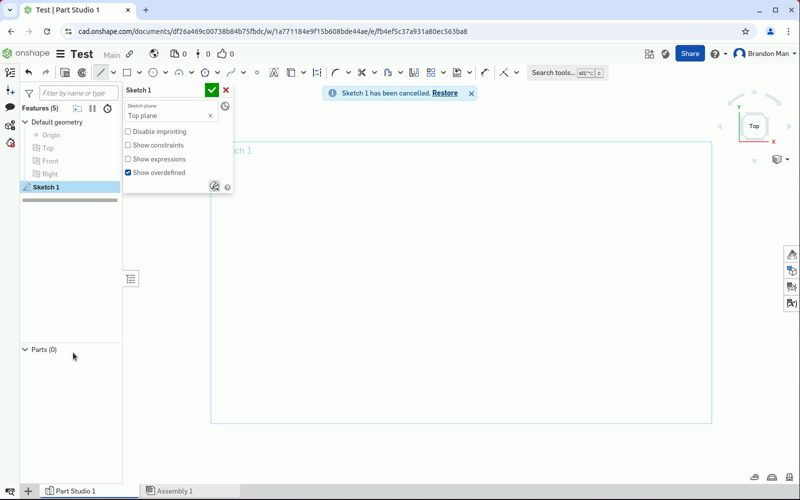
mouse_move(423, 291)
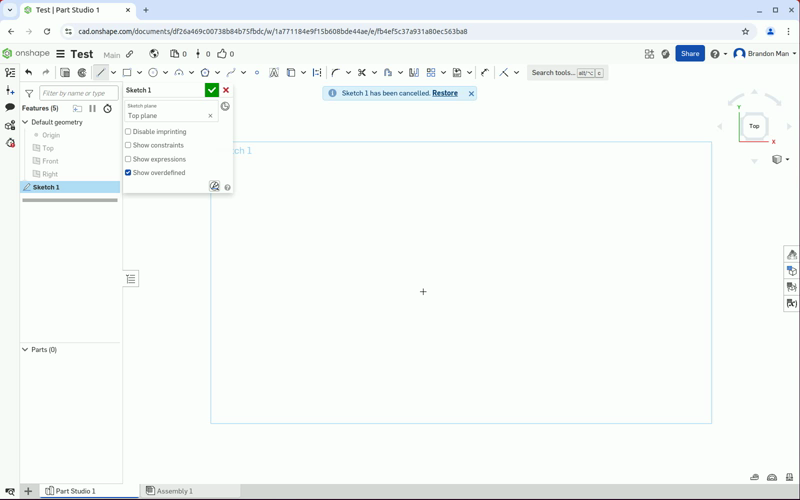
click(423, 291)
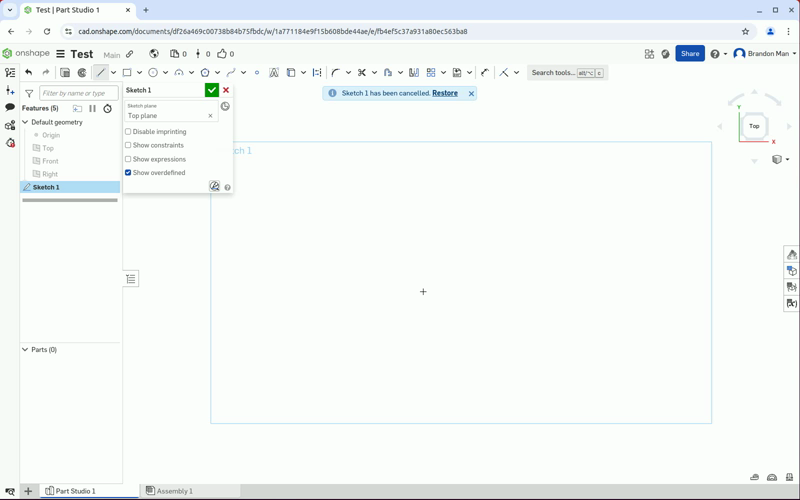
key_up(shift)
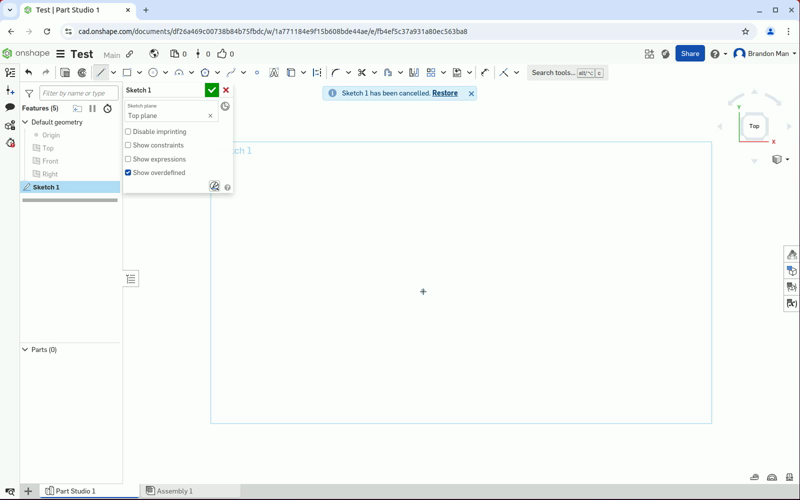
key_down(shift)
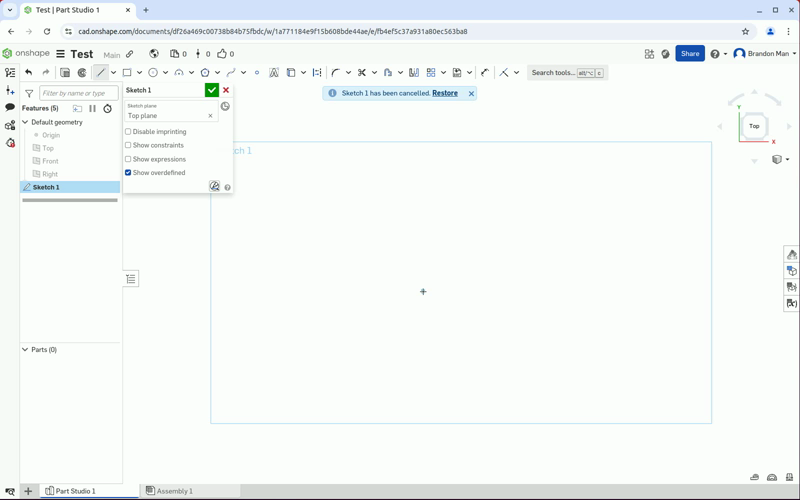
mouse_move(498, 291)
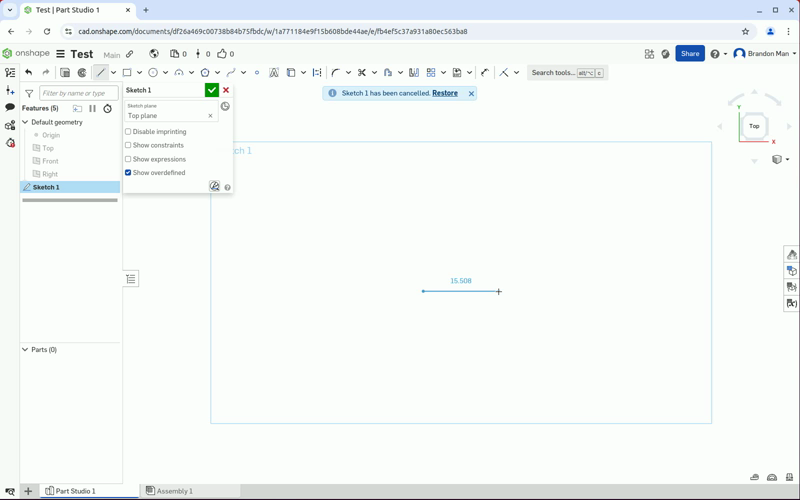
click(498, 291)
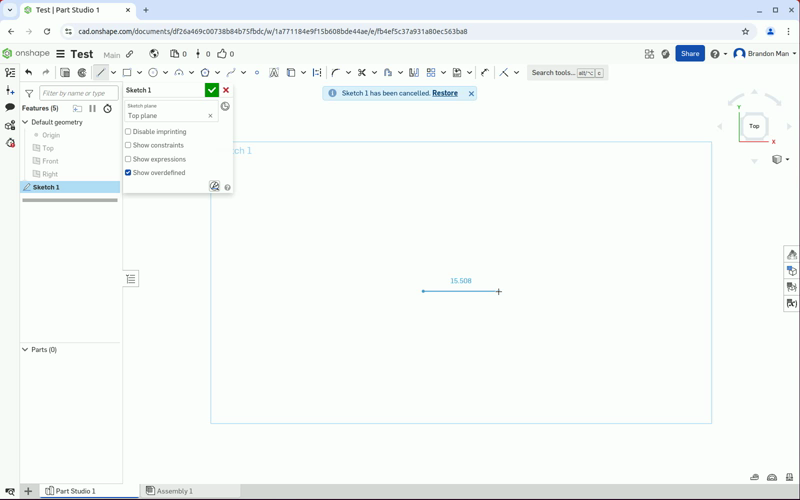
key_up(shift)
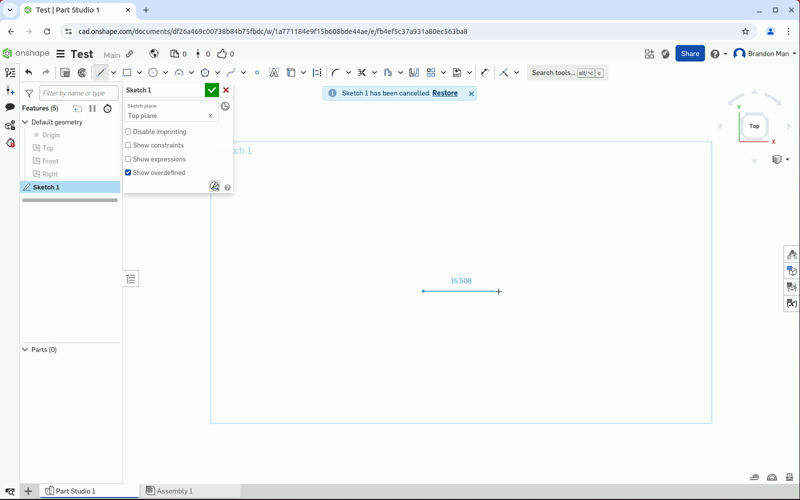
key_down(shift)
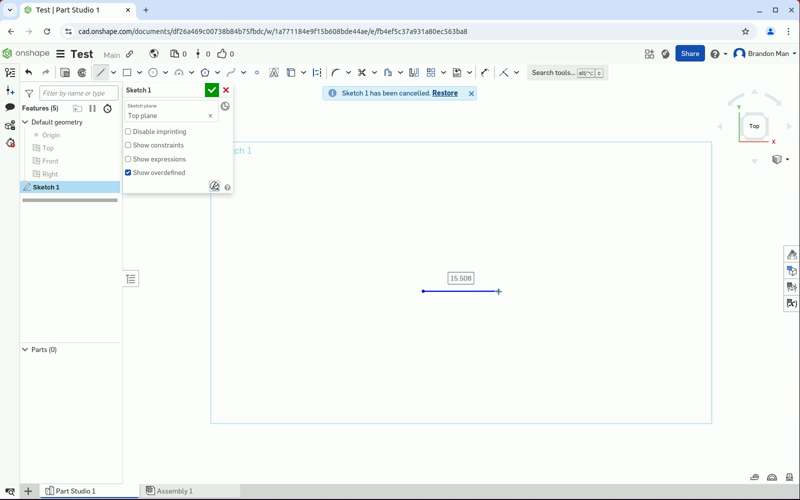
mouse_move(528, 291)
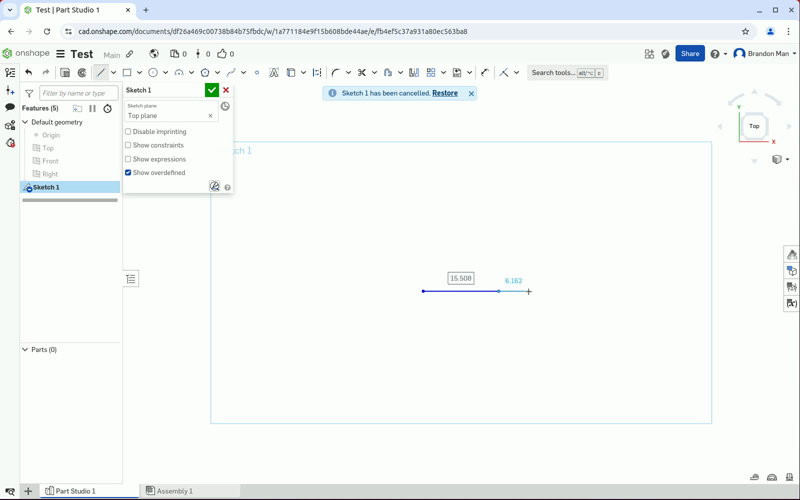
mouse_move(498, 274)
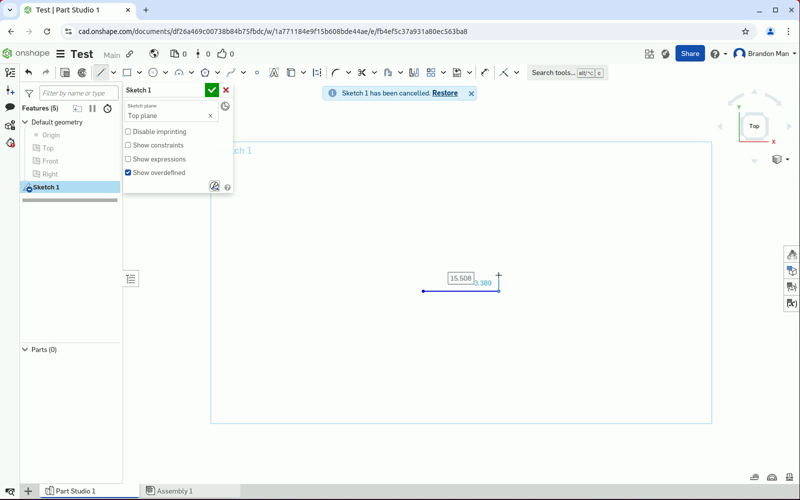
click(498, 274)
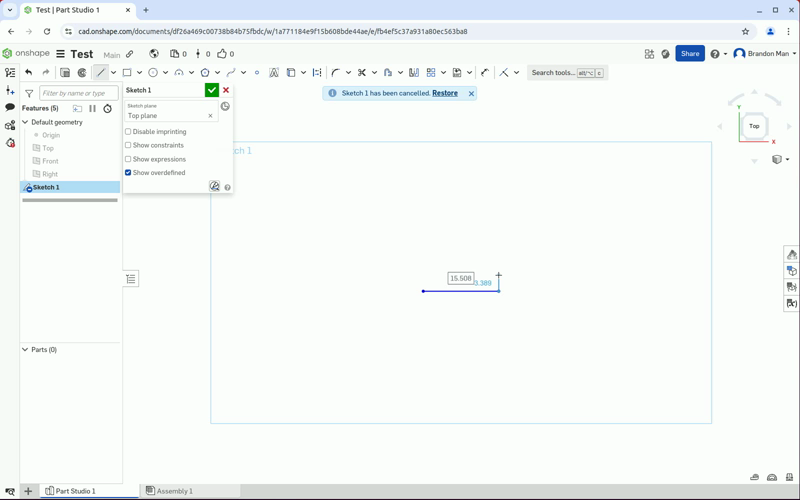
key_up(shift)
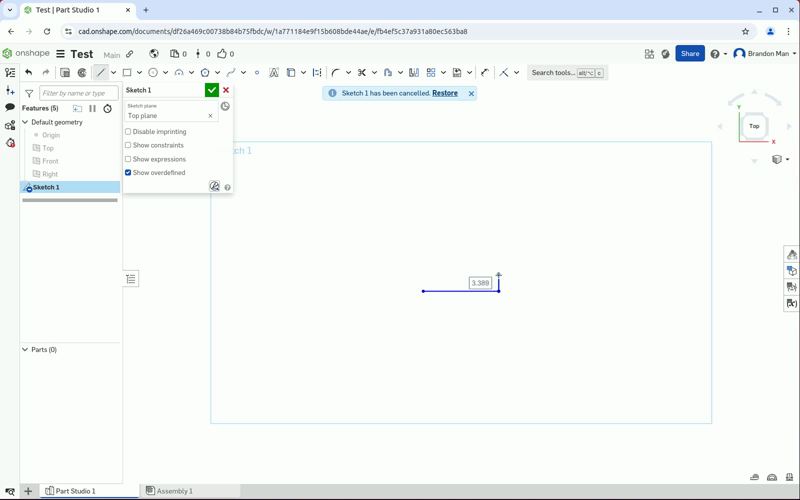
key_down(shift)
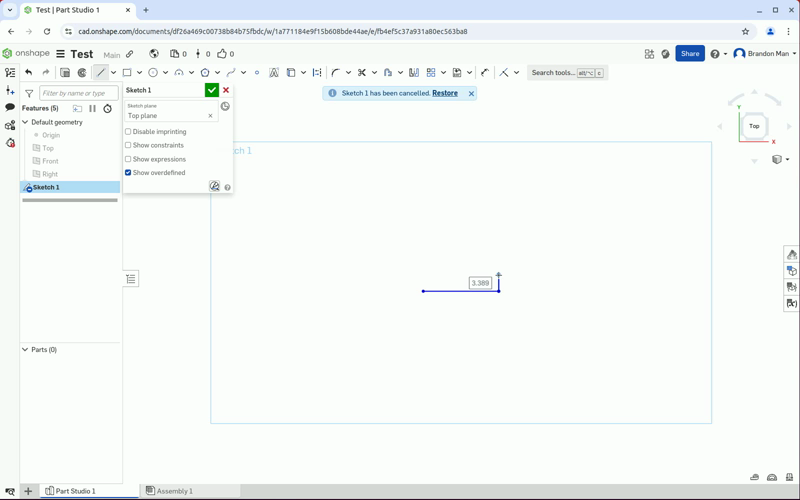
mouse_move(423, 274)
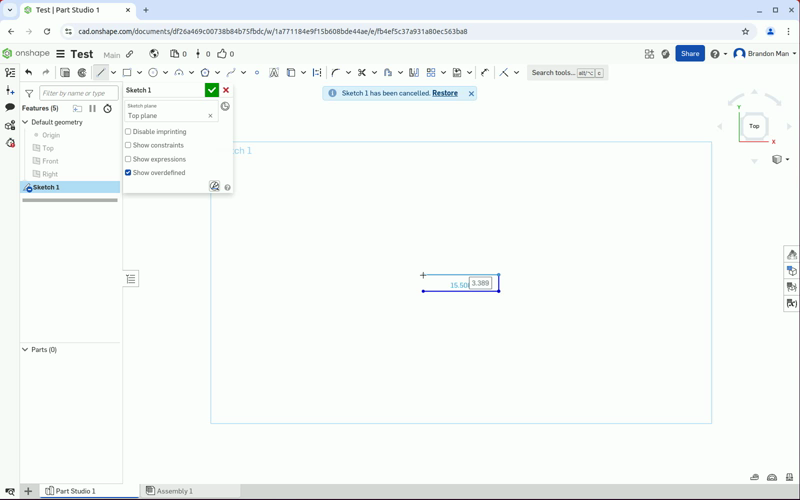
click(423, 274)
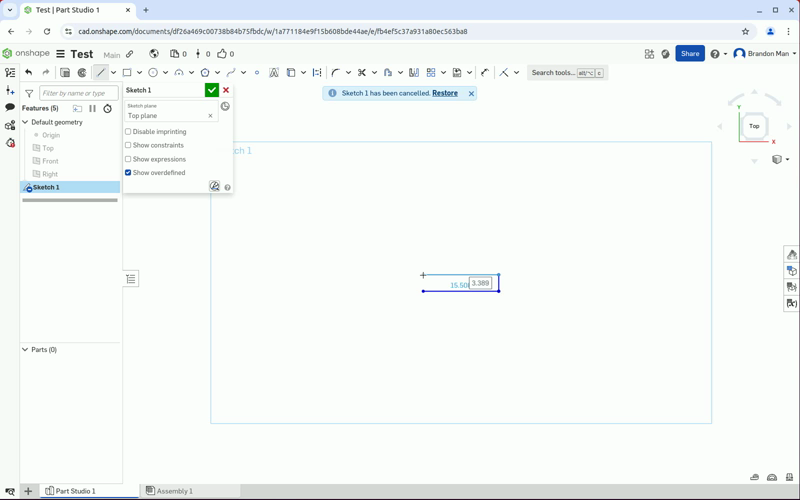
key_up(shift)
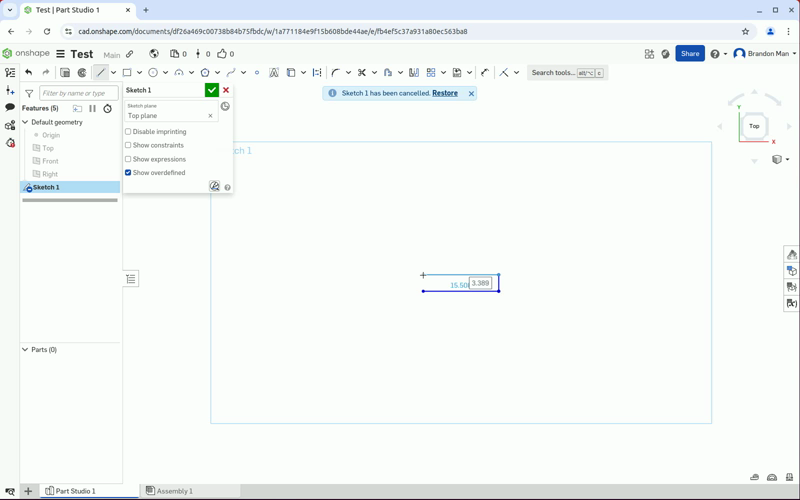
mouse_move(453, 274)
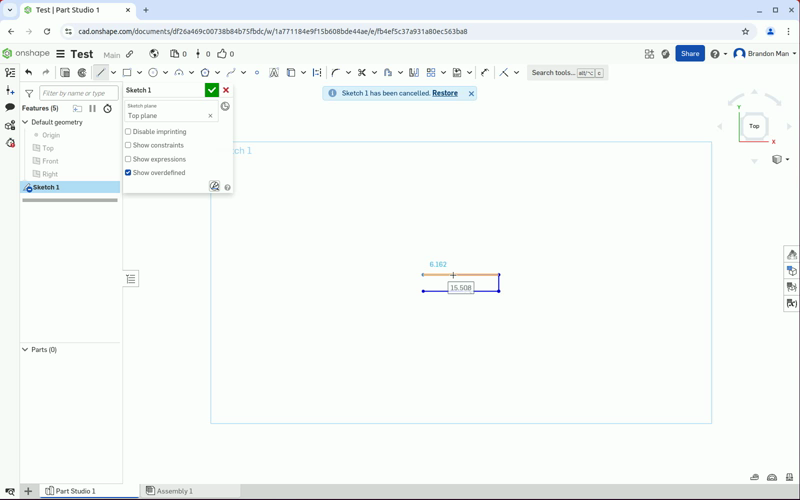
key_down(shift)
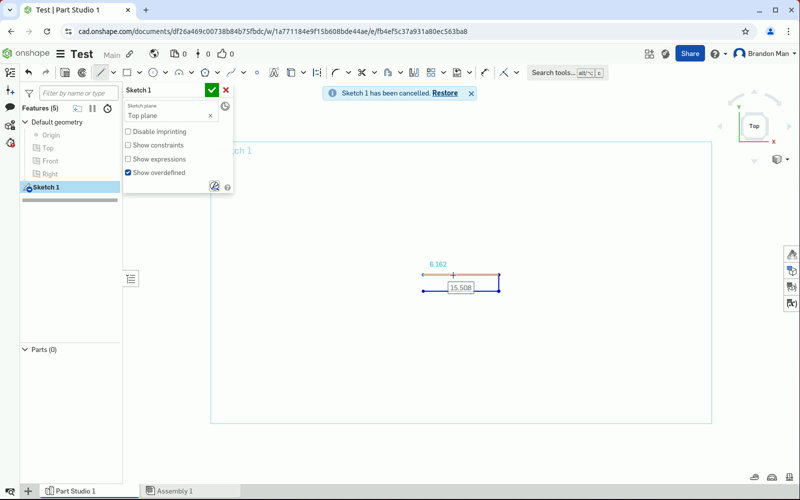
mouse_move(423, 291)
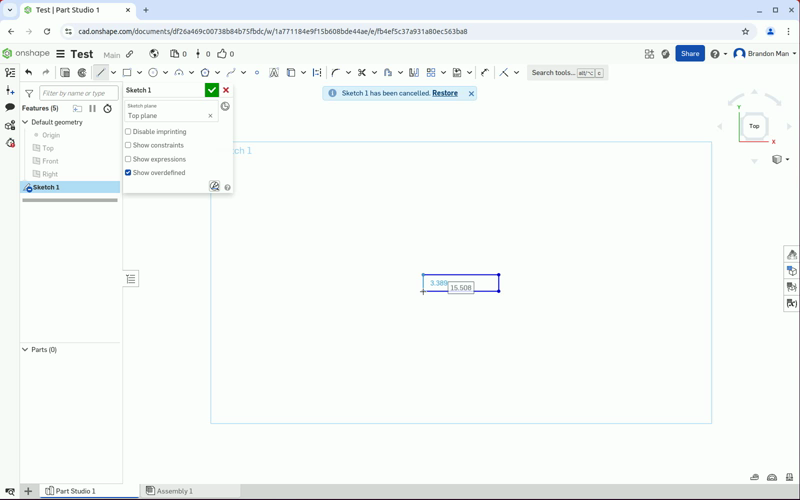
key_up(shift)
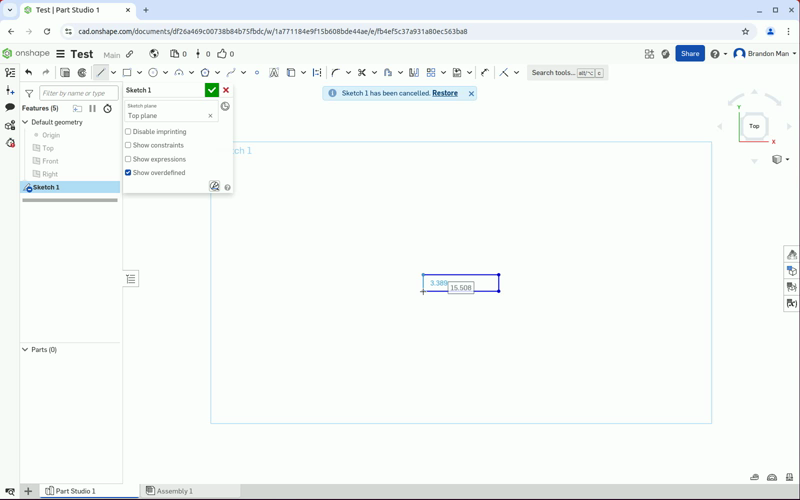
click(423, 291)
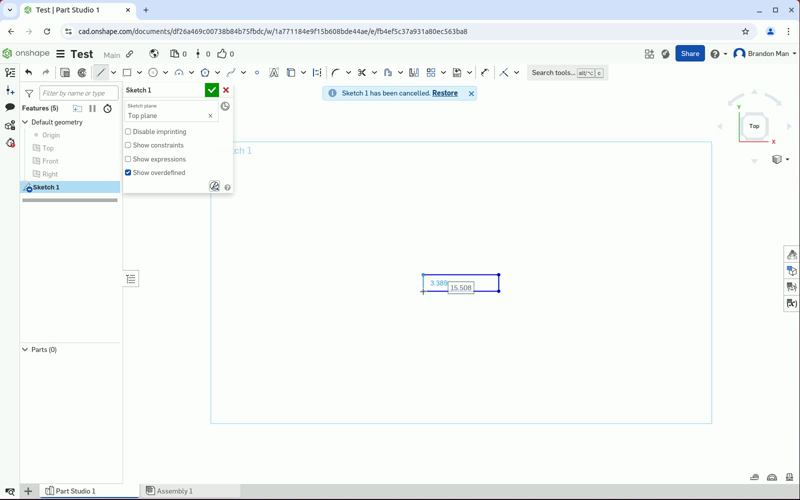
key(esc)
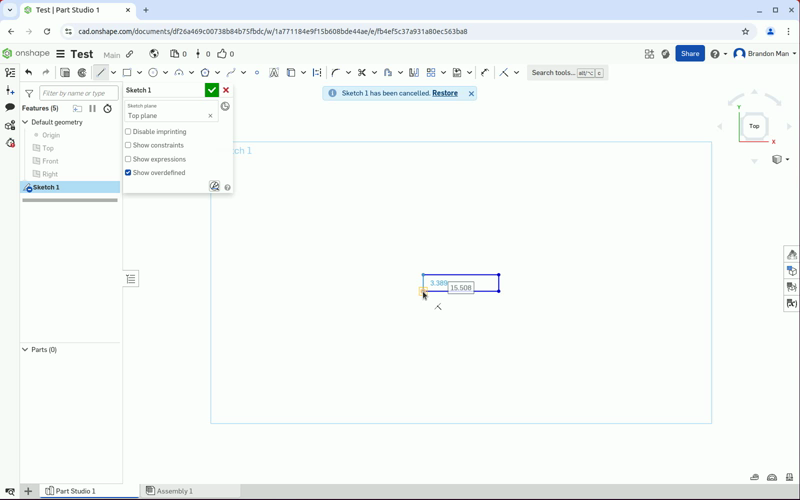
mouse_move(491, 284)
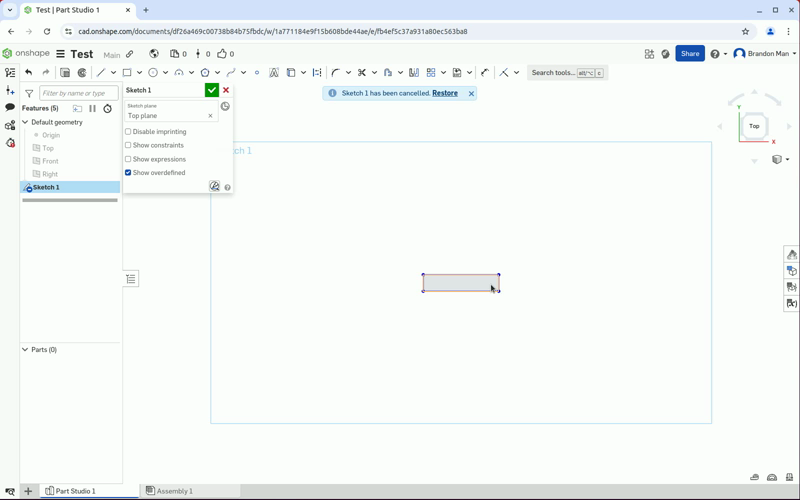
scroll(6)
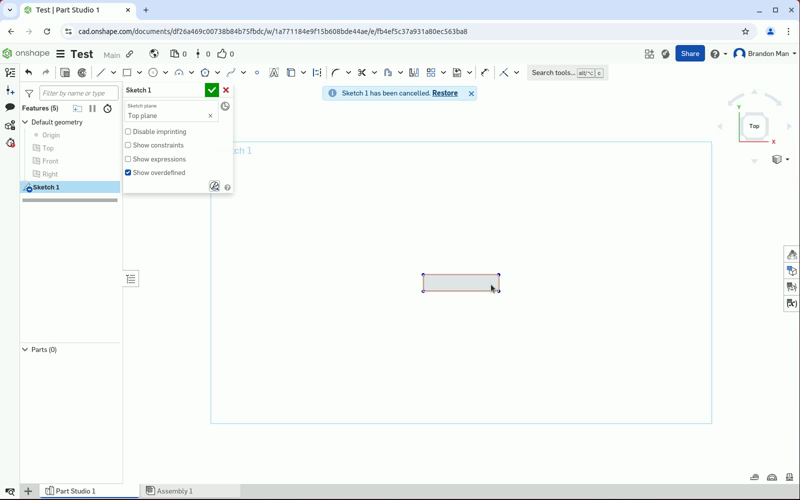
scroll(6)
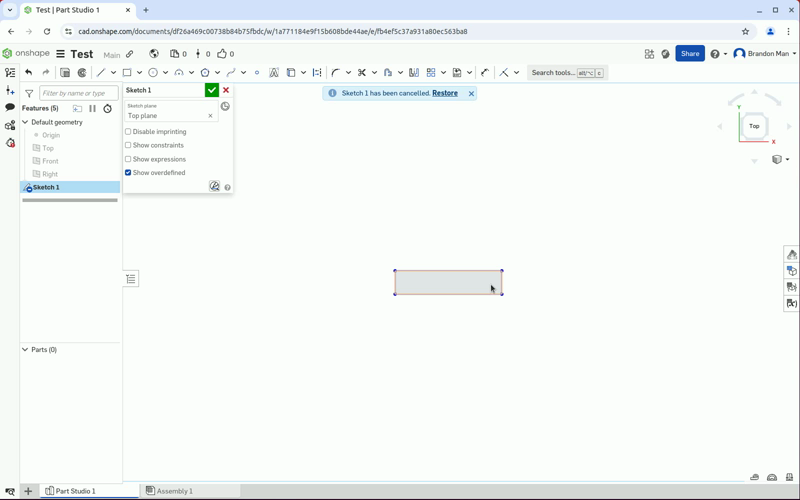
scroll(6)
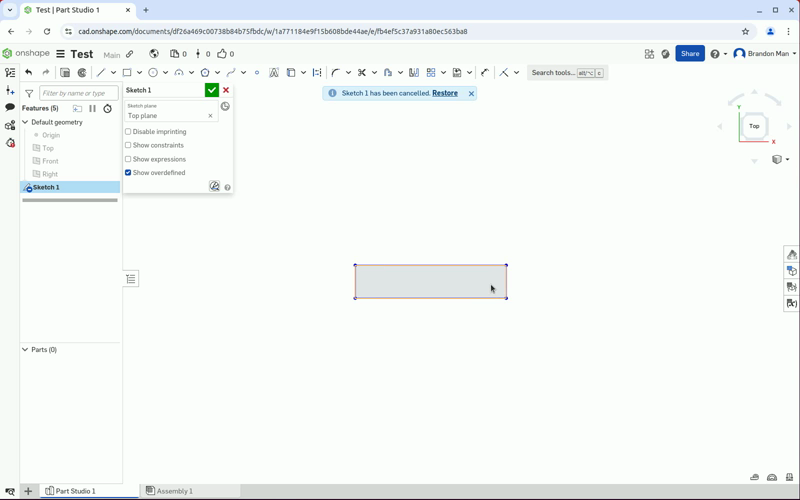
scroll(6)
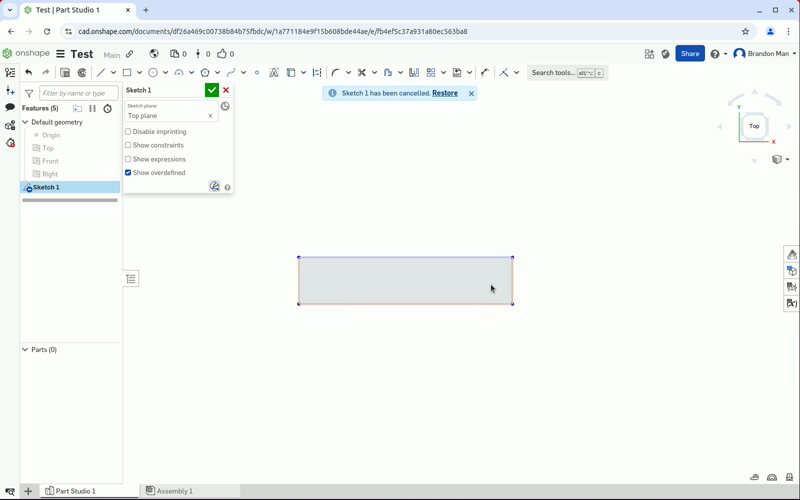
scroll(6)
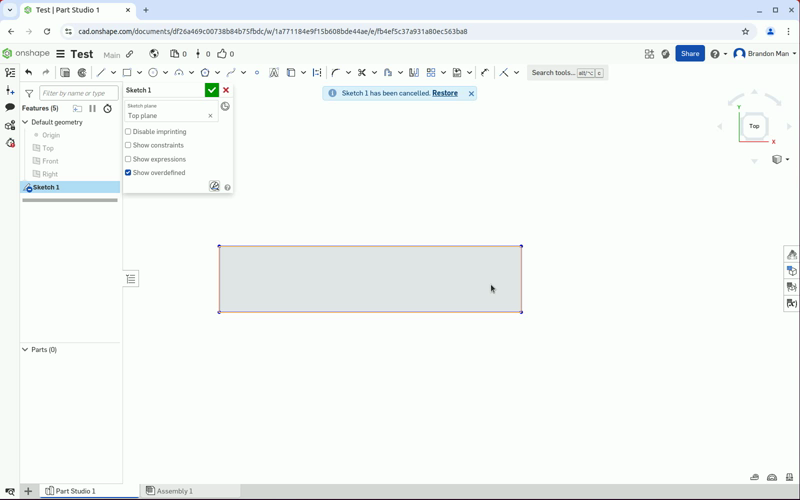
scroll(6)
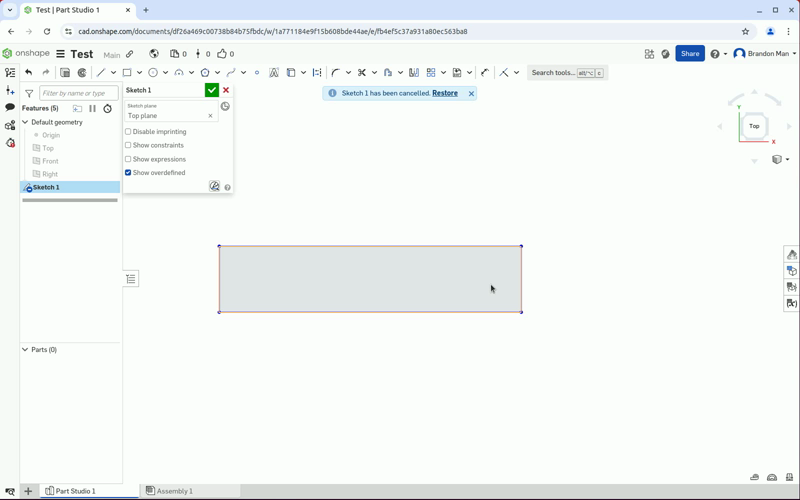
scroll(6)
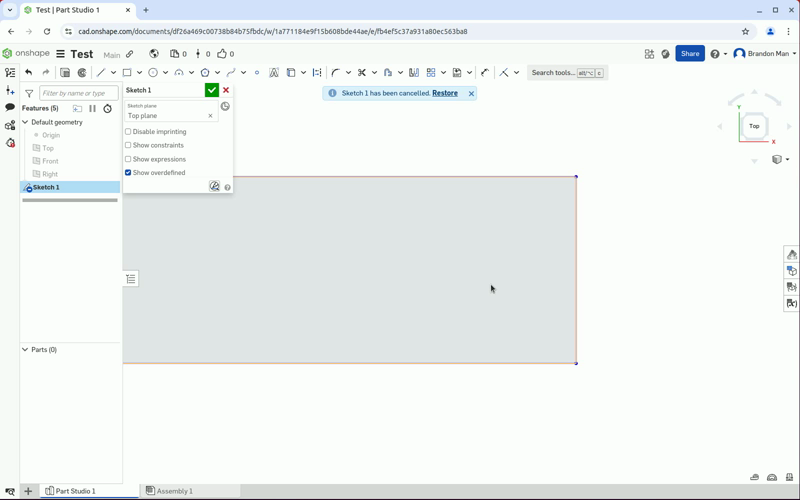
click(491, 284)
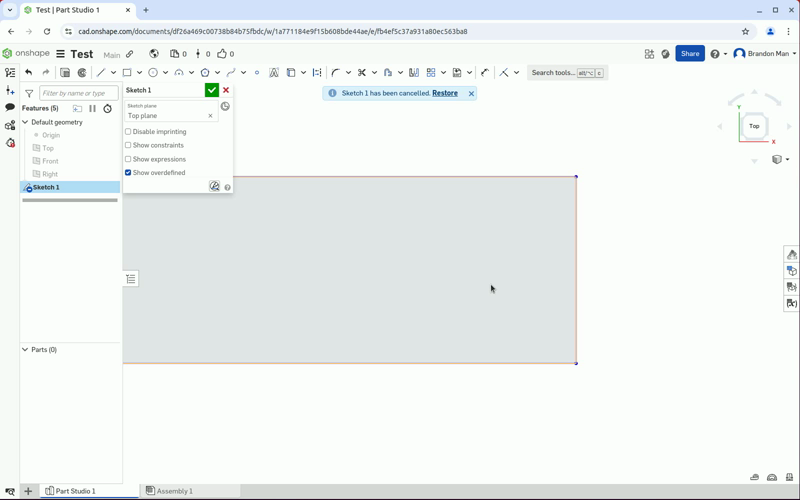
scroll(-6)
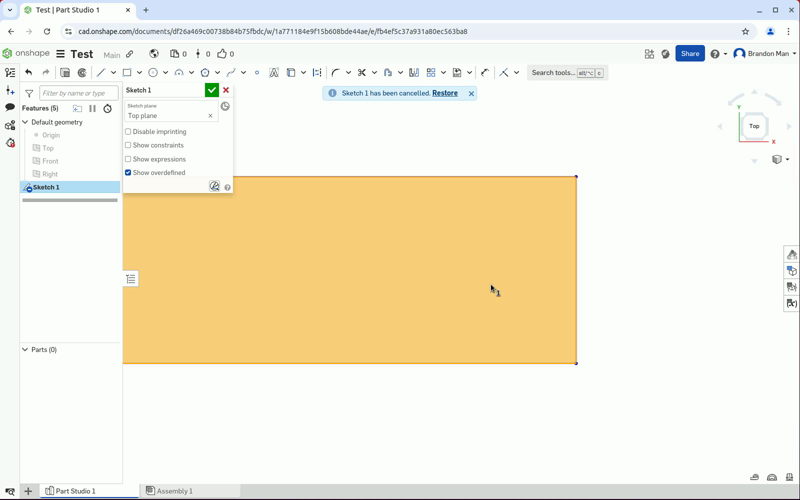
scroll(-6)
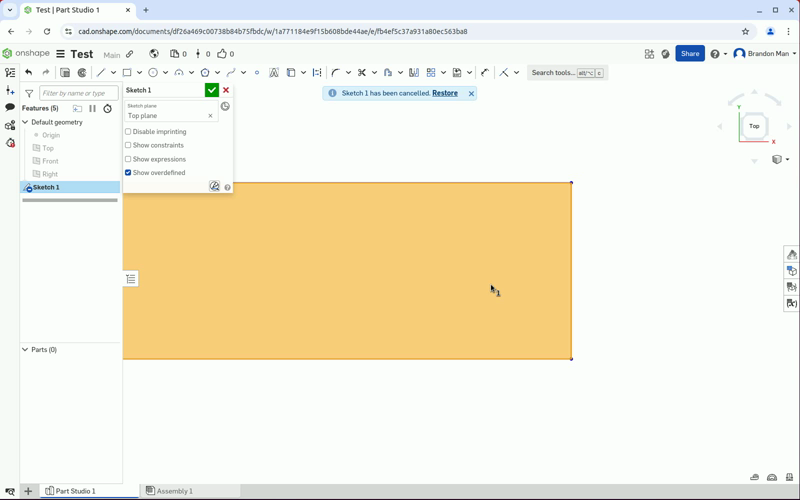
scroll(-6)
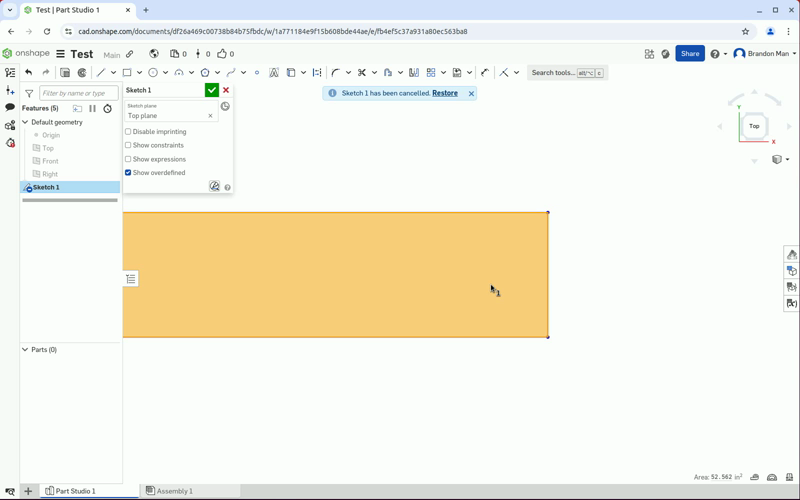
scroll(-6)
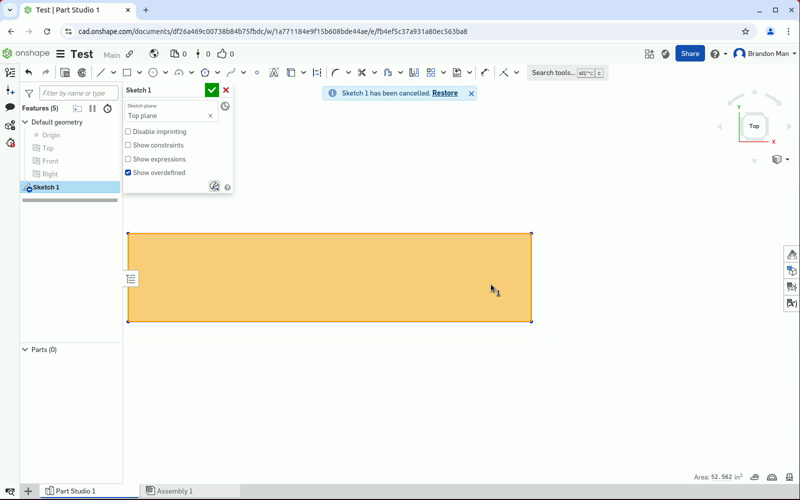
scroll(-6)
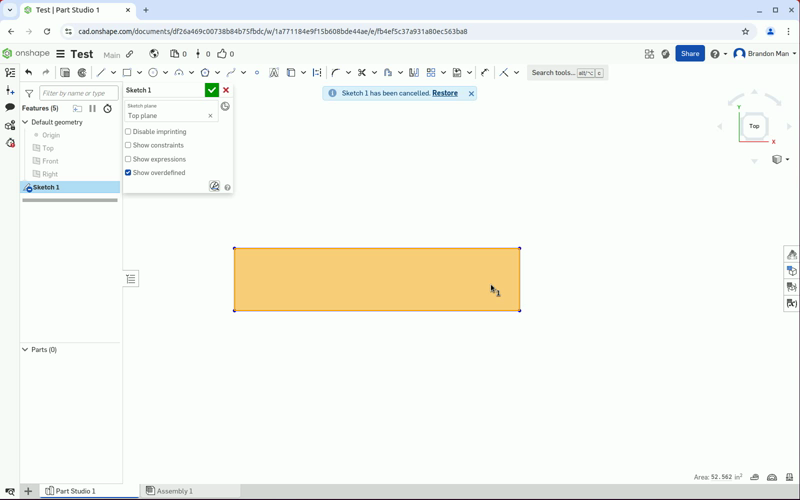
scroll(-6)
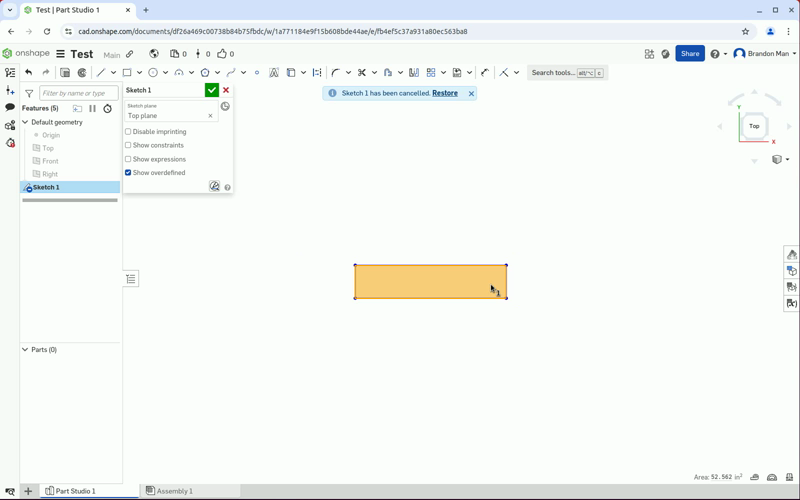
scroll(-6)
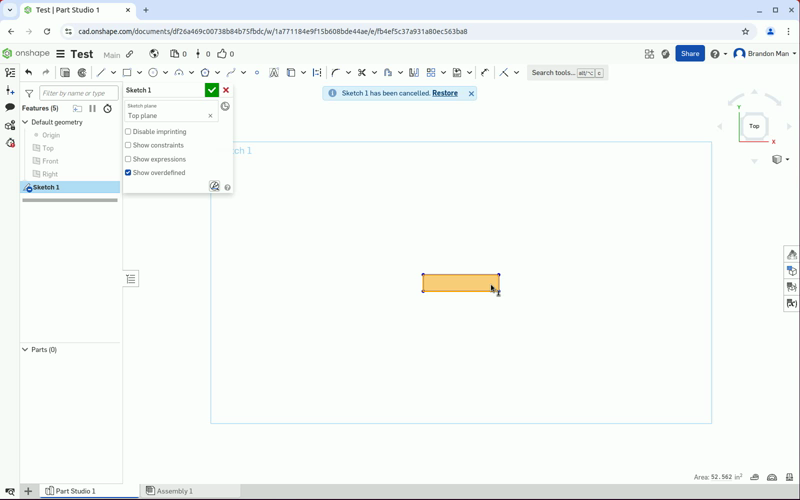
mouse_move(73, 352)
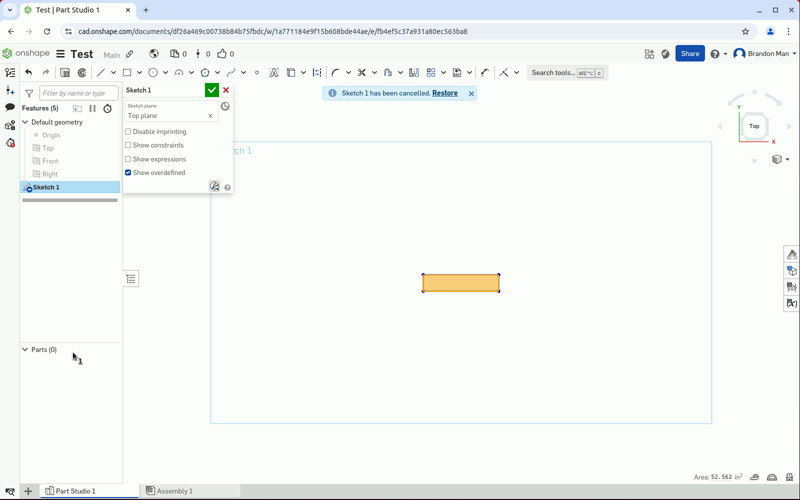
key(shift+y)
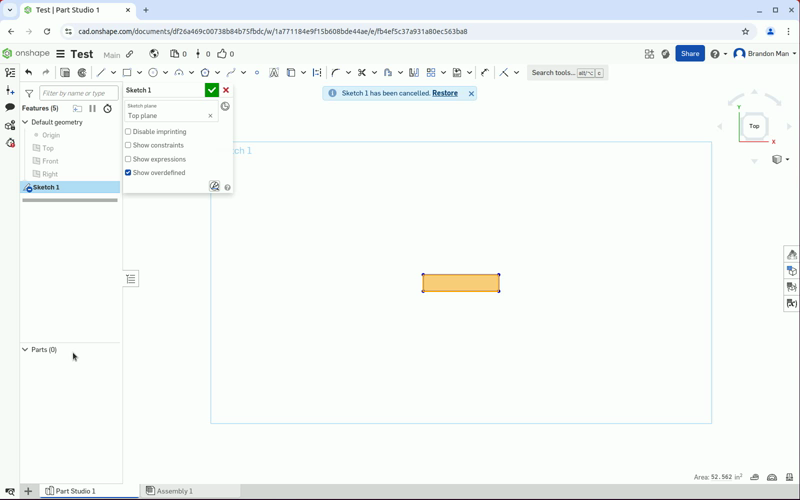
key(shift+e)
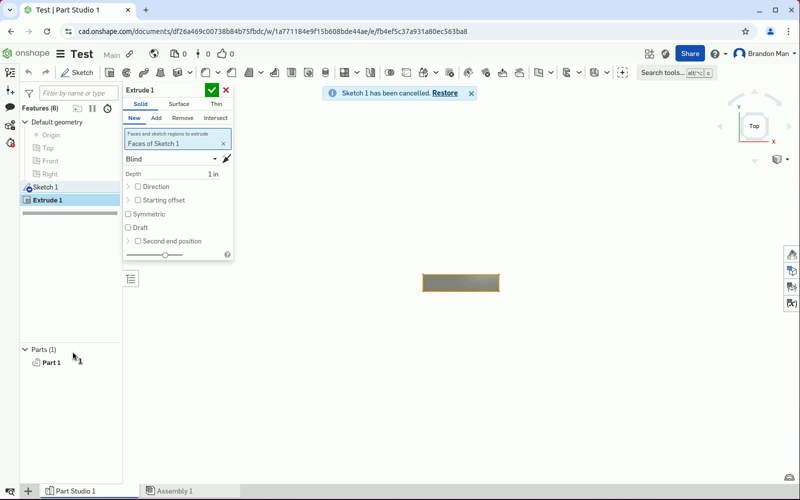
mouse_move(143, 106)
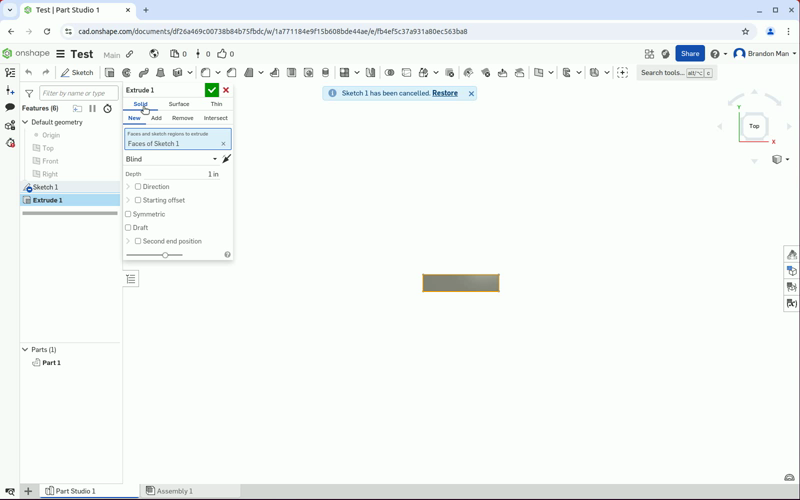
click(143, 106)
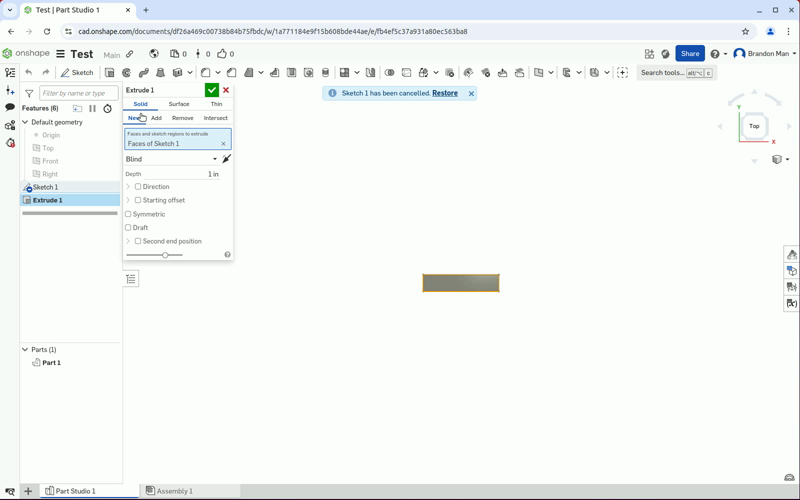
mouse_move(137, 120)
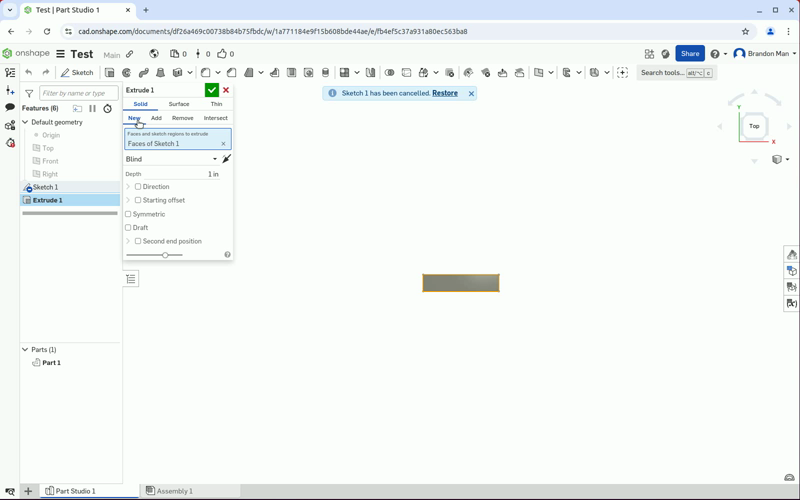
click(137, 120)
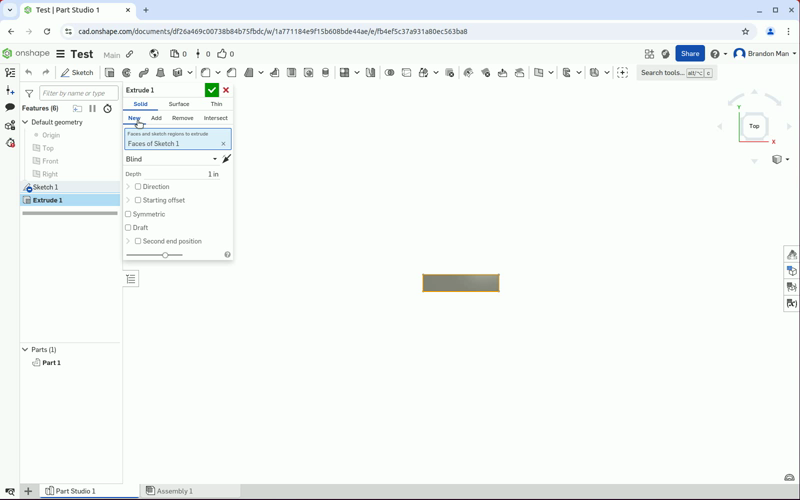
key(tab, 4)
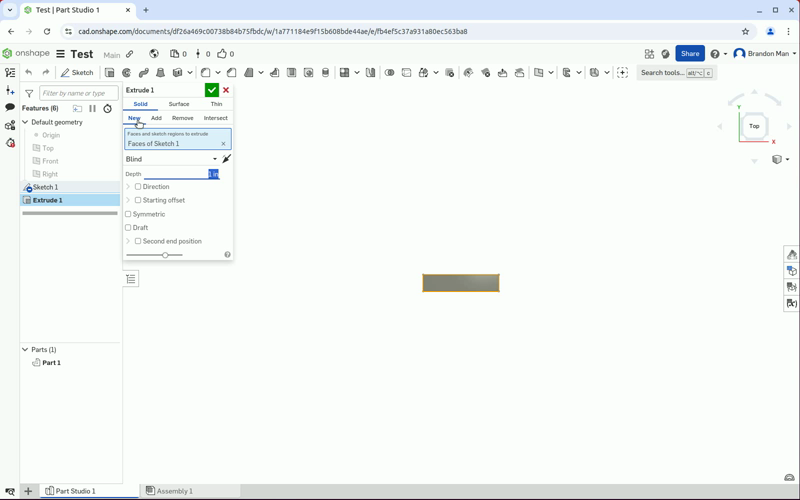
text(3.37)
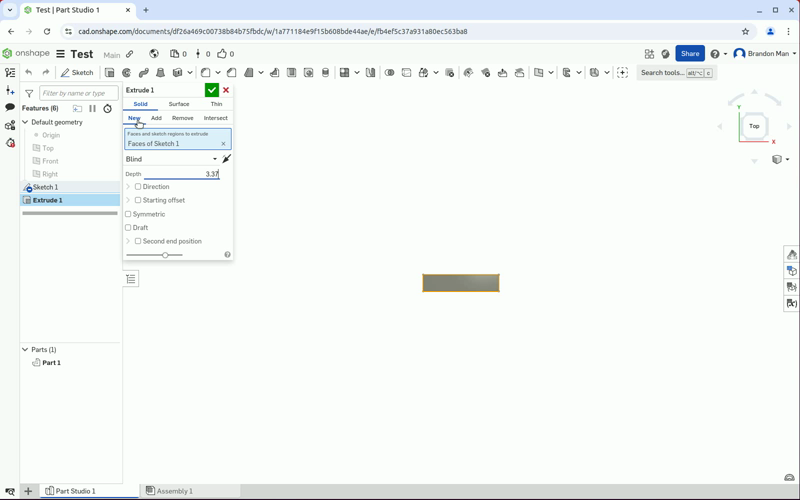
key(enter)
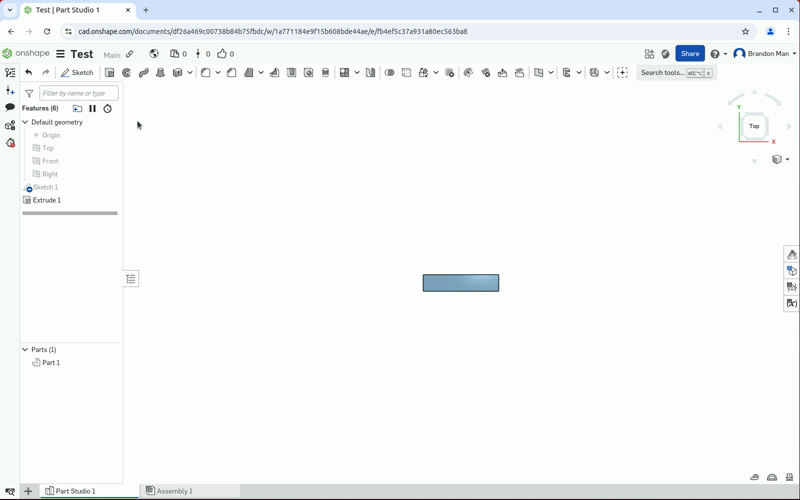
key(shift+h)
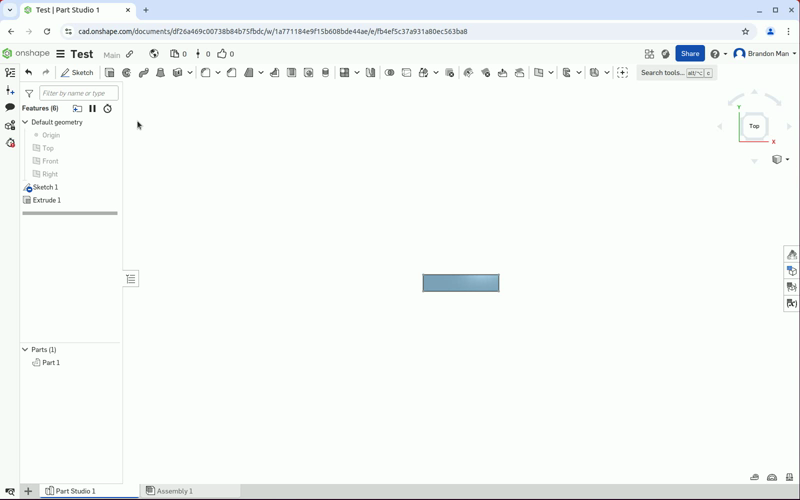
key(shift+h)
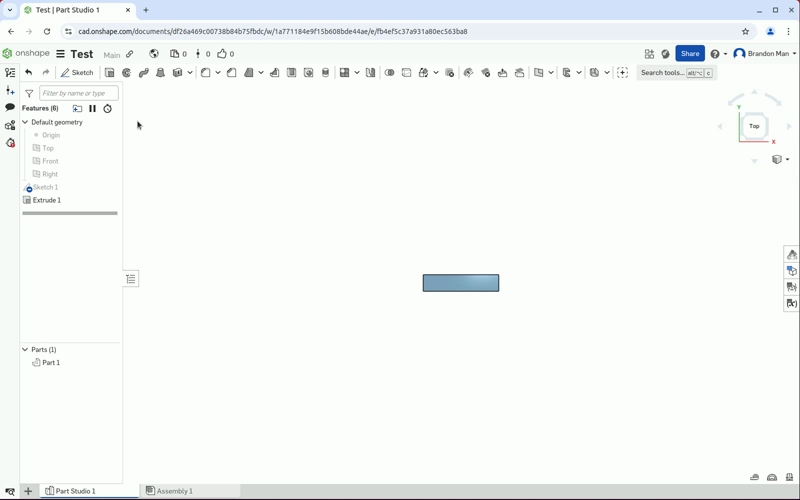
mouse_move(73, 189)
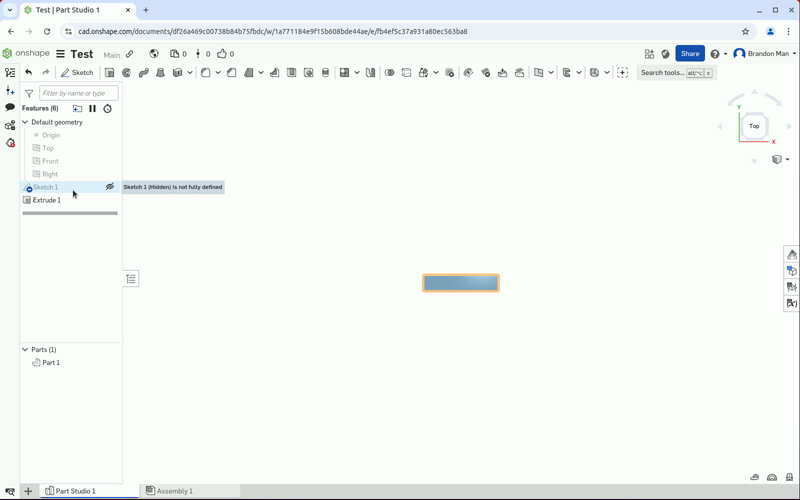
click(73, 189)
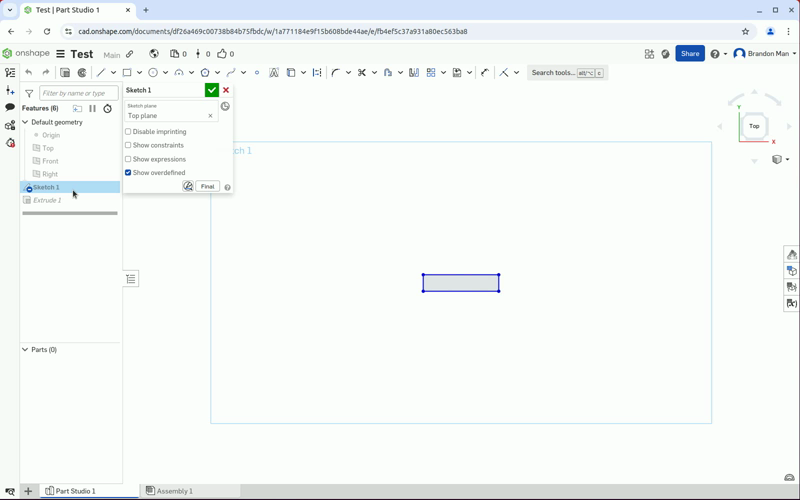
mouse_move(229, 92)
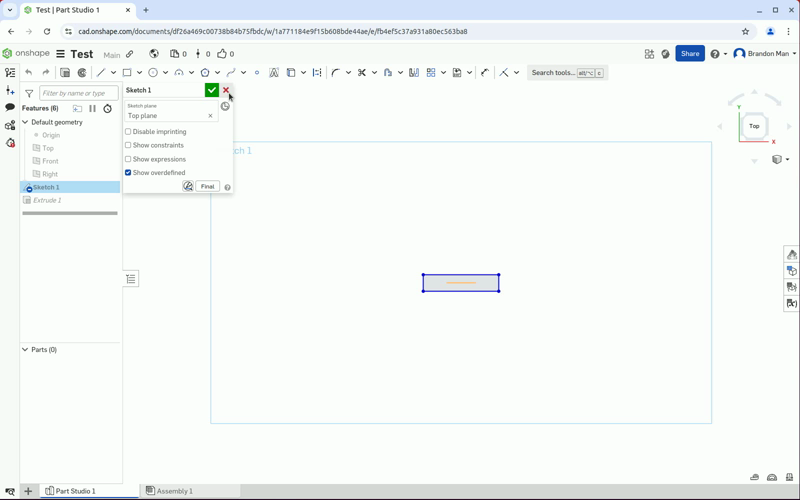
click(229, 92)
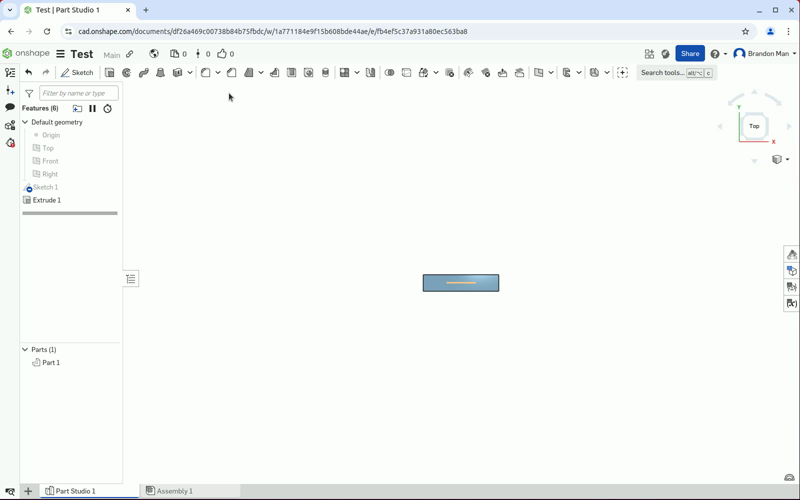
mouse_move(541, 75)
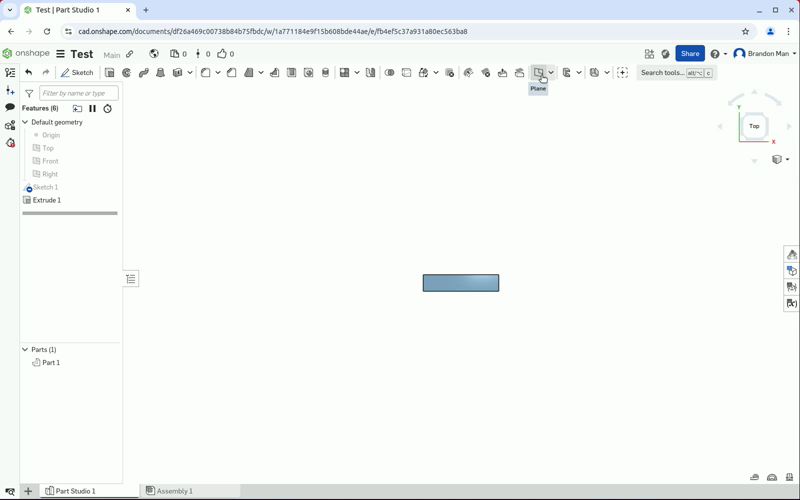
click(541, 75)
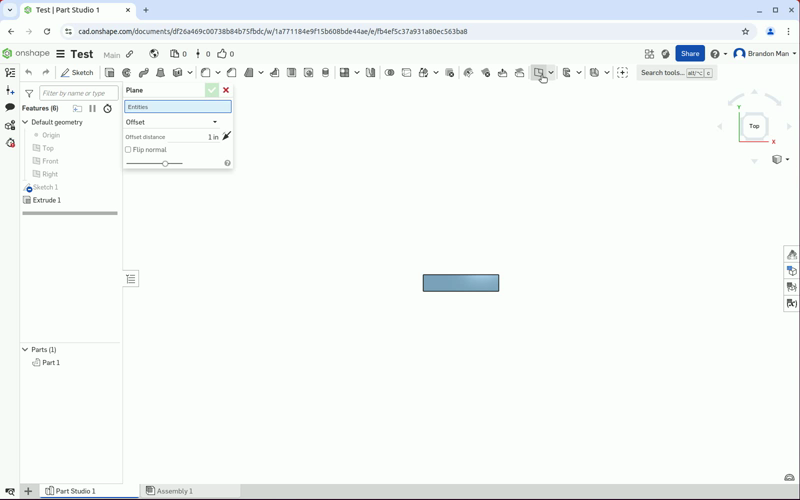
mouse_move(73, 150)
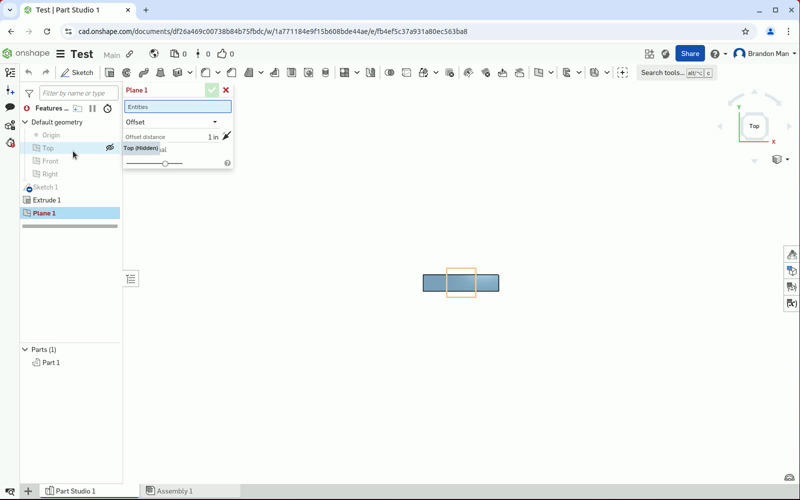
click(73, 150)
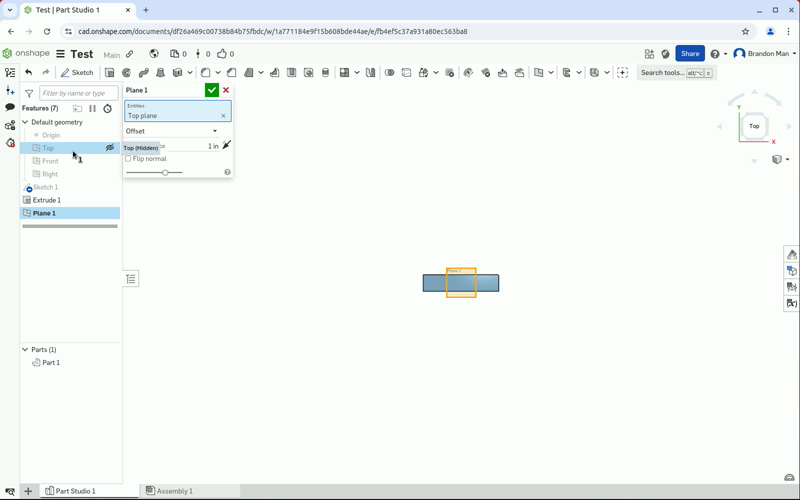
key(tab, 2)
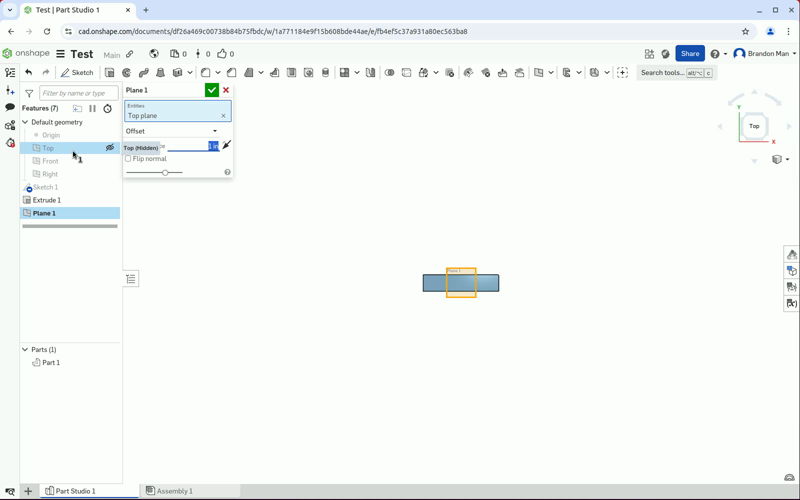
text(3.358)
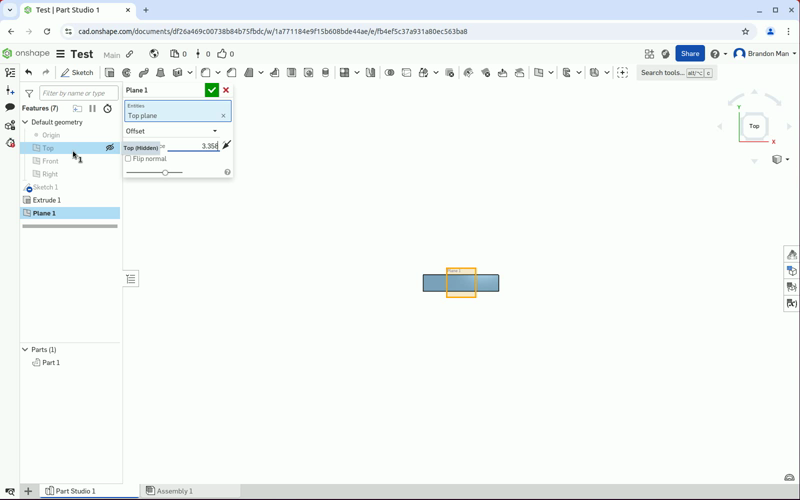
key(enter, 2)
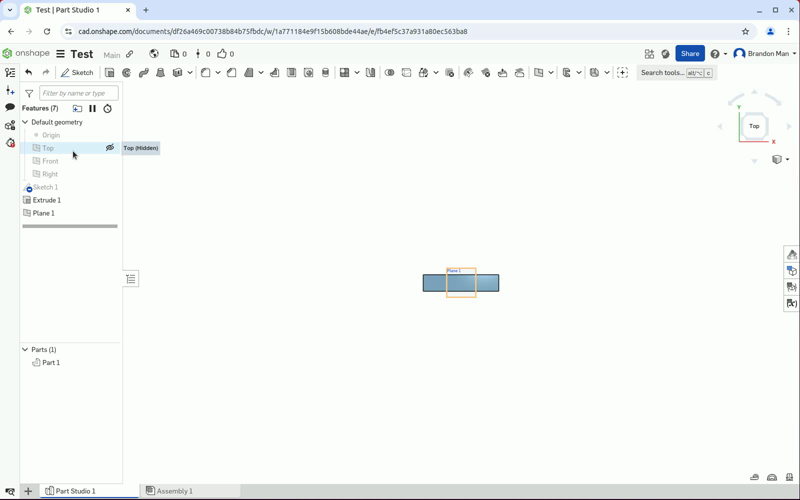
key(shift+s)
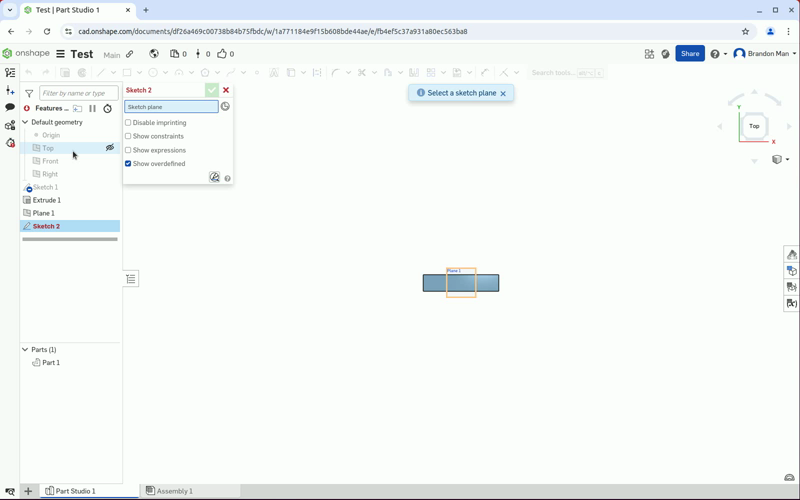
mouse_move(73, 215)
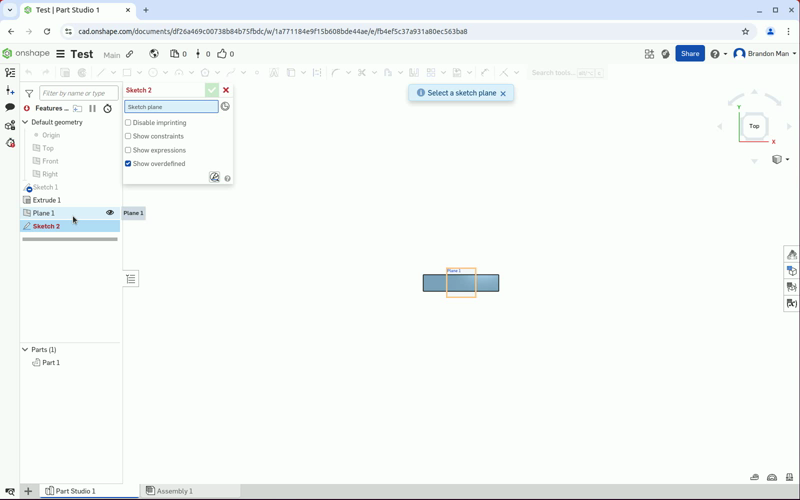
click(73, 215)
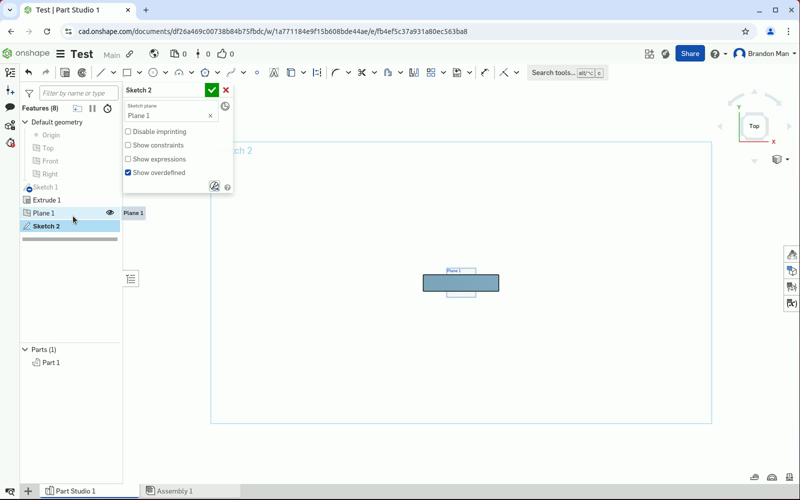
mouse_move(73, 352)
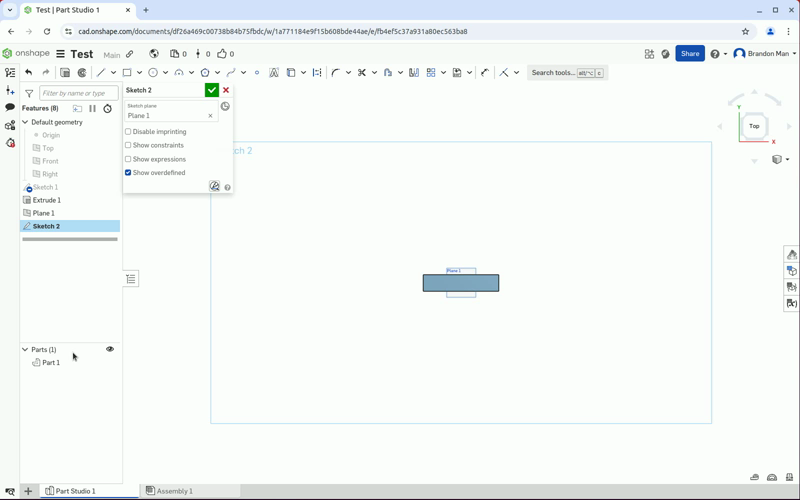
key(y)
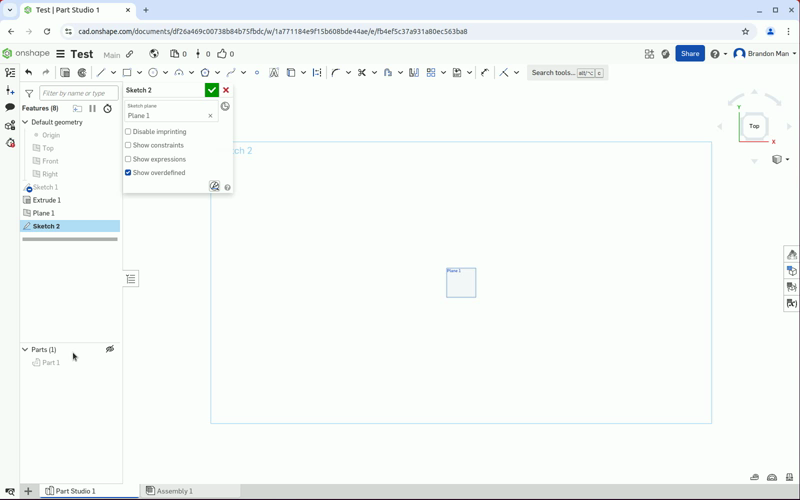
key(c)
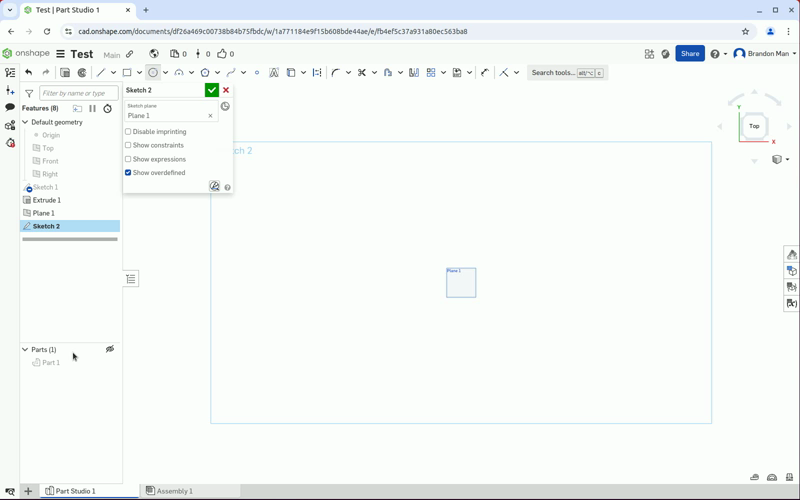
key_down(shift)
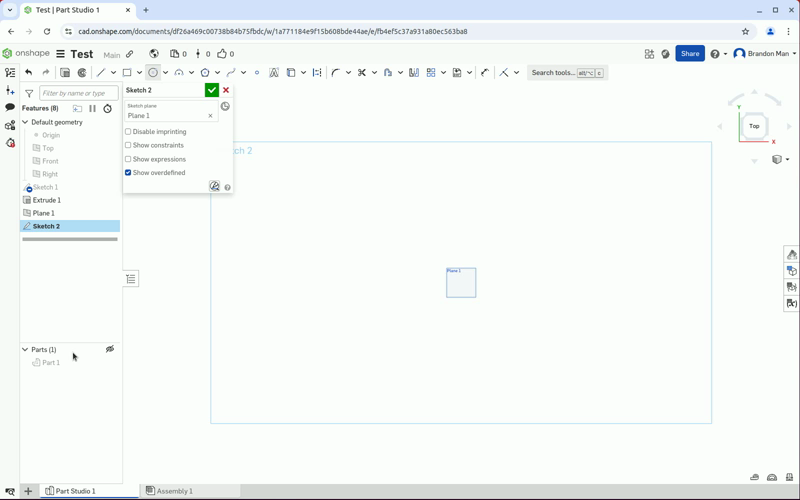
mouse_move(429, 282)
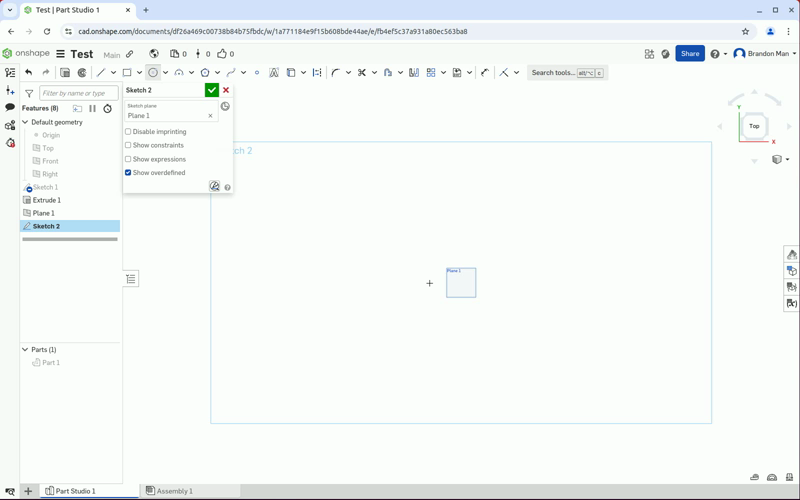
click(429, 282)
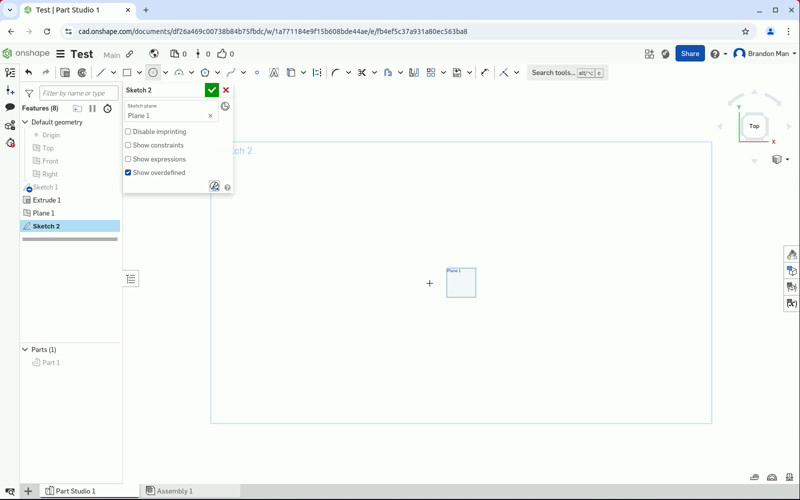
key_up(shift)
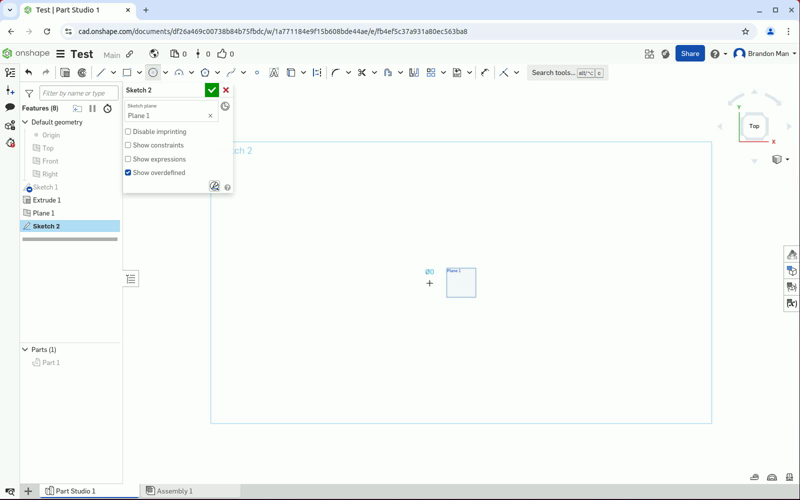
mouse_move(432, 282)
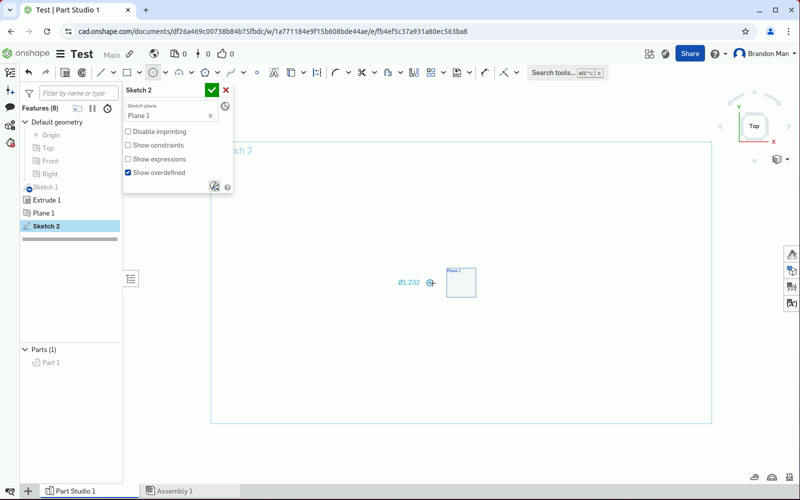
click(432, 282)
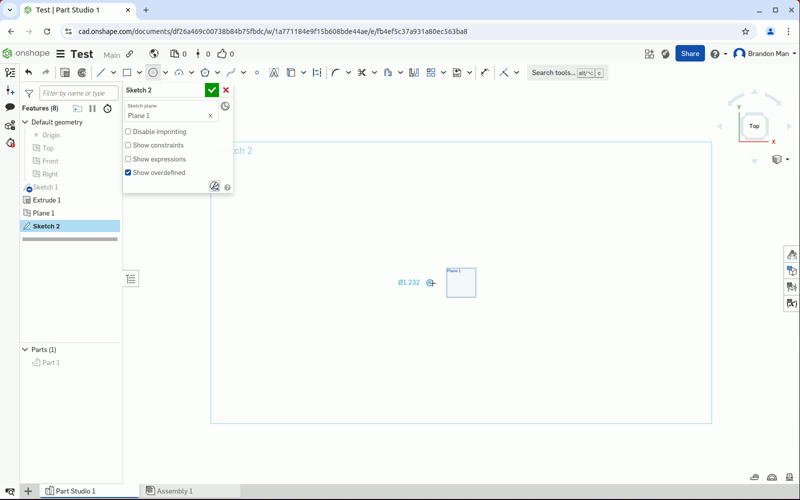
key(esc)
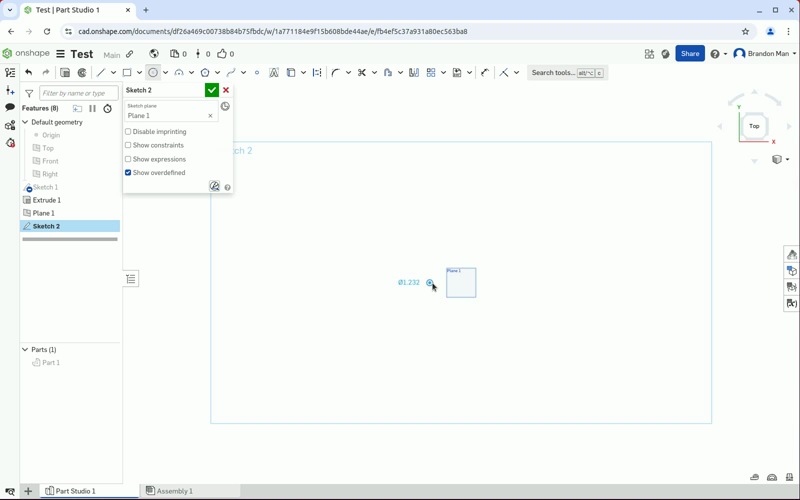
mouse_move(428, 281)
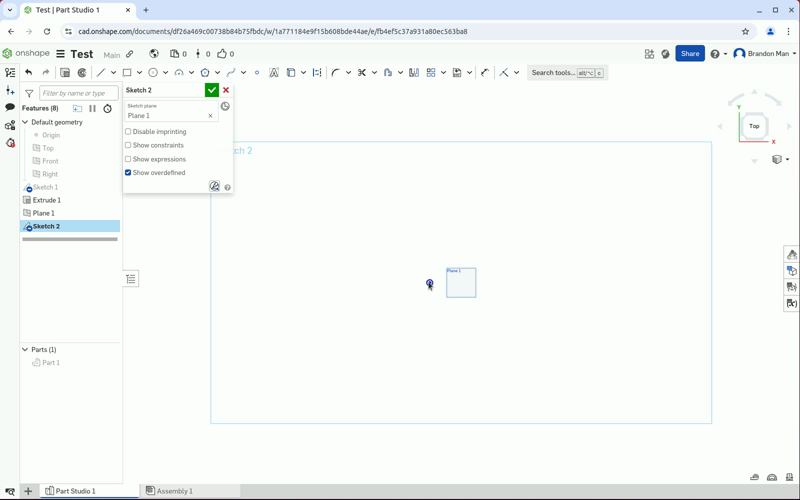
scroll(6)
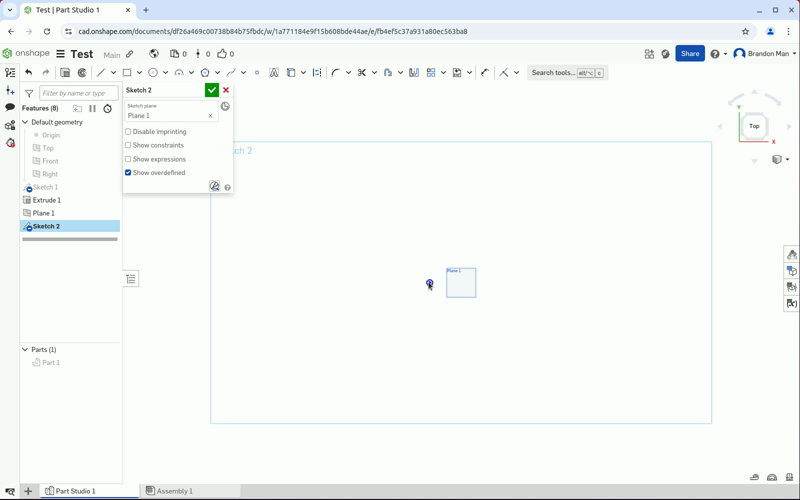
scroll(6)
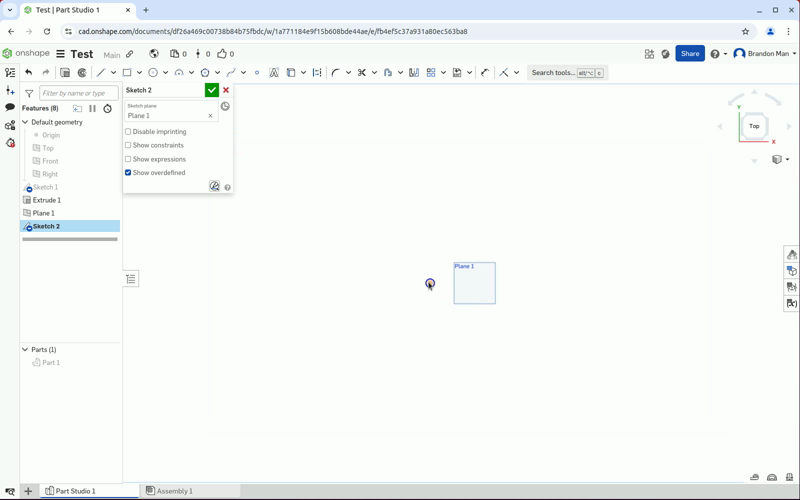
scroll(6)
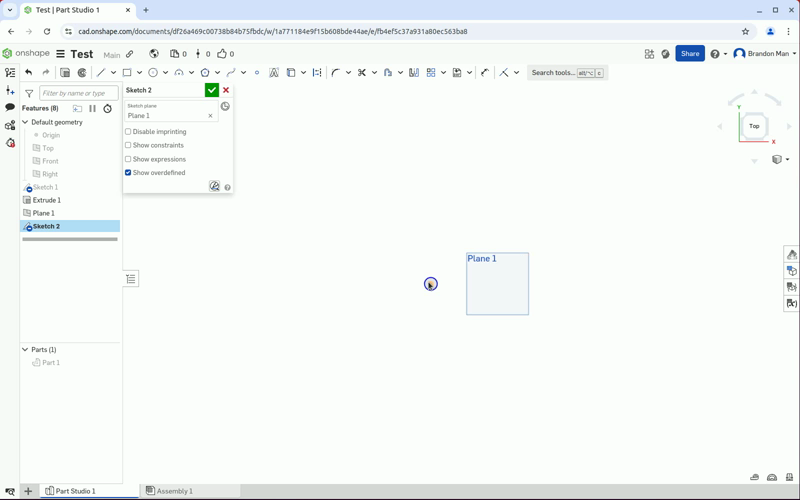
scroll(6)
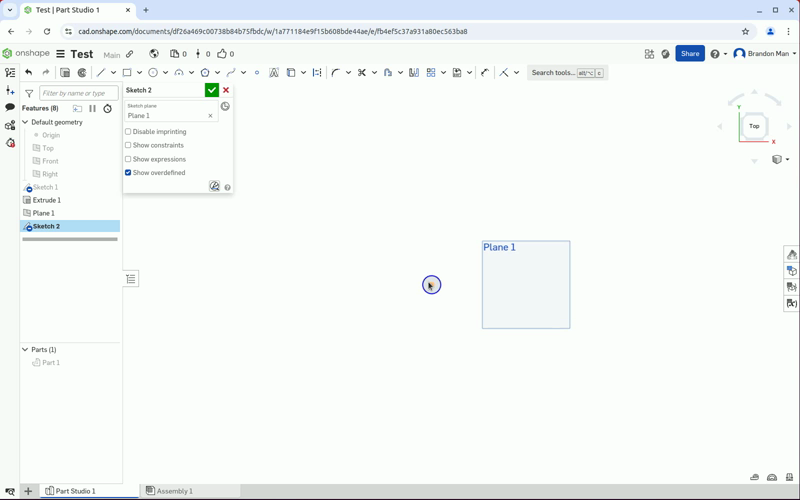
scroll(6)
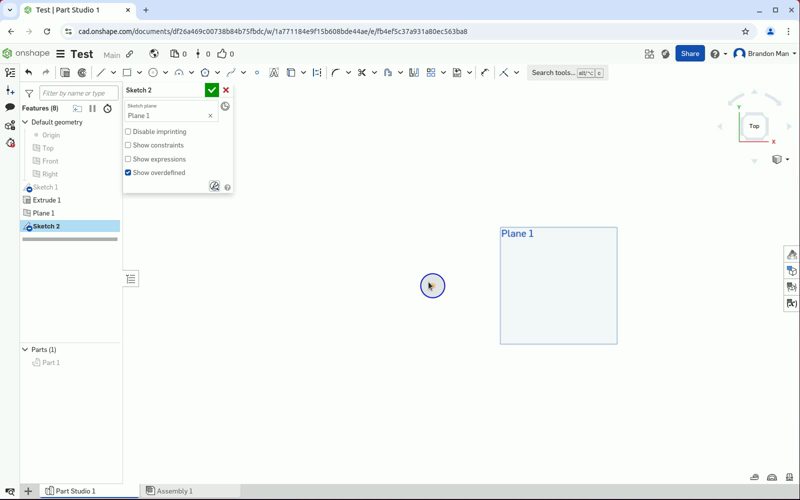
scroll(6)
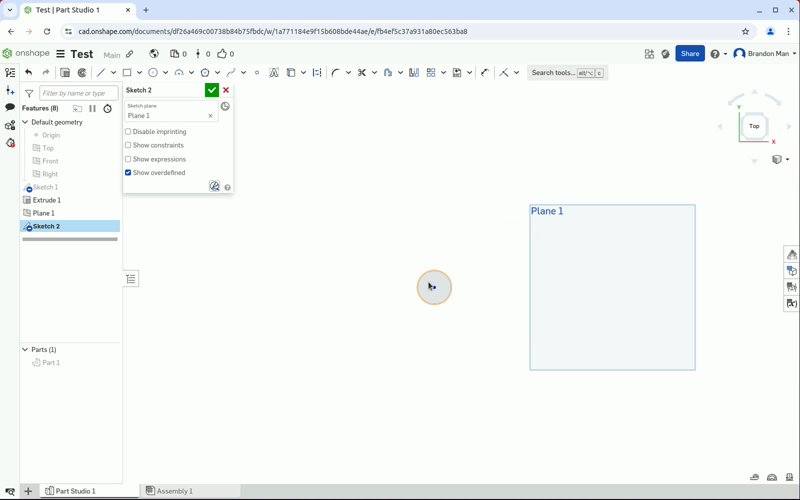
scroll(6)
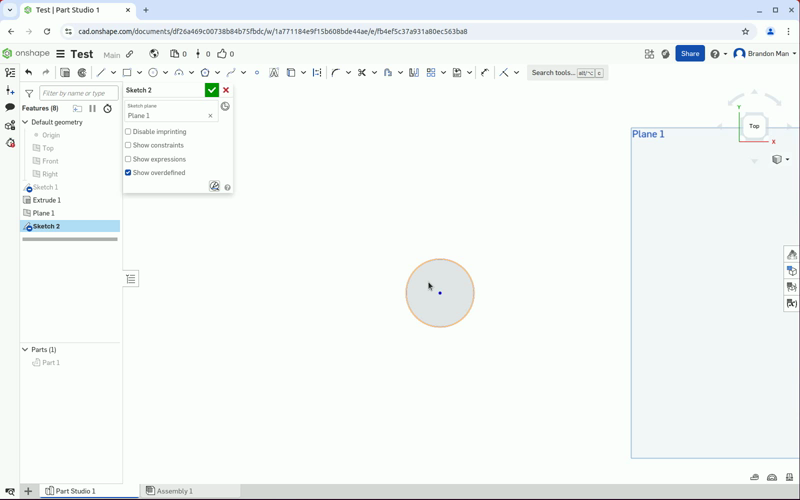
click(428, 281)
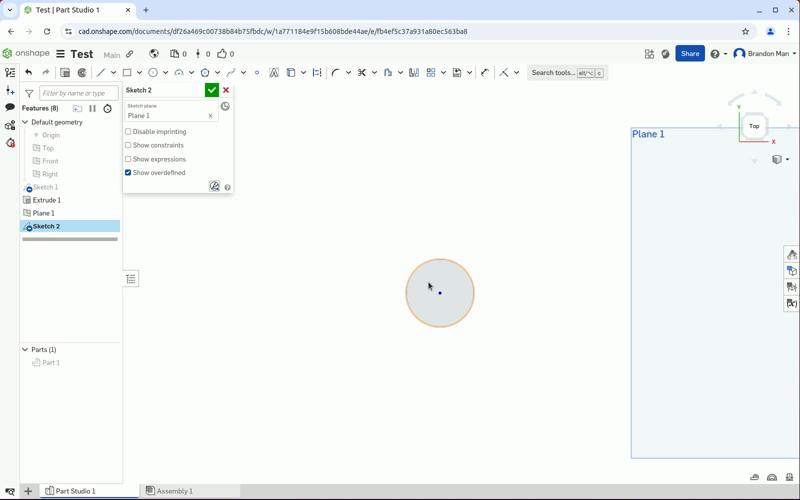
scroll(-6)
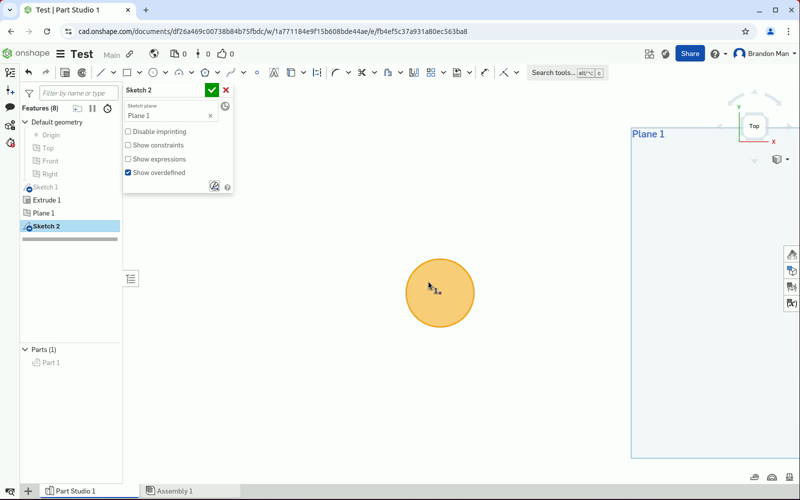
scroll(-6)
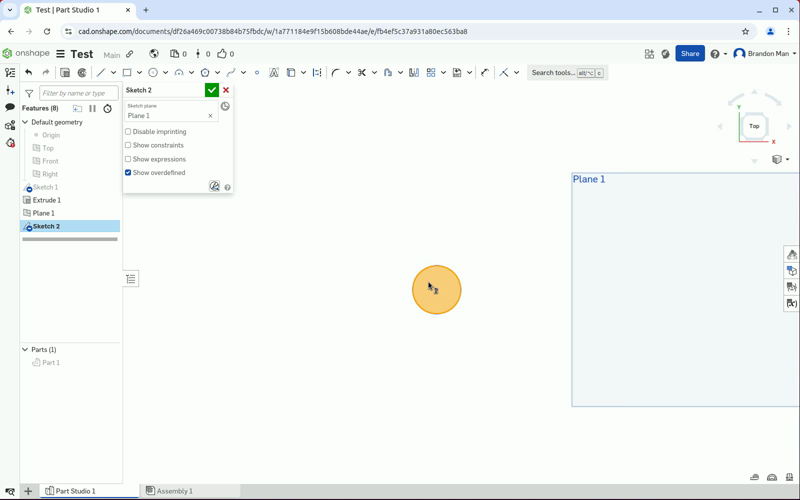
scroll(-6)
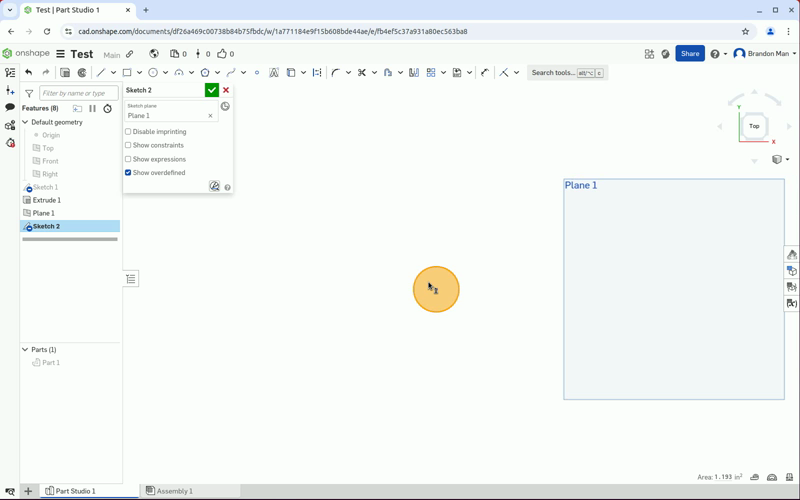
scroll(-6)
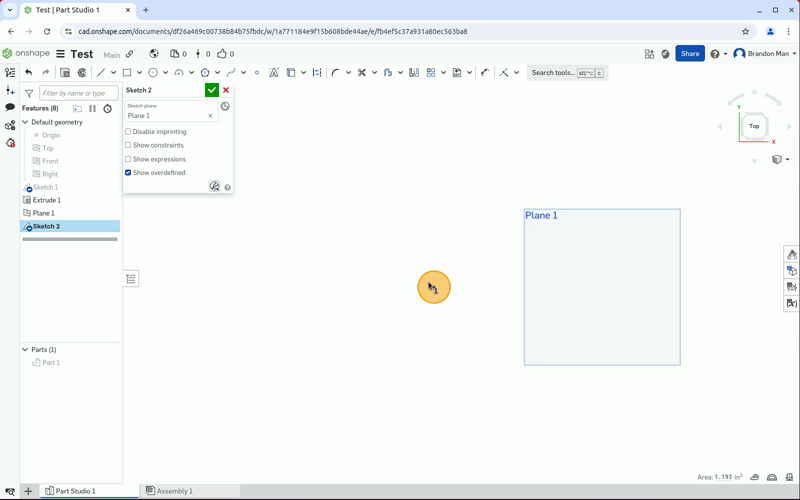
scroll(-6)
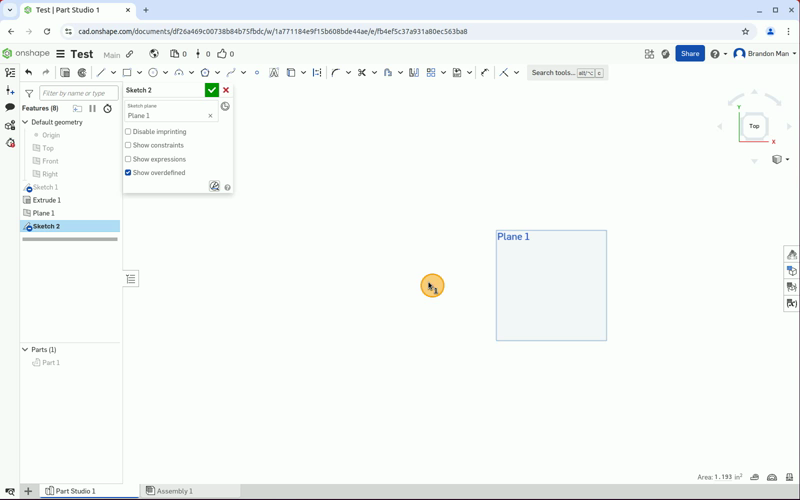
scroll(-6)
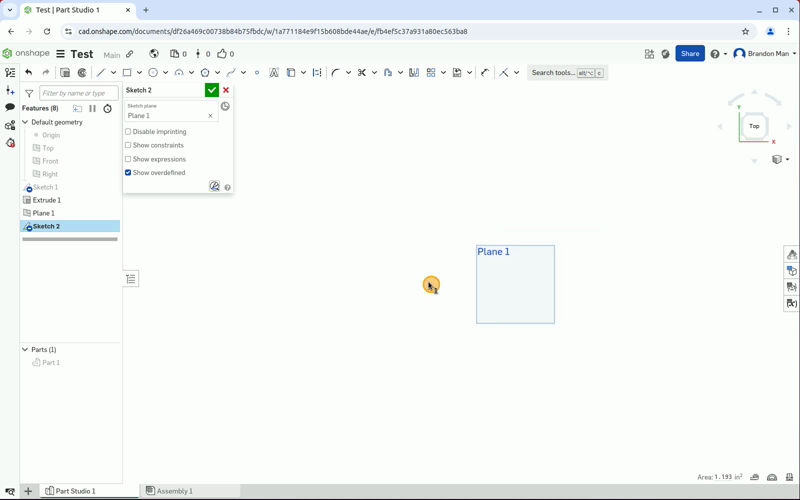
scroll(-6)
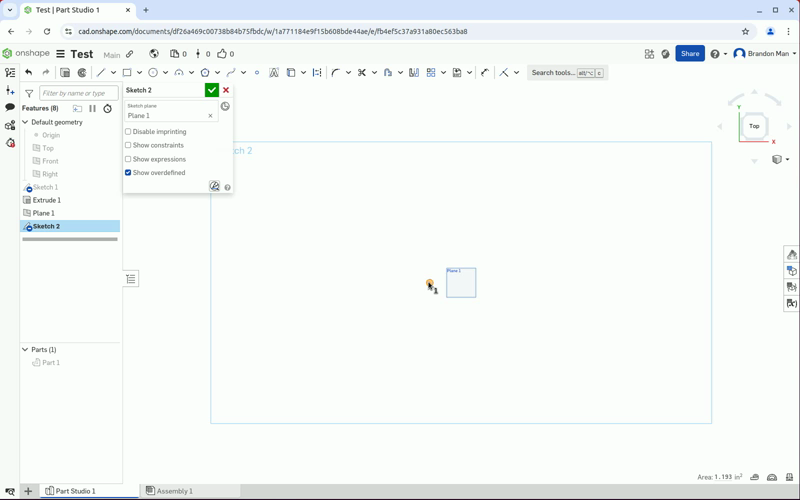
mouse_move(73, 352)
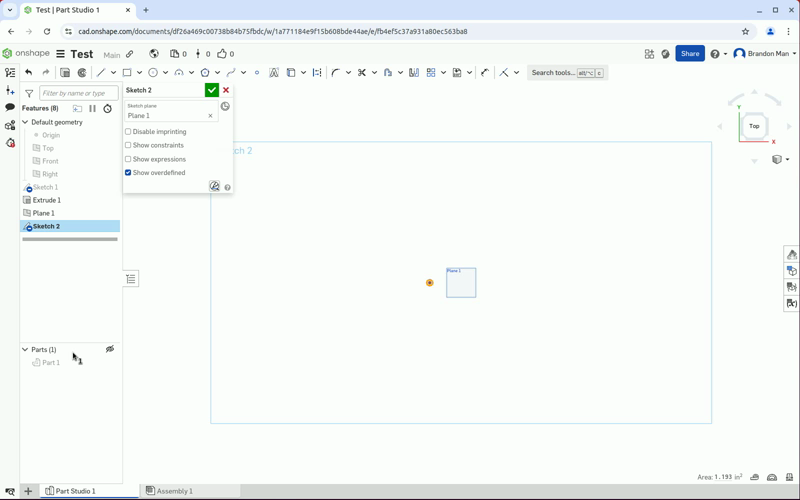
key(shift+y)
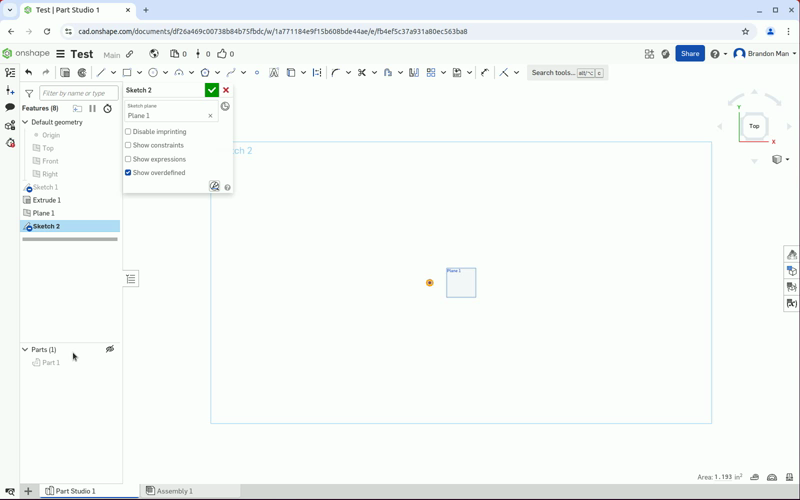
key(shift+e)
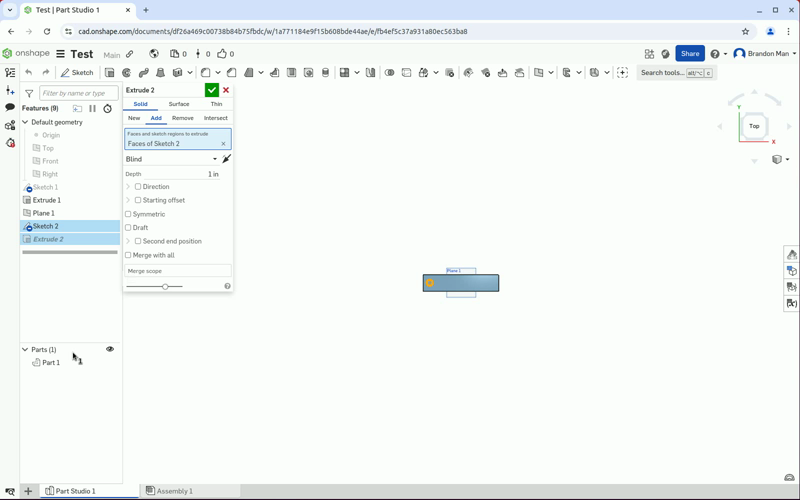
mouse_move(143, 106)
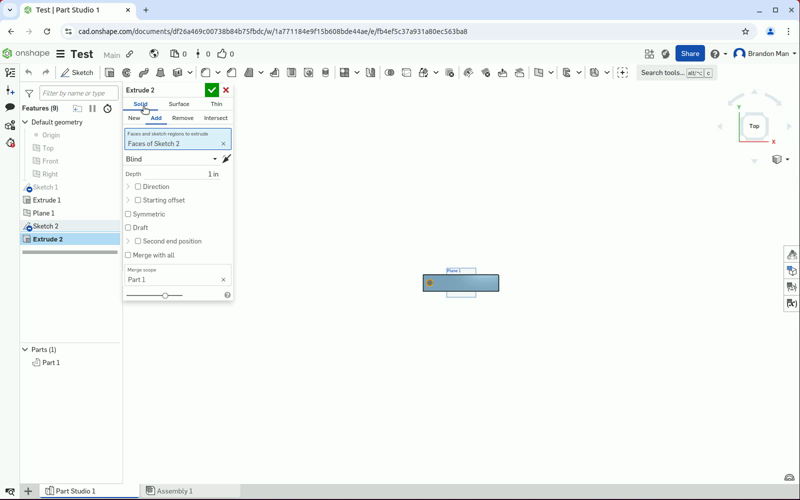
click(143, 106)
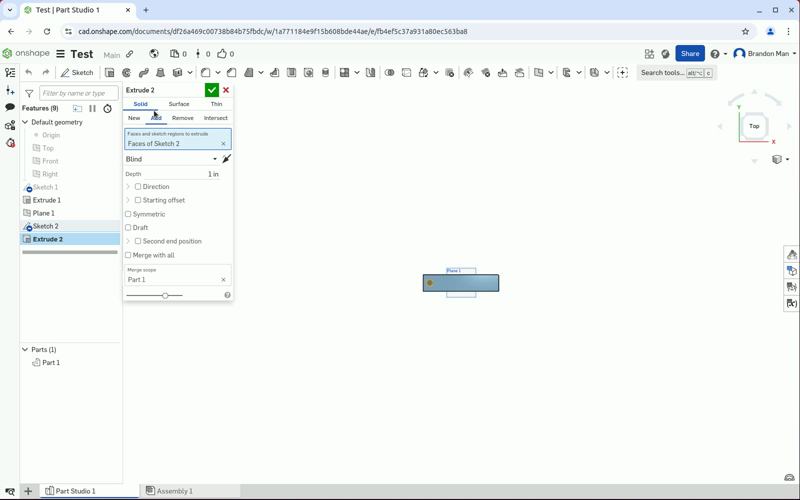
mouse_move(186, 120)
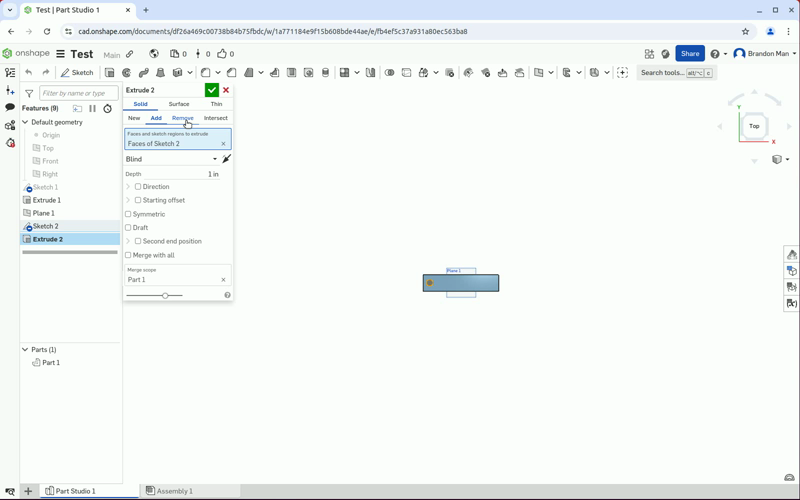
click(186, 120)
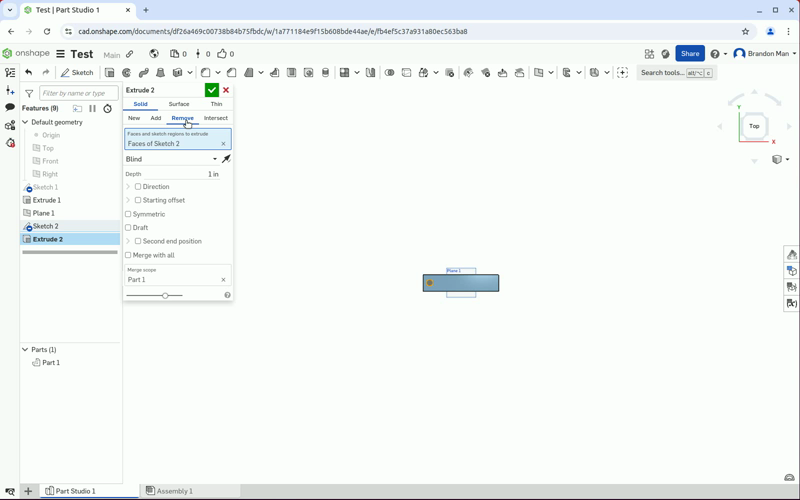
key(tab, 4)
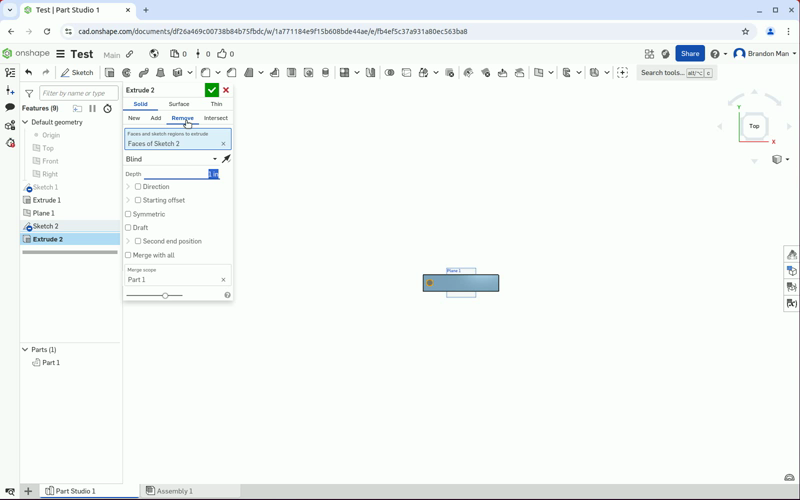
text(8.666)
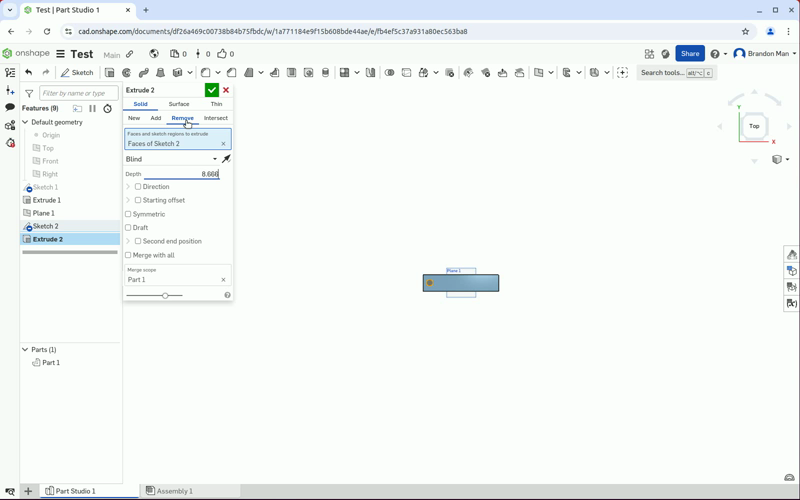
key(tab, 6)
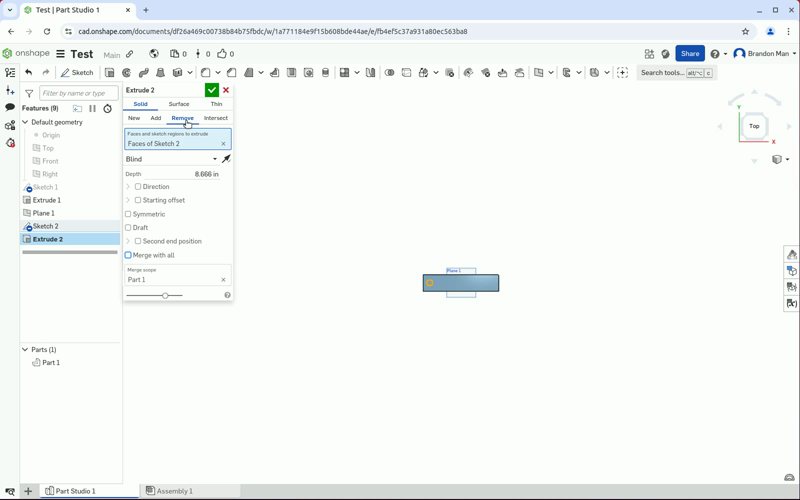
key(space)
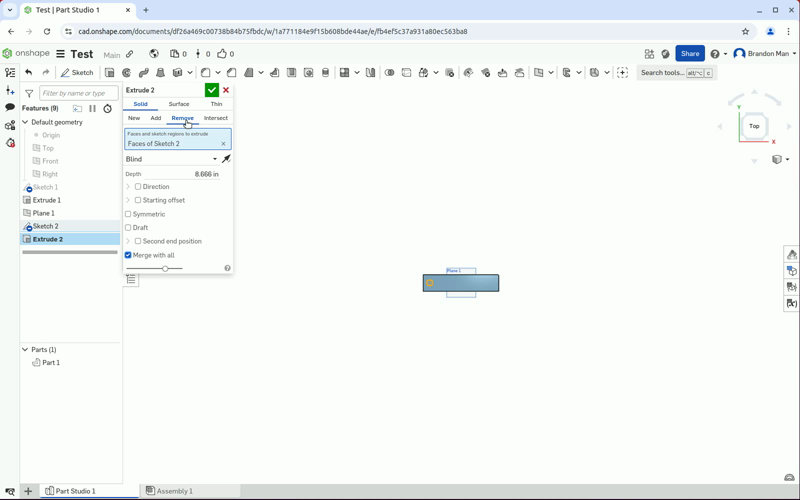
key(enter)
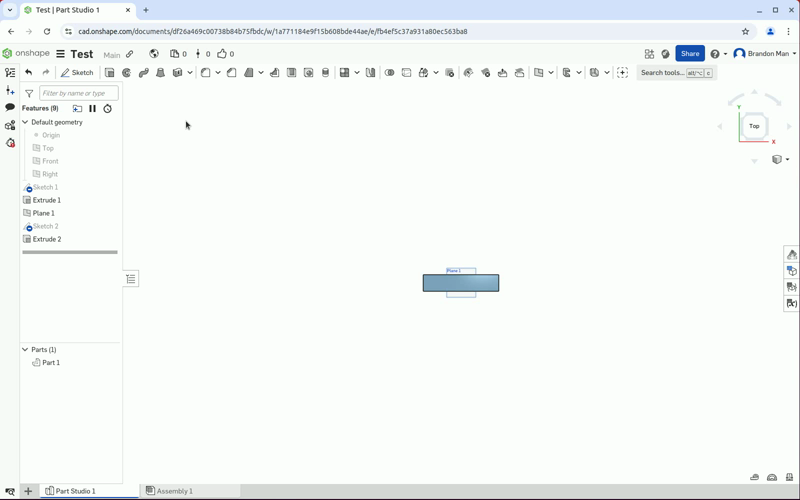
key(shift+h)
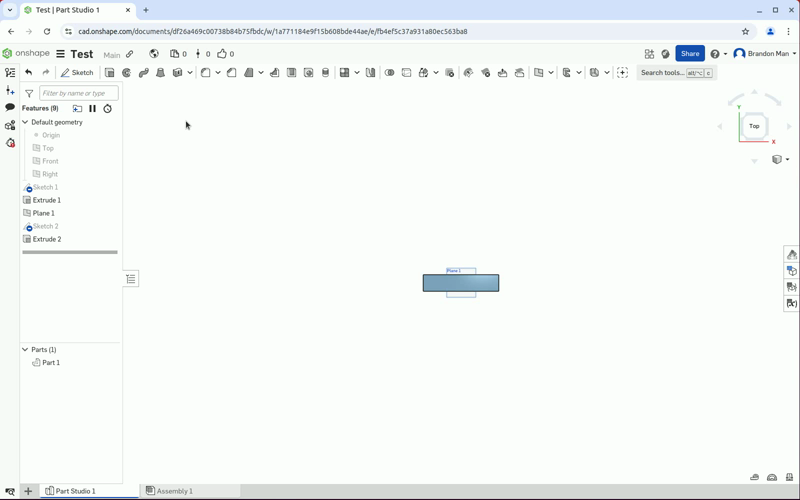
key(shift+h)
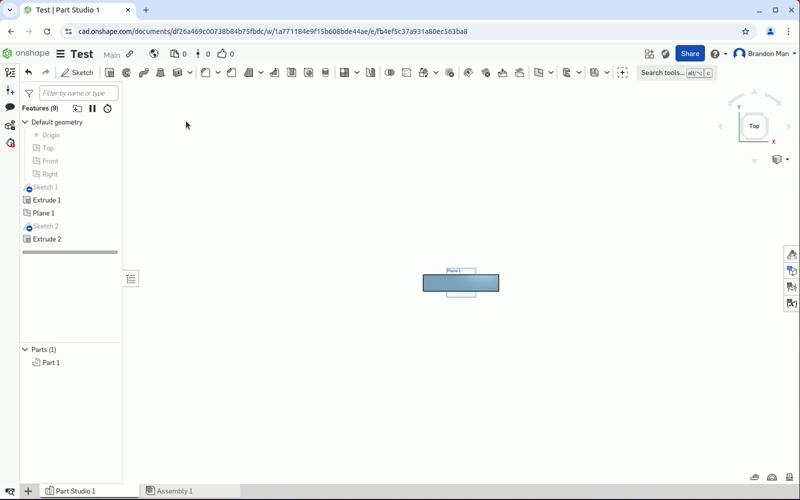
mouse_move(73, 189)
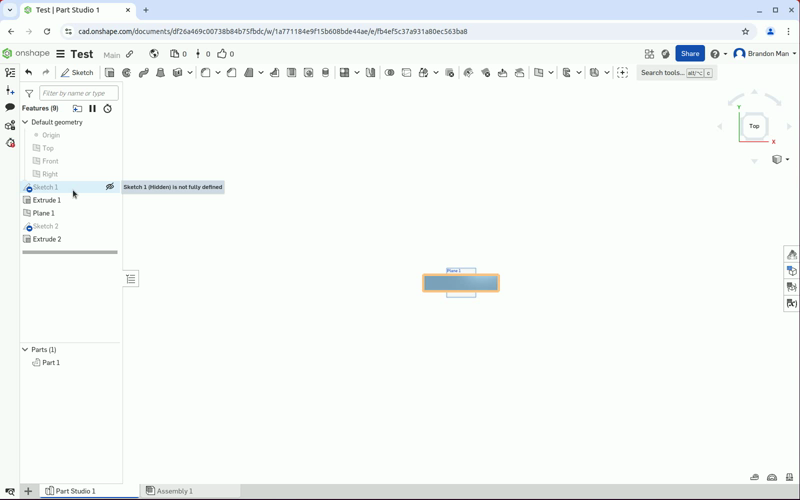
click(73, 189)
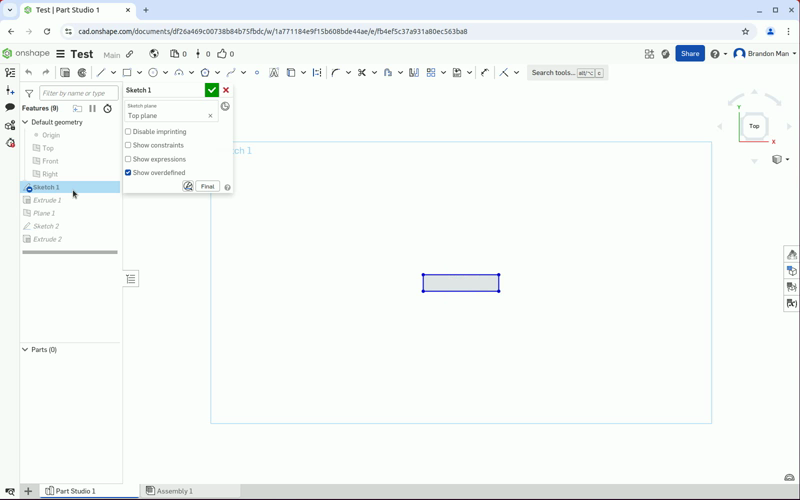
mouse_move(229, 92)
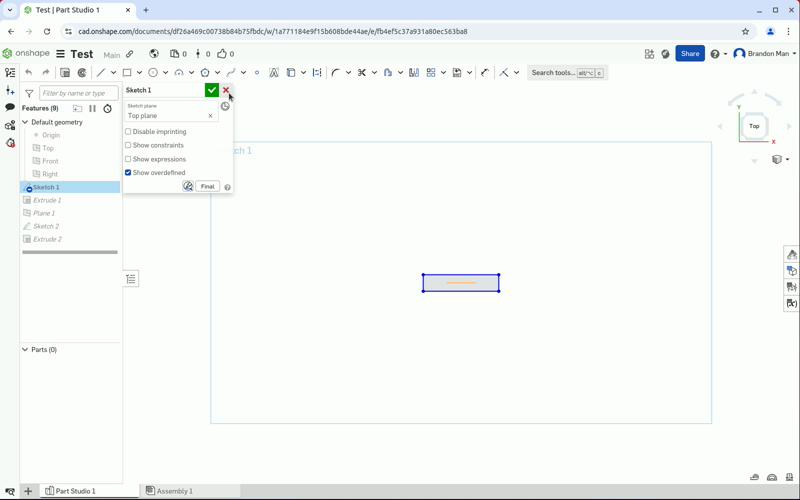
click(229, 92)
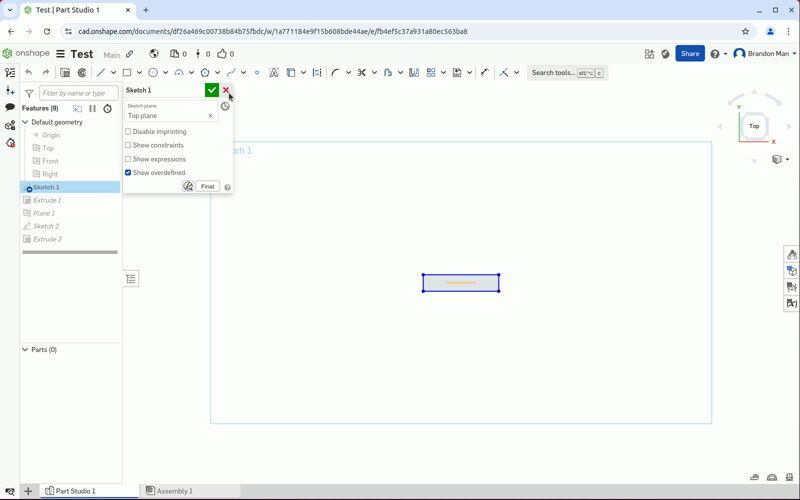
key(shift+s)
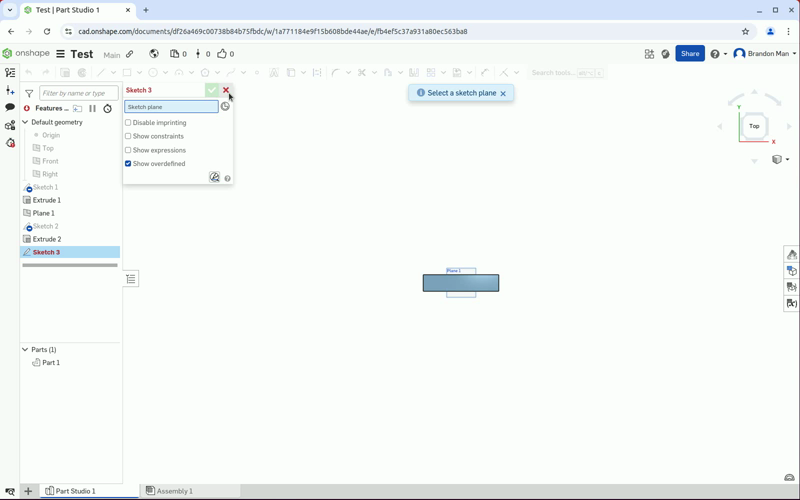
mouse_move(73, 215)
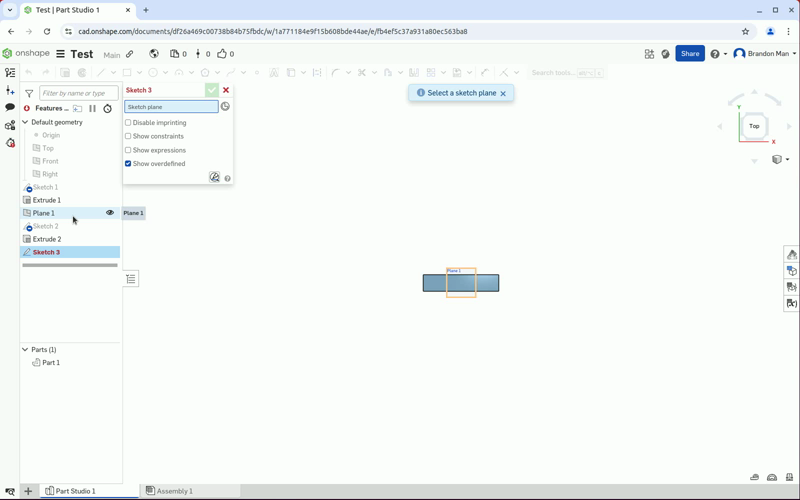
click(73, 215)
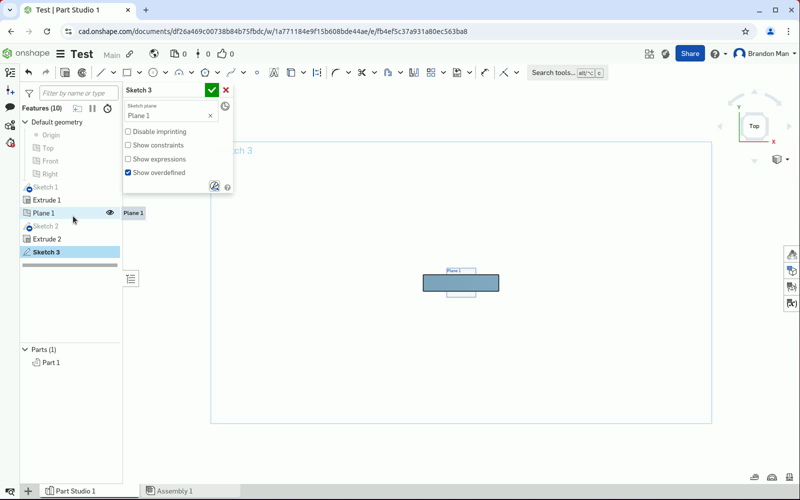
mouse_move(73, 352)
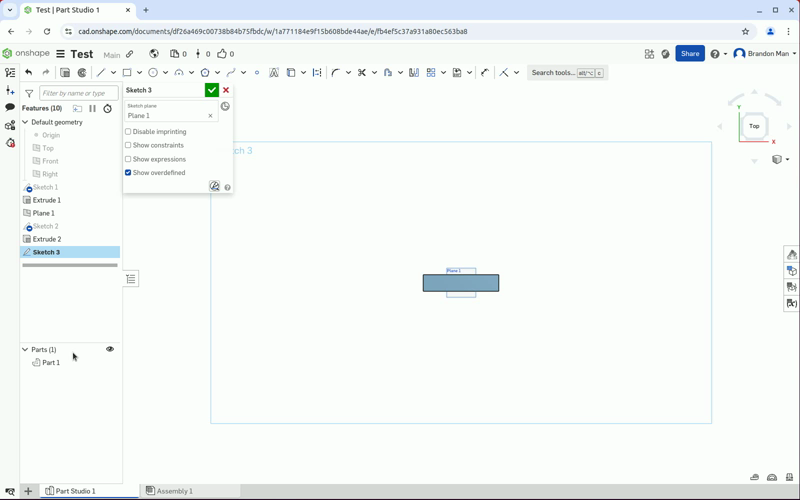
key(y)
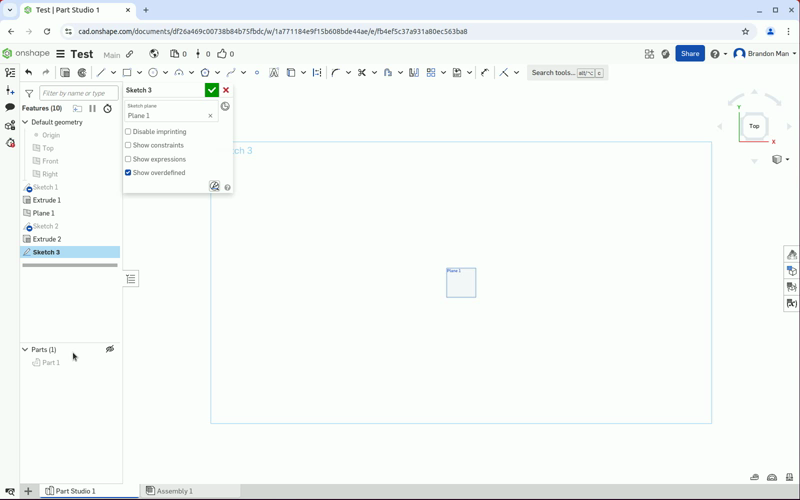
key(c)
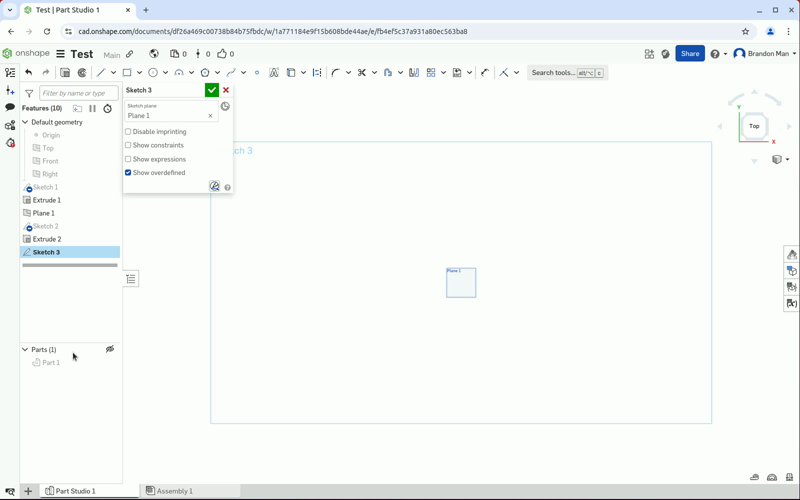
key_down(shift)
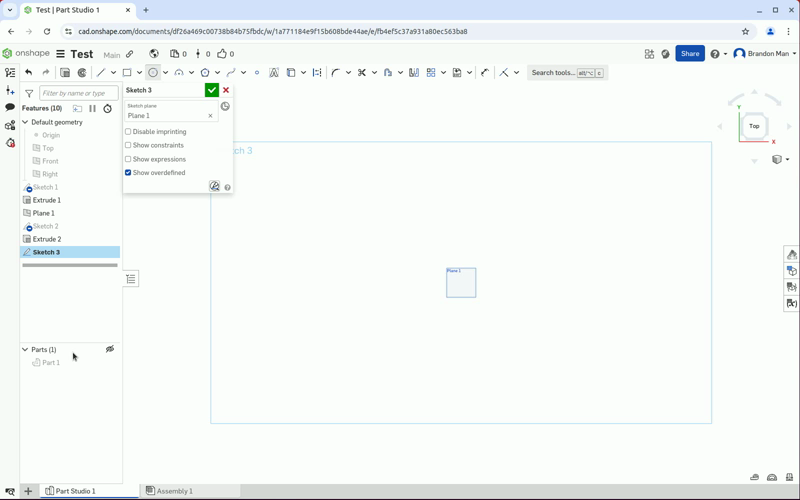
mouse_move(492, 282)
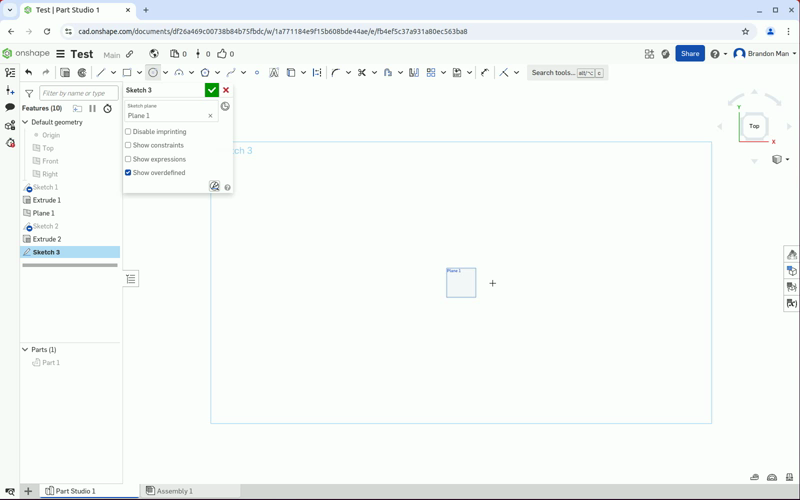
click(492, 282)
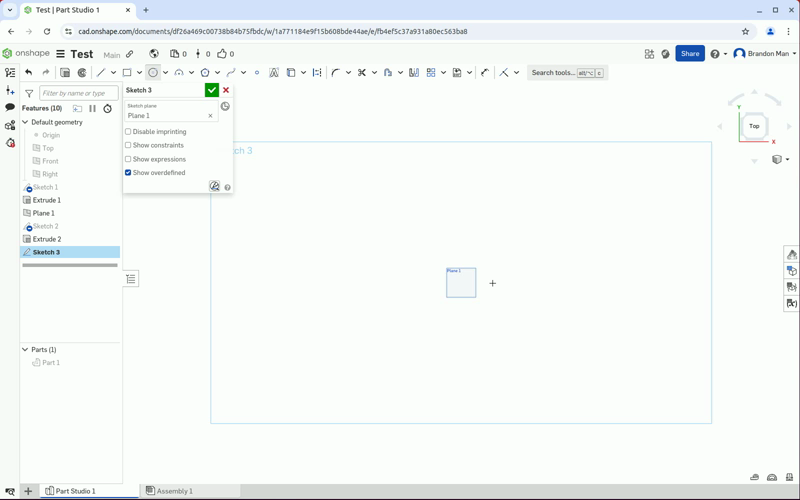
key_up(shift)
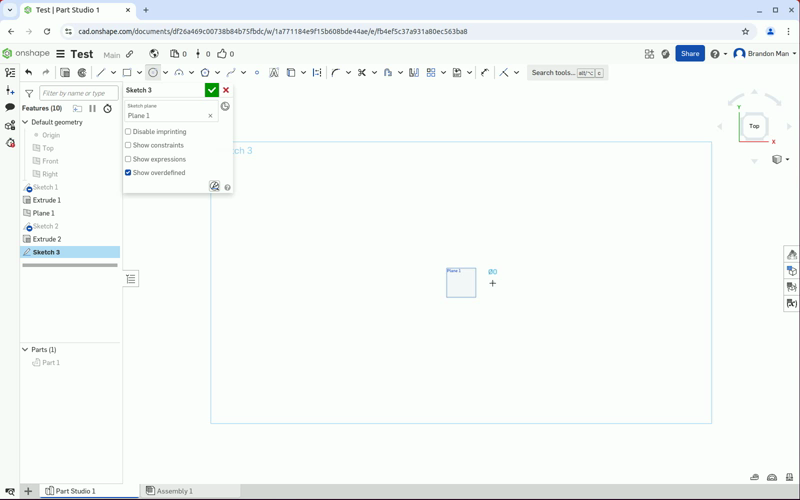
mouse_move(495, 282)
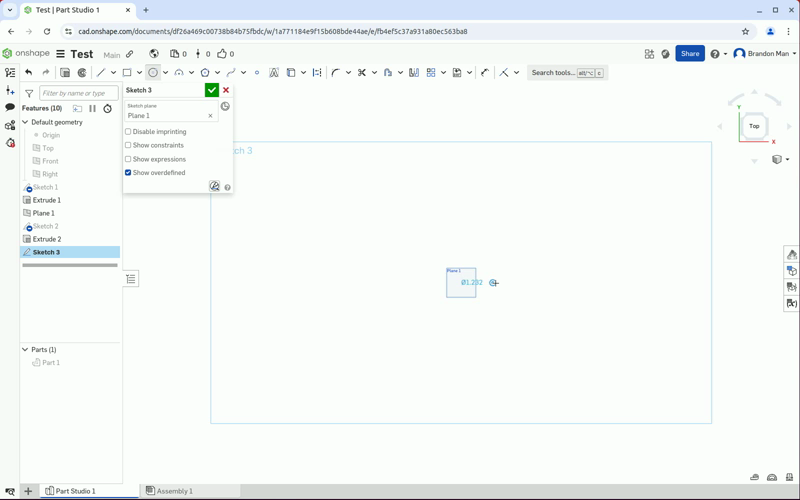
click(495, 282)
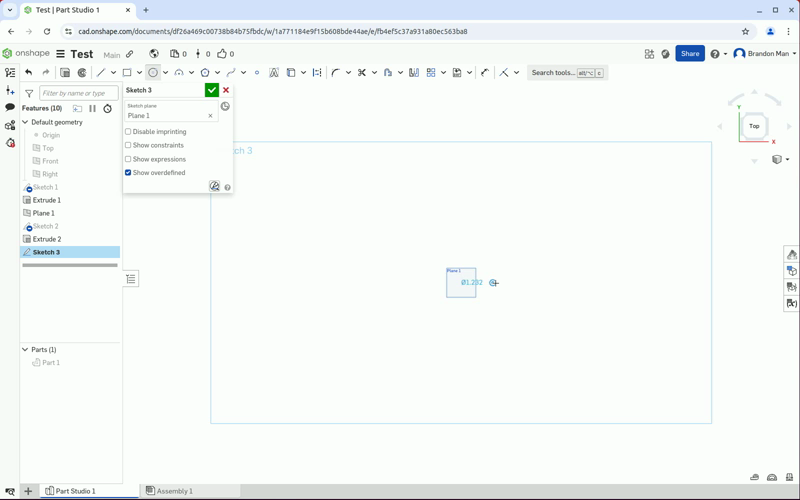
key(esc)
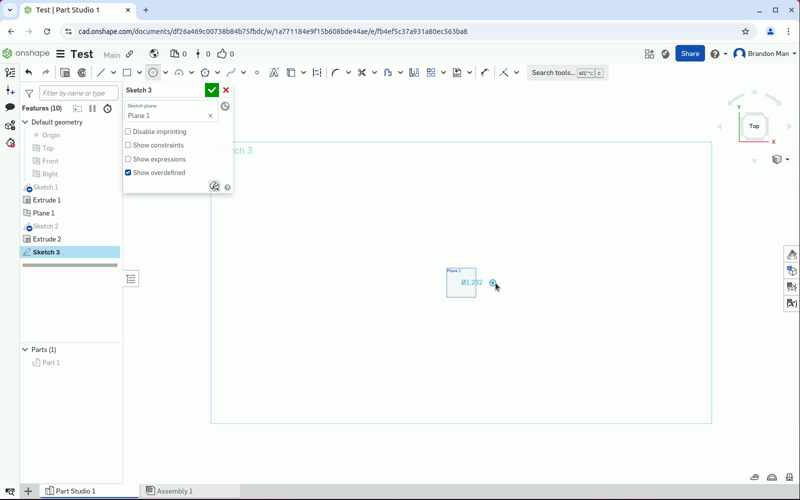
mouse_move(492, 280)
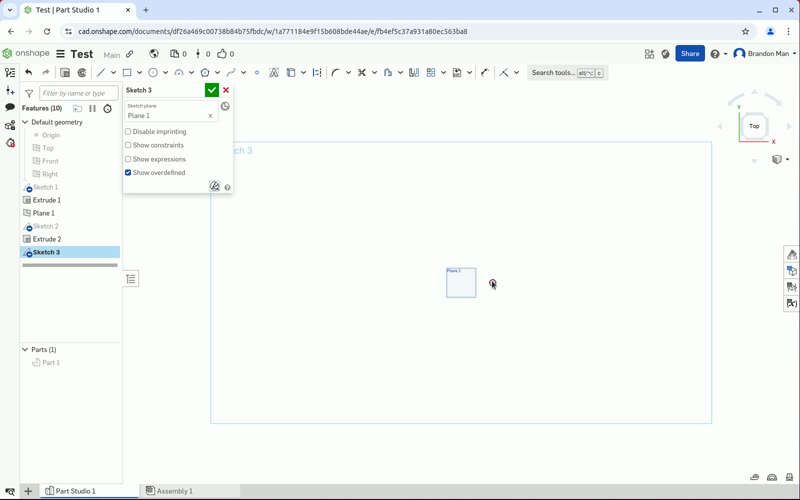
scroll(6)
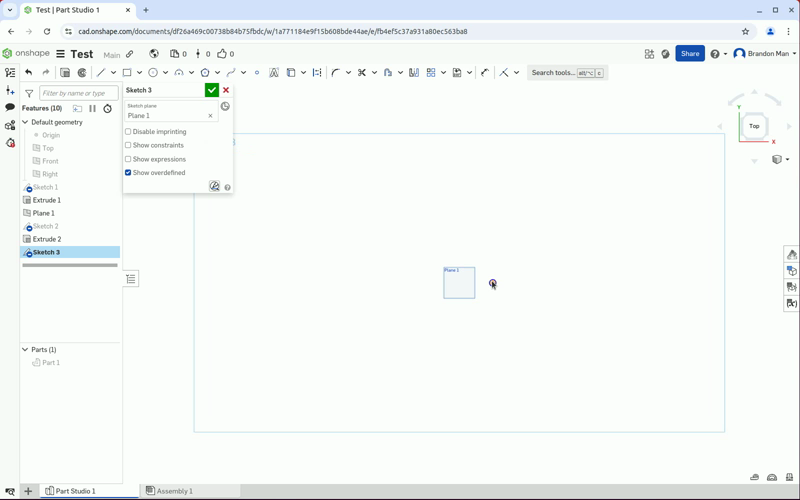
scroll(6)
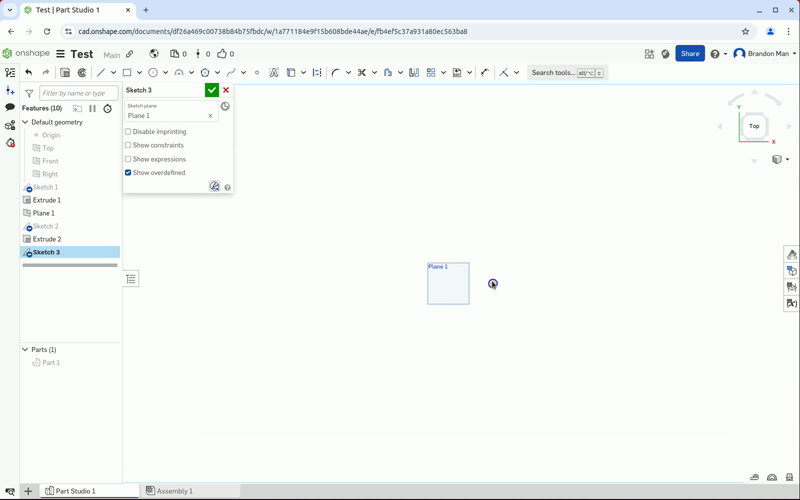
scroll(6)
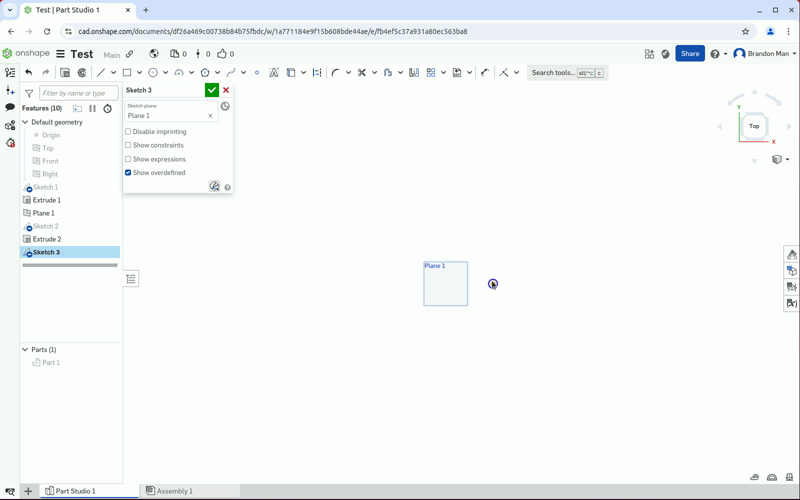
scroll(6)
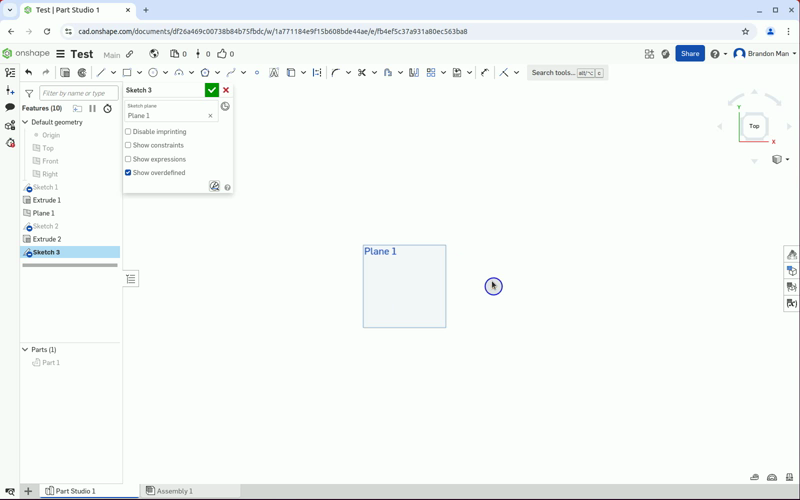
scroll(6)
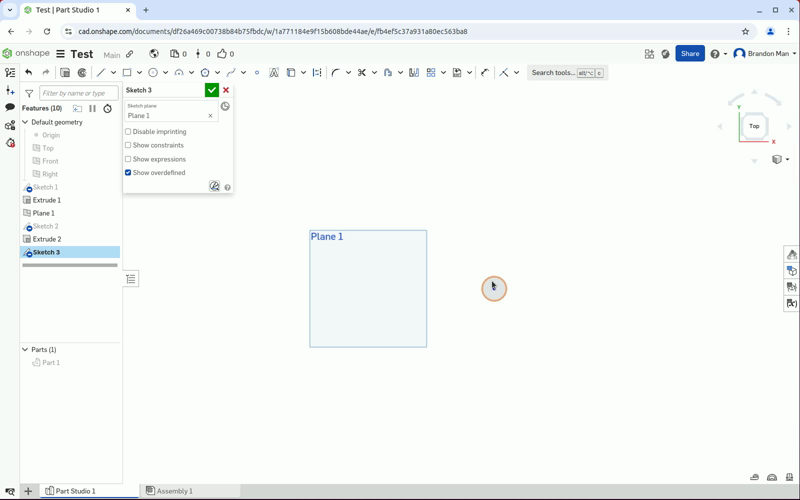
scroll(6)
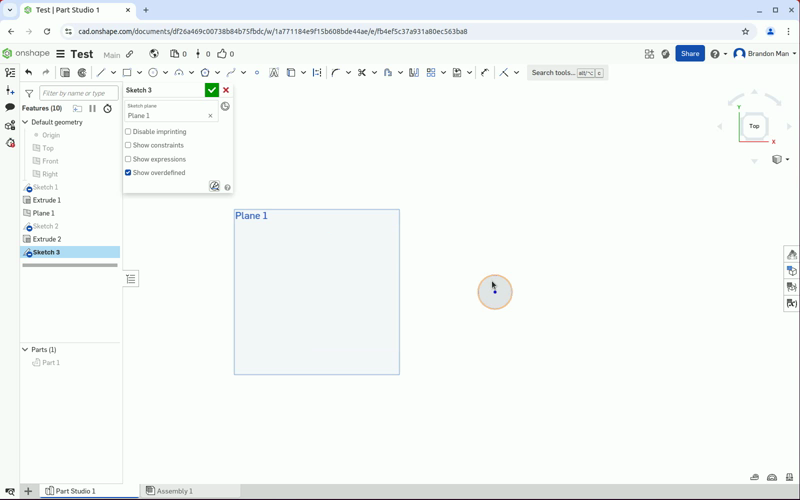
scroll(6)
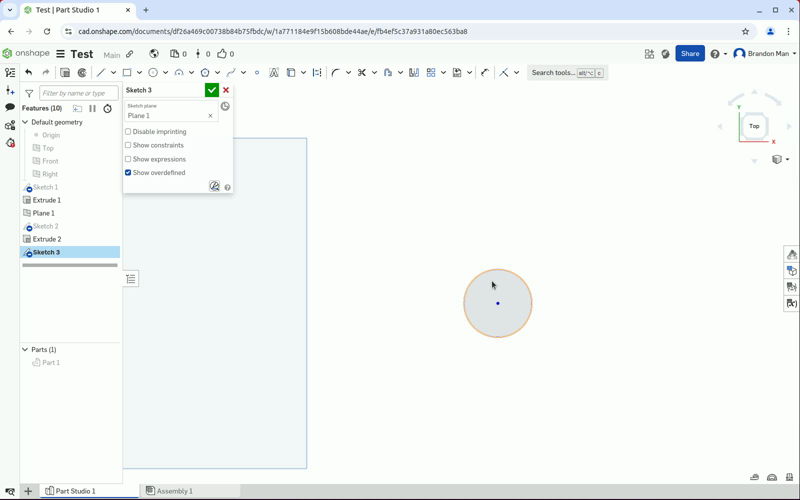
click(492, 280)
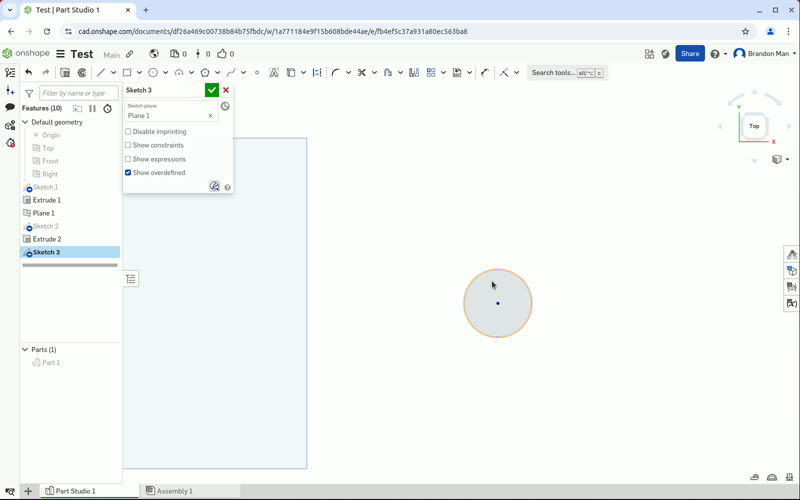
scroll(-6)
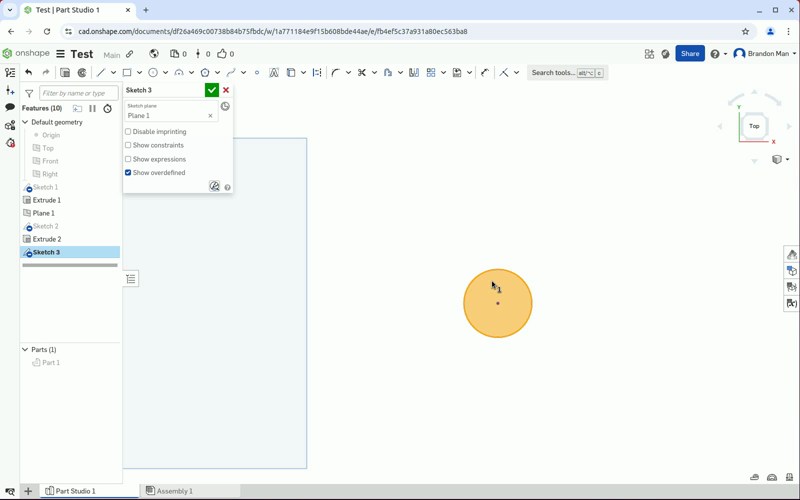
scroll(-6)
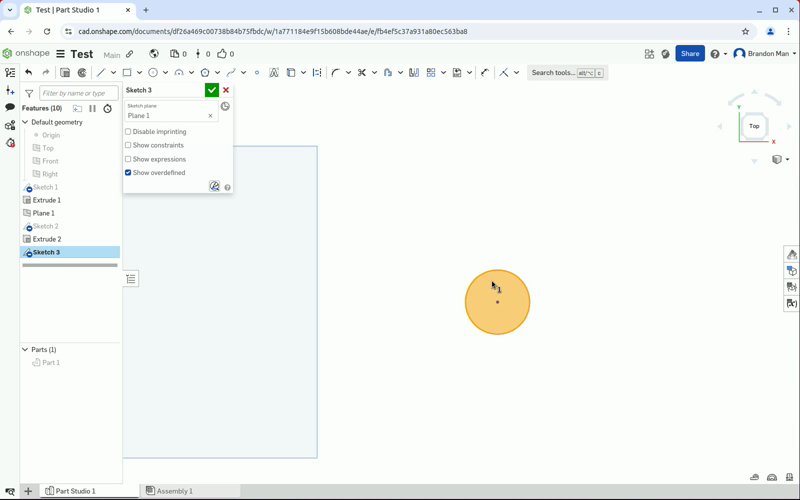
scroll(-6)
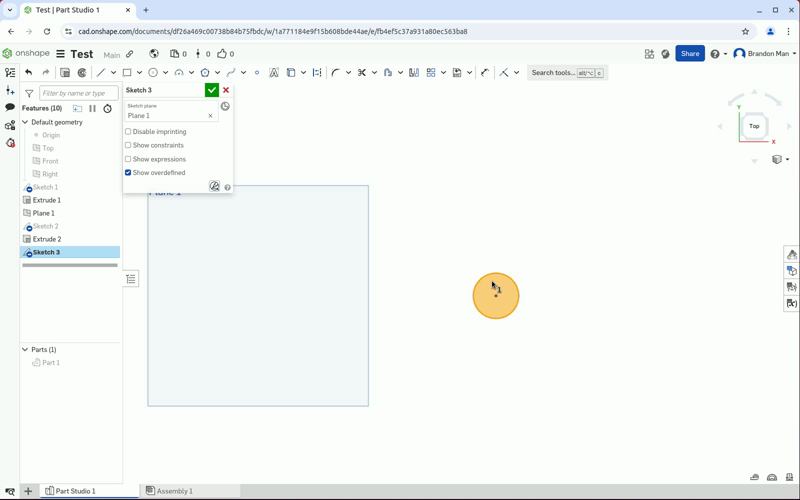
scroll(-6)
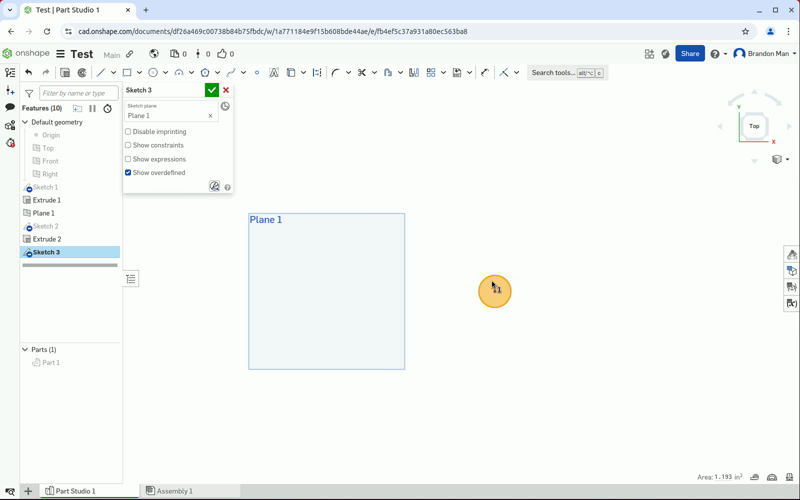
scroll(-6)
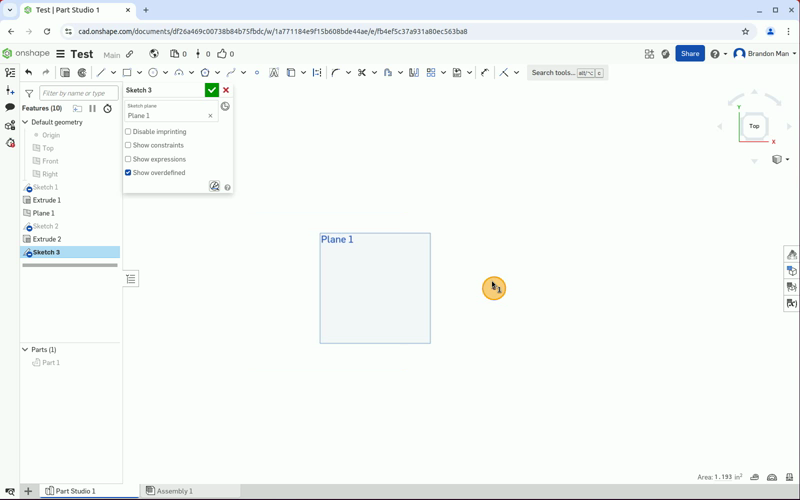
scroll(-6)
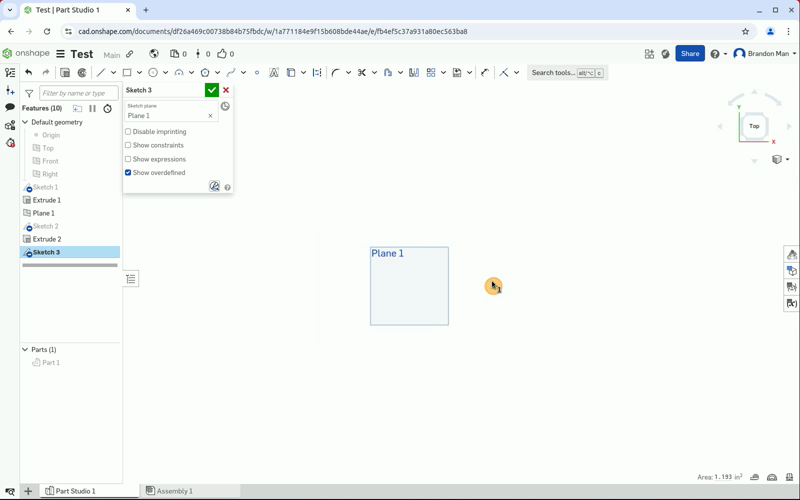
scroll(-6)
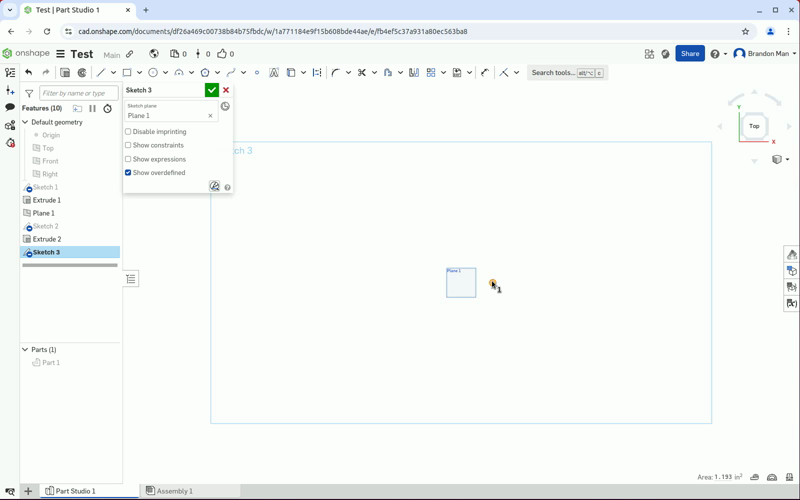
mouse_move(73, 352)
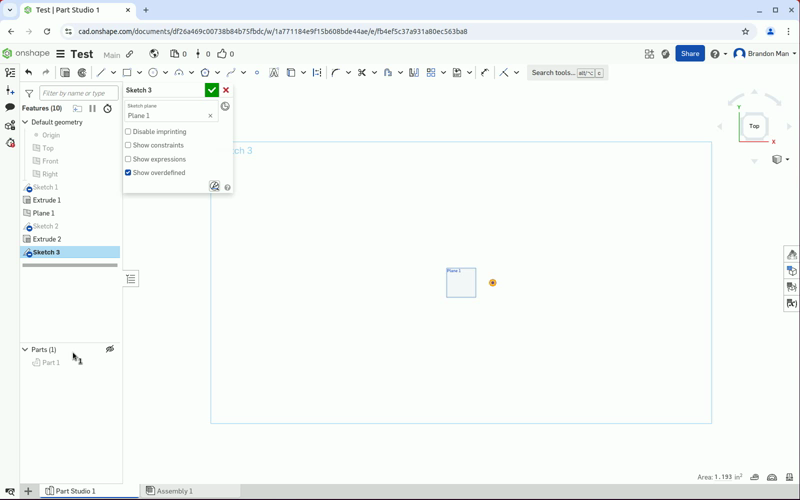
key(shift+y)
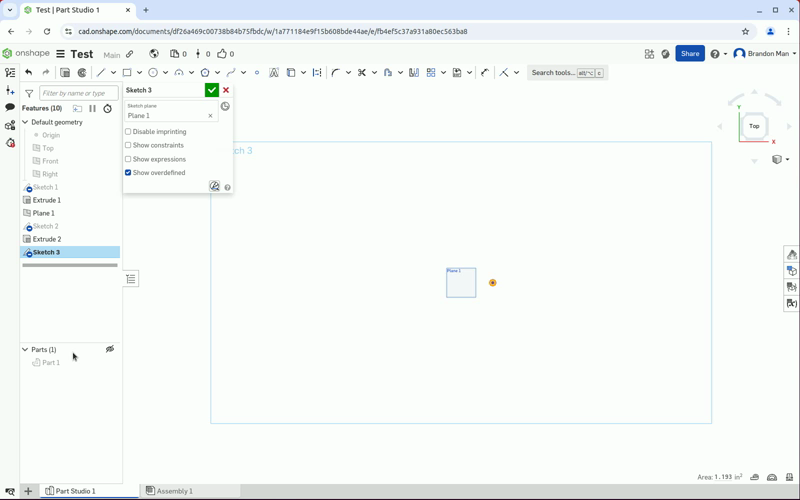
key(shift+e)
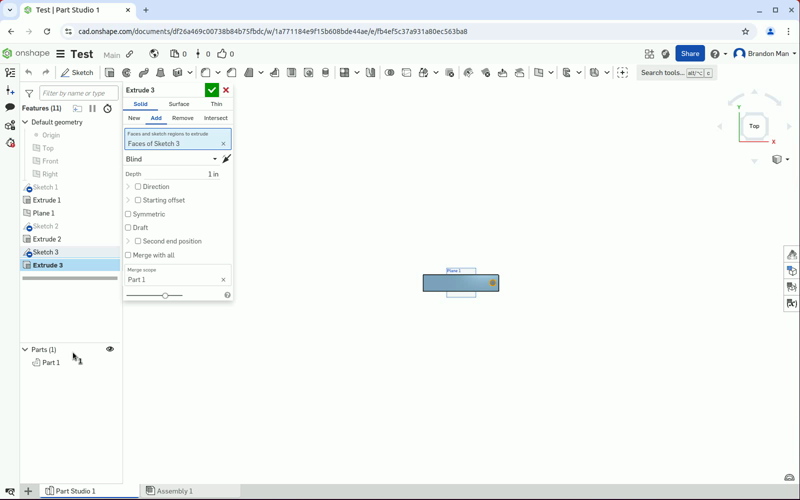
mouse_move(143, 106)
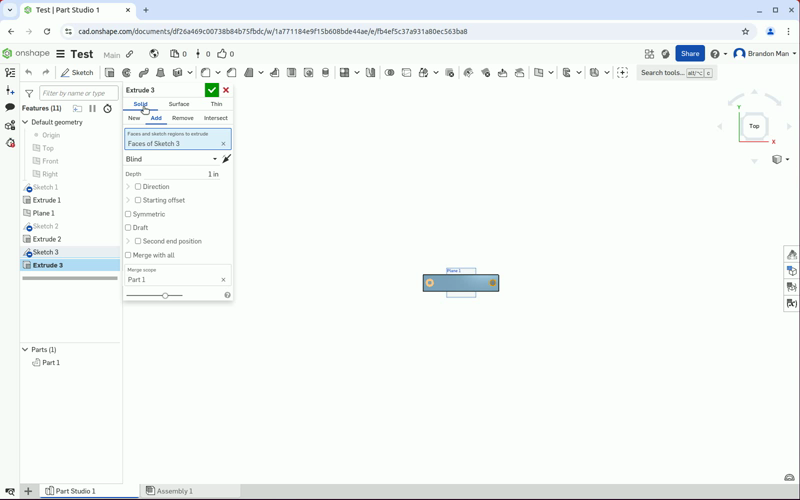
click(143, 106)
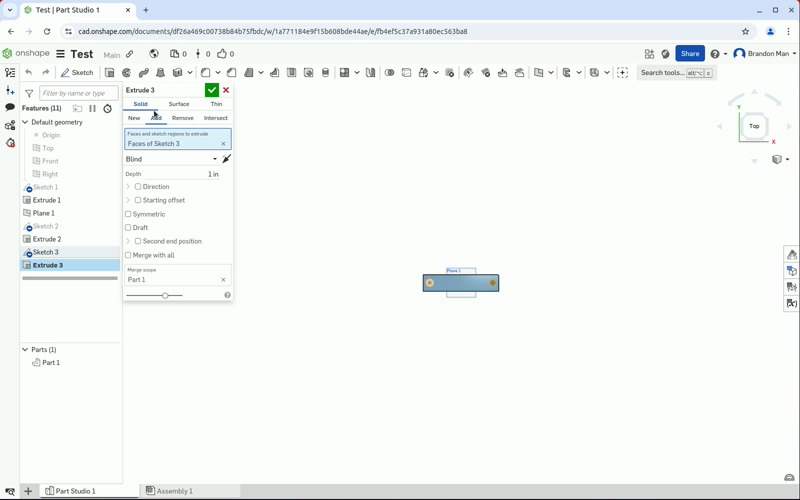
mouse_move(186, 120)
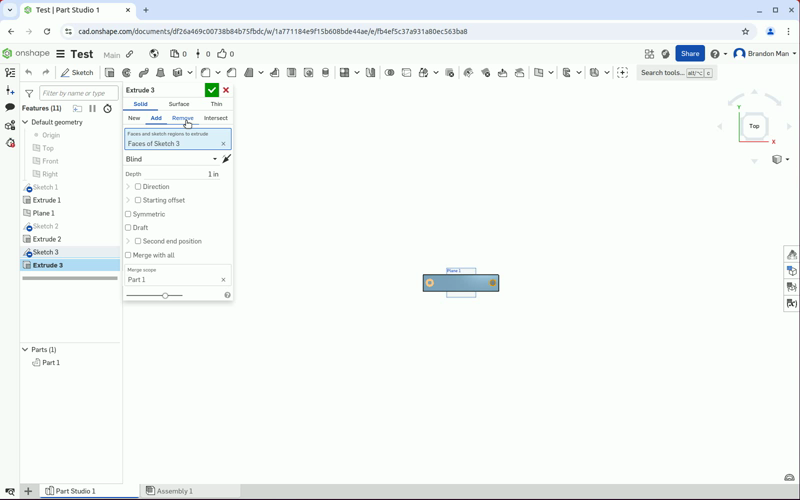
click(186, 120)
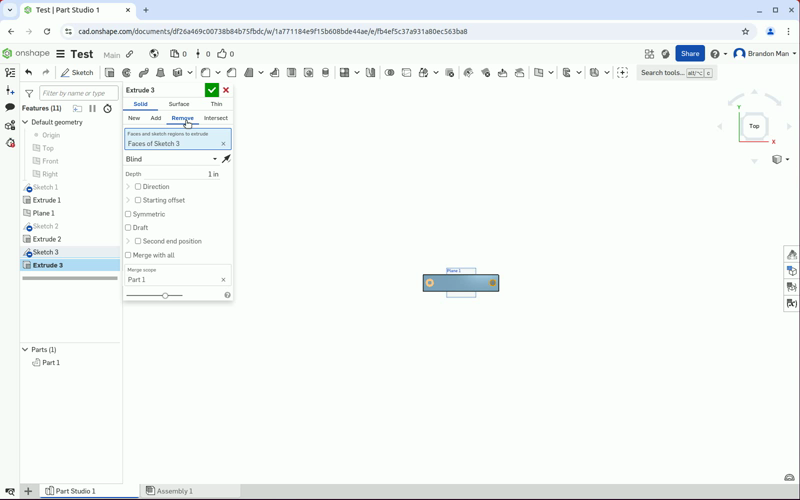
key(tab, 4)
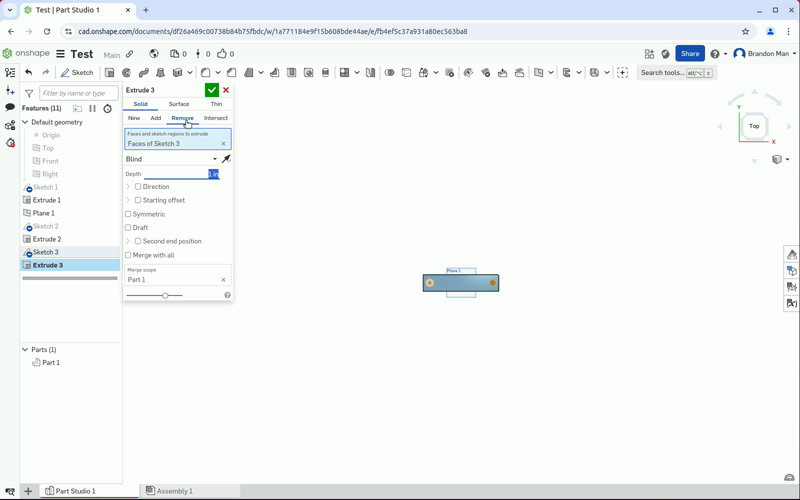
text(8.666)
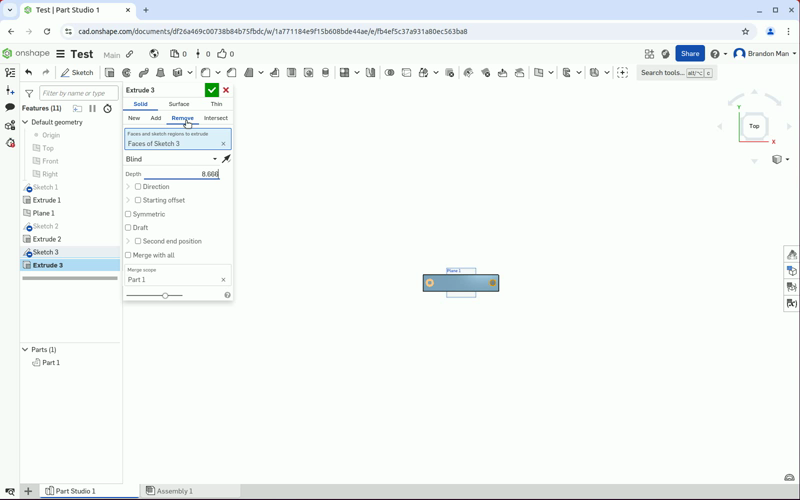
key(tab, 6)
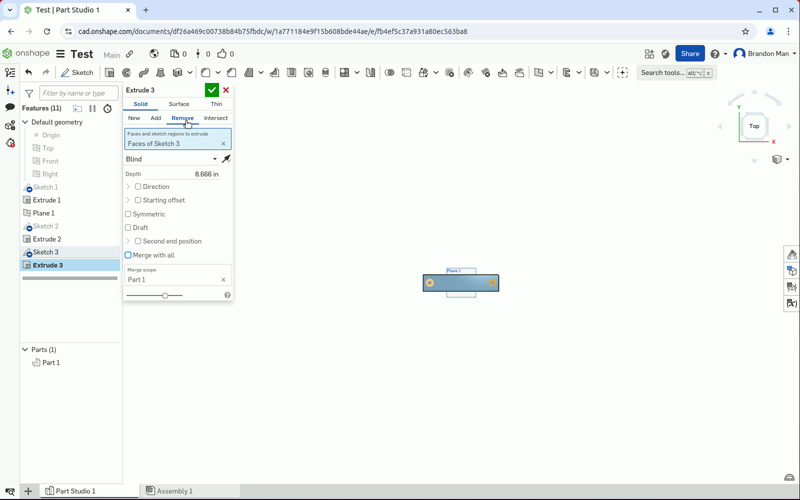
key(space)
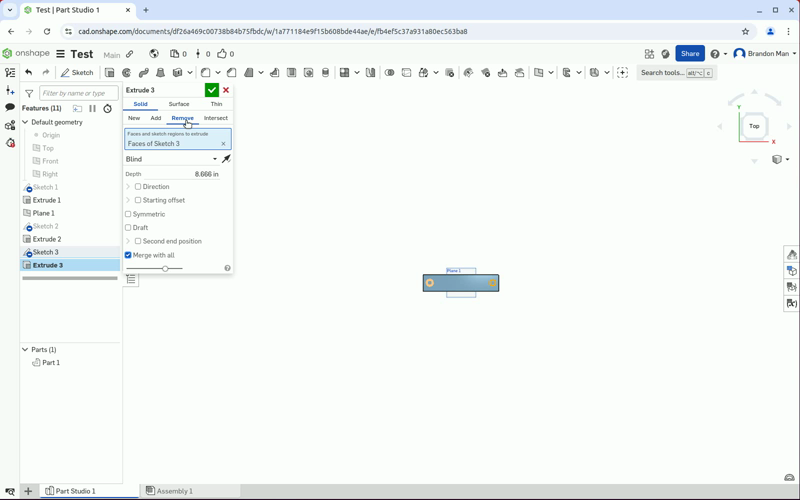
key(enter)
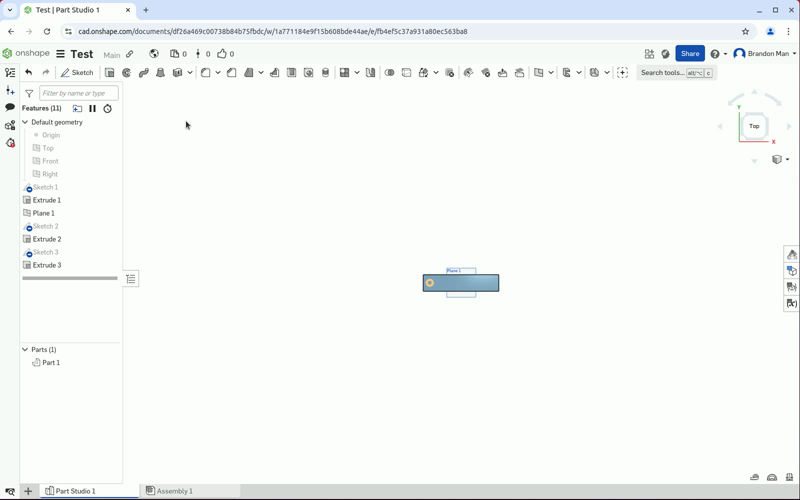
key(shift+h)
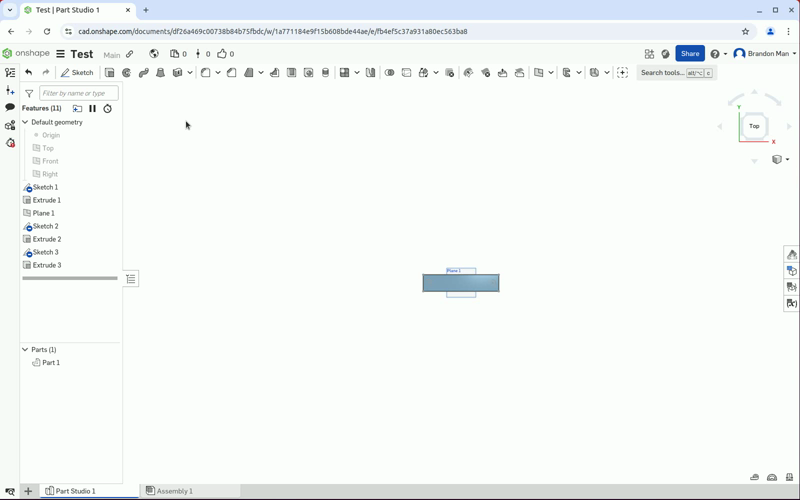
key(shift+h)
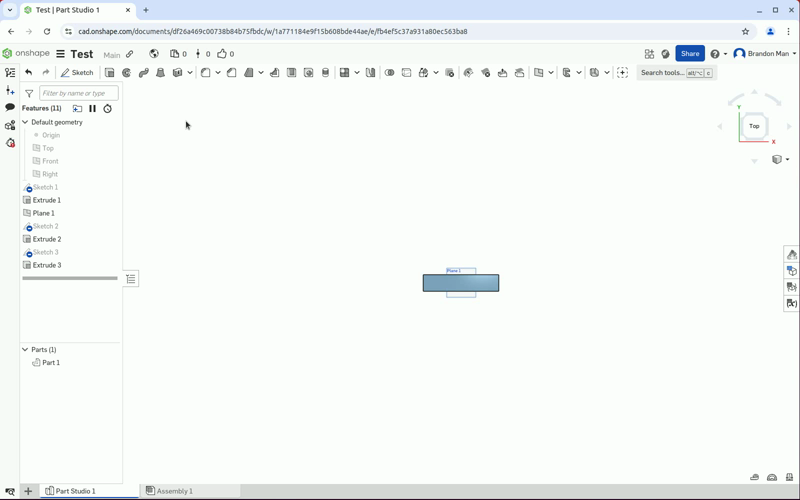
mouse_move(73, 189)
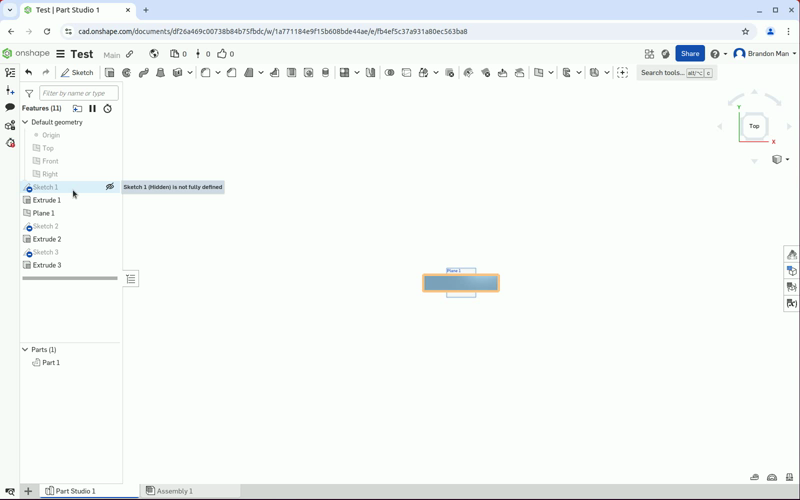
click(73, 189)
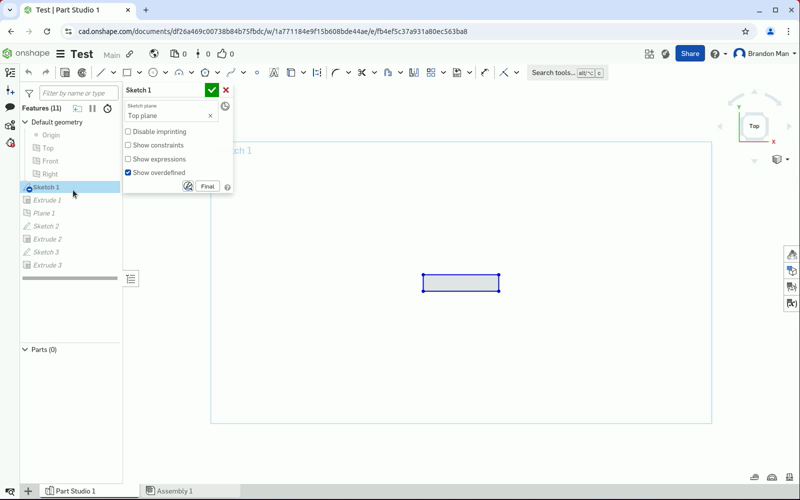
mouse_move(229, 92)
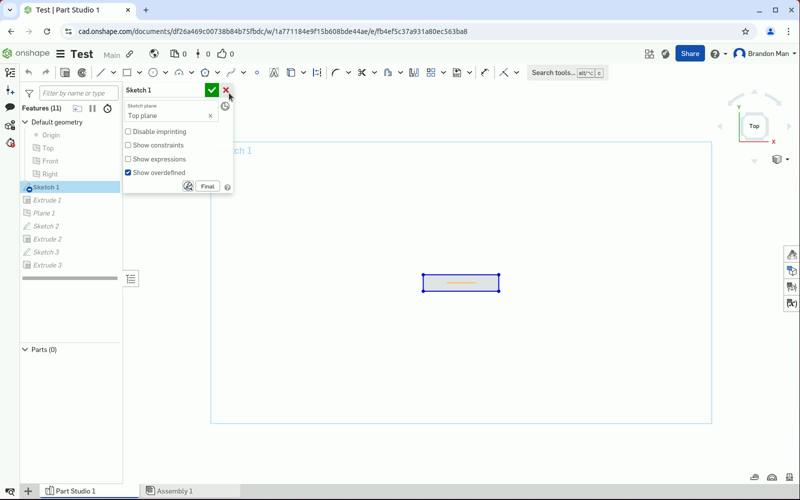
click(229, 92)
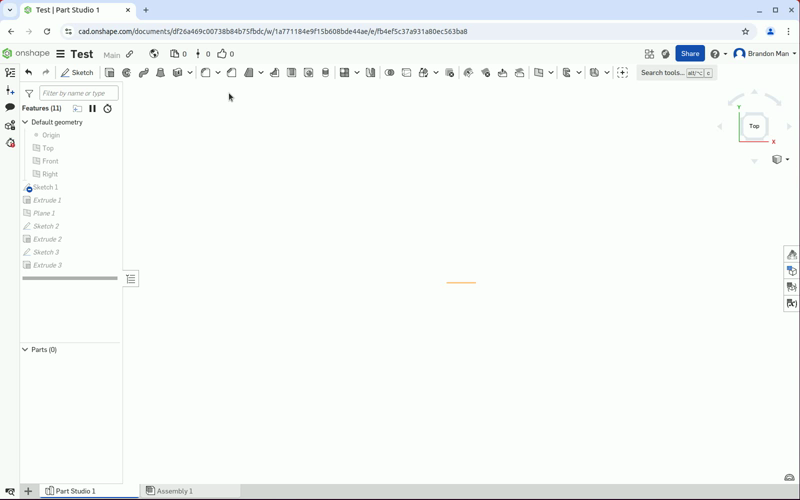
mouse_move(73, 352)
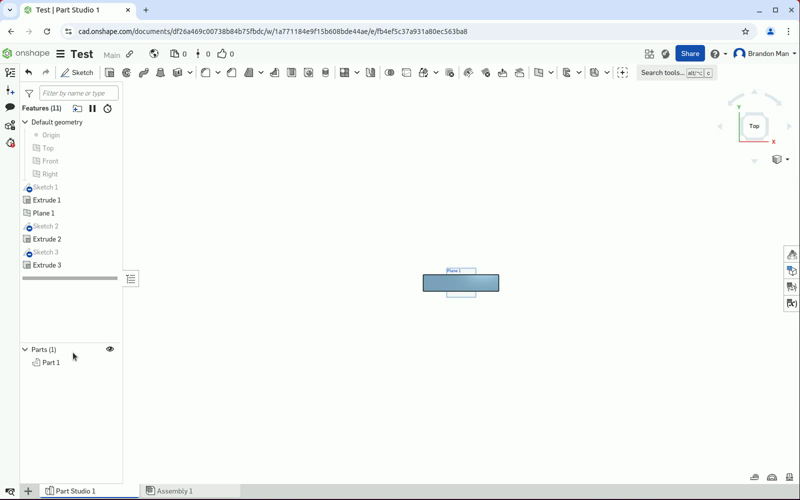
key(y)
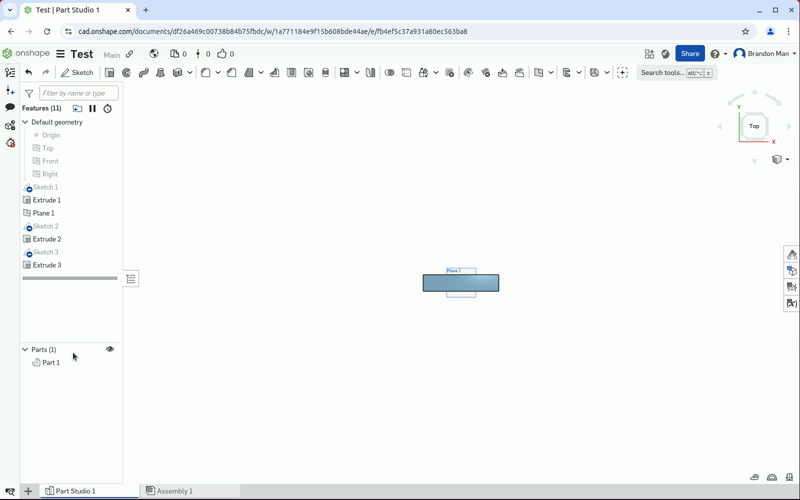
key(shift+p)
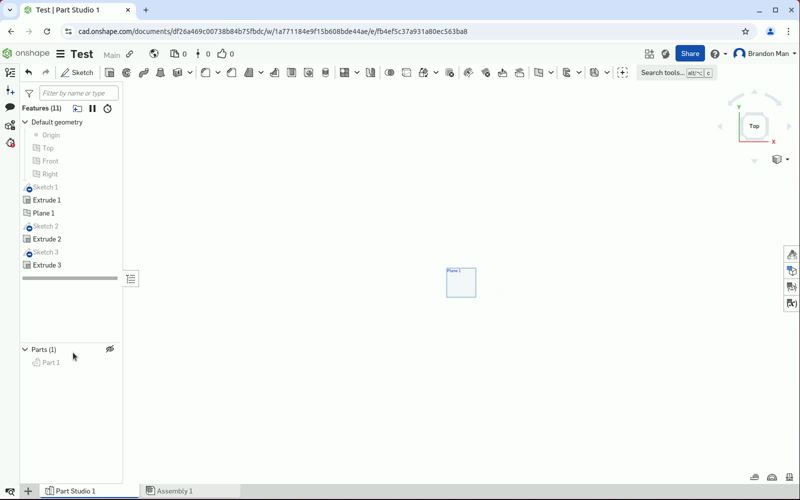
key(space)
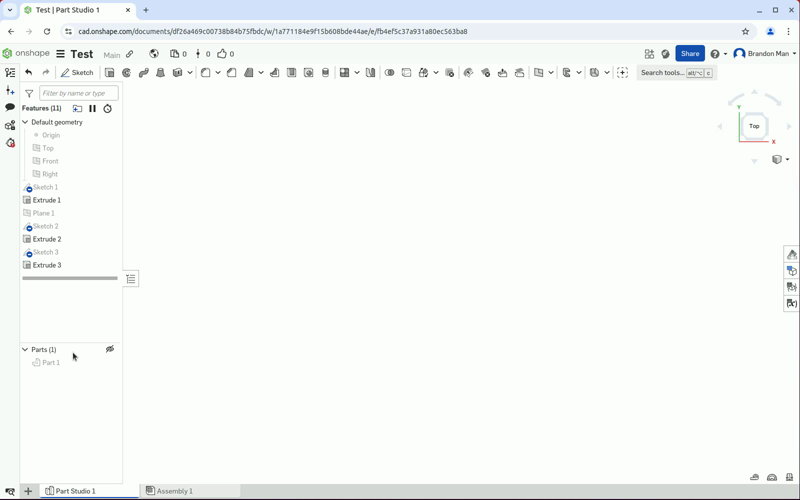
key_down(shift)
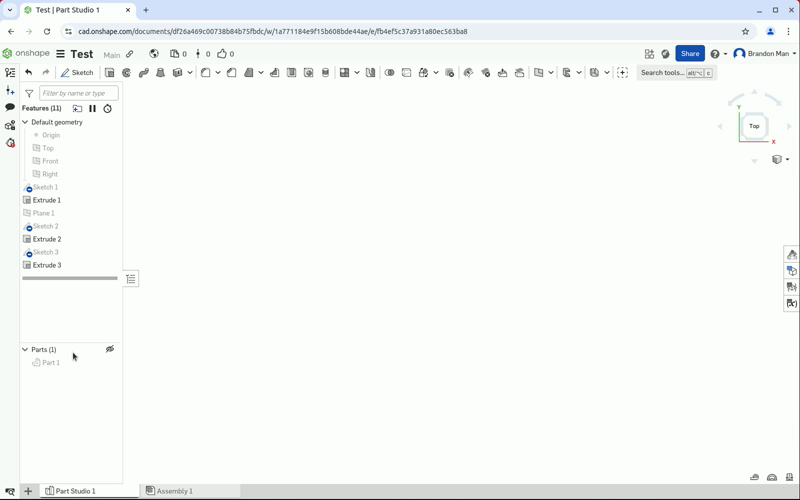
key(up)
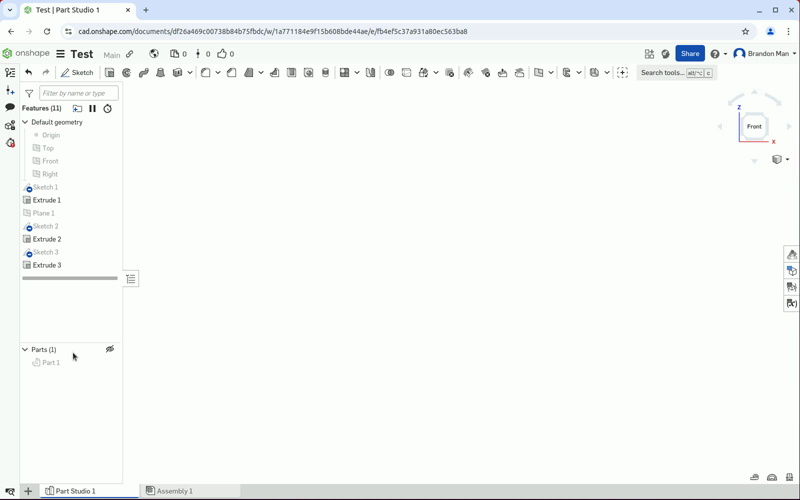
key_up(shift)
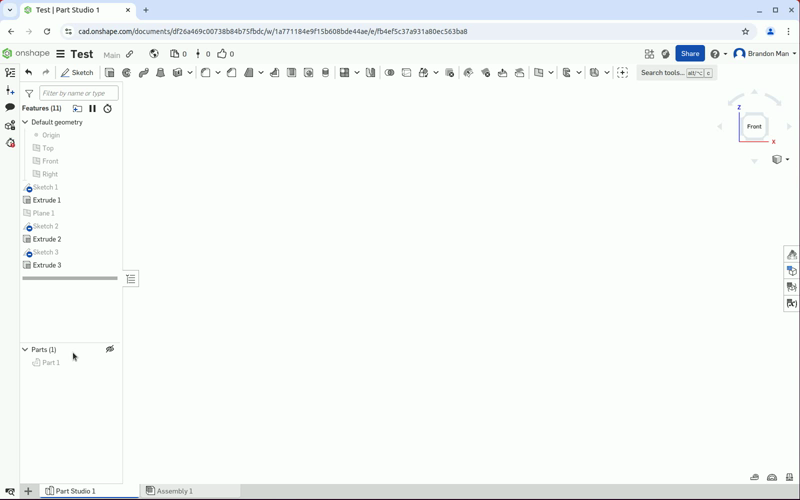
mouse_move(73, 352)
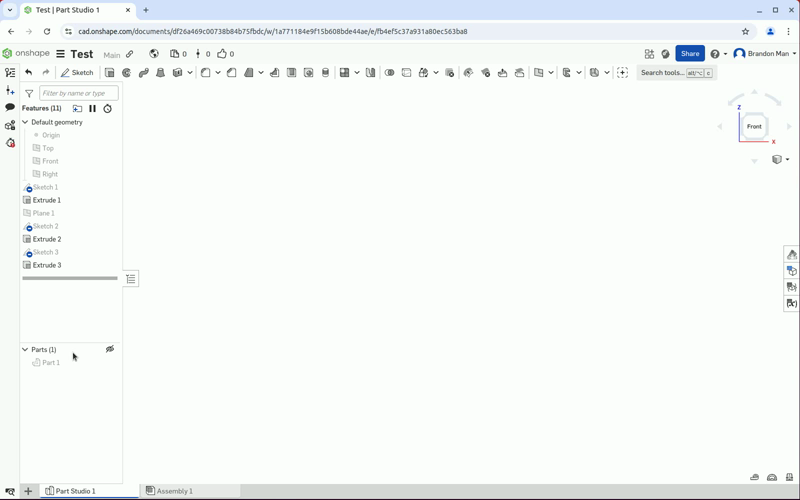
key(shift+y)
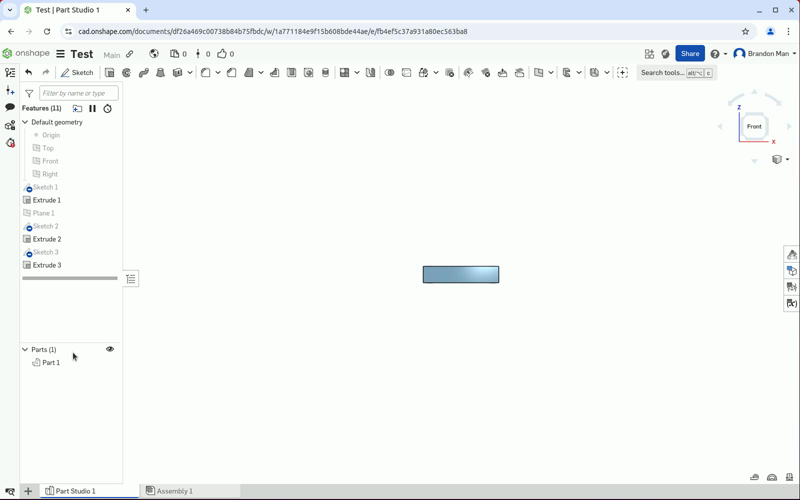
mouse_move(541, 75)
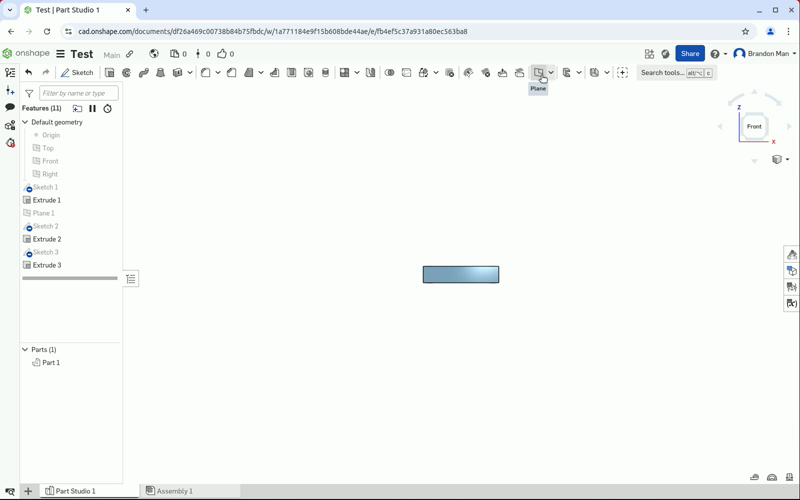
click(541, 75)
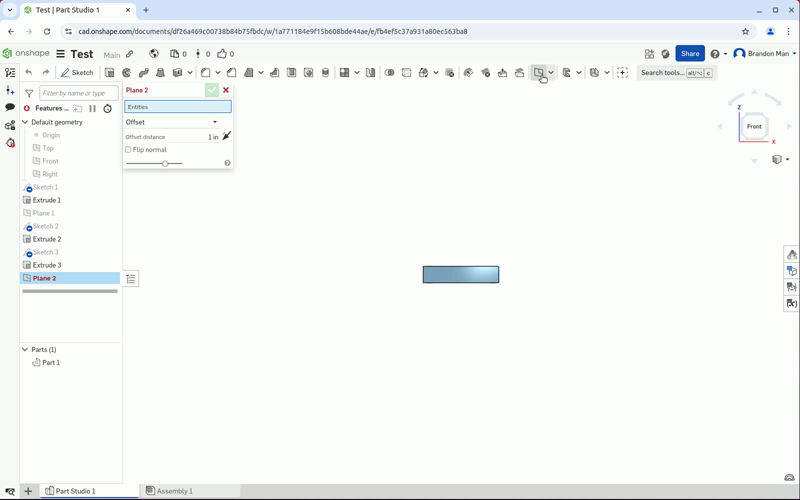
mouse_move(73, 163)
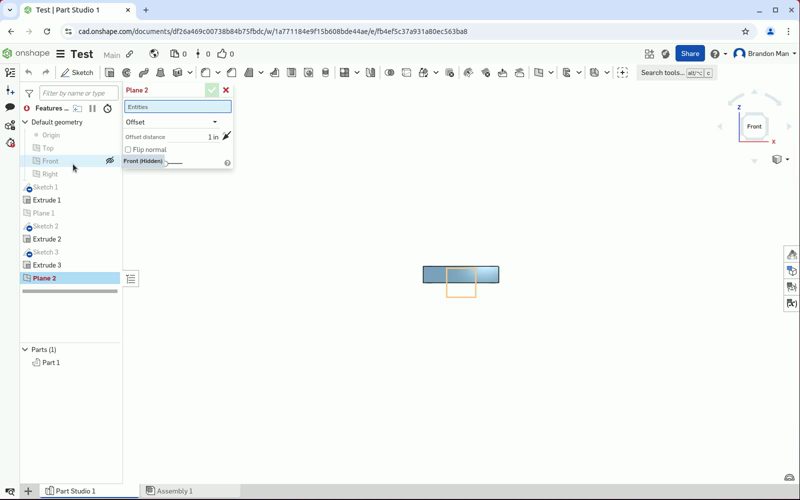
click(73, 163)
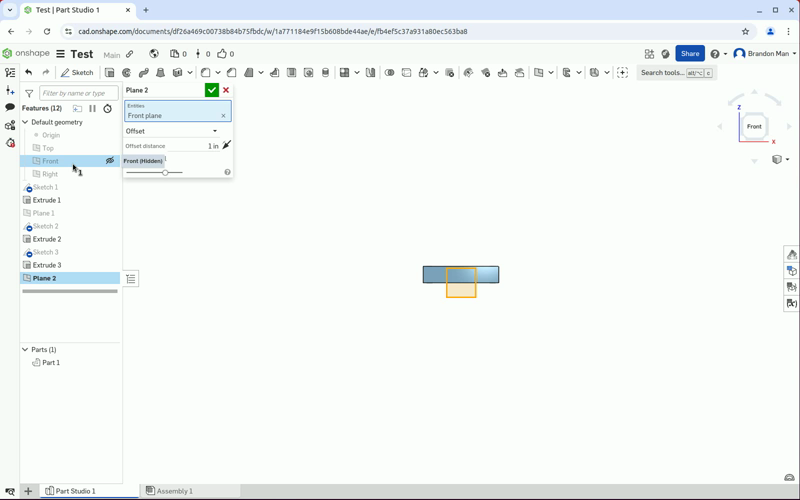
key(tab, 2)
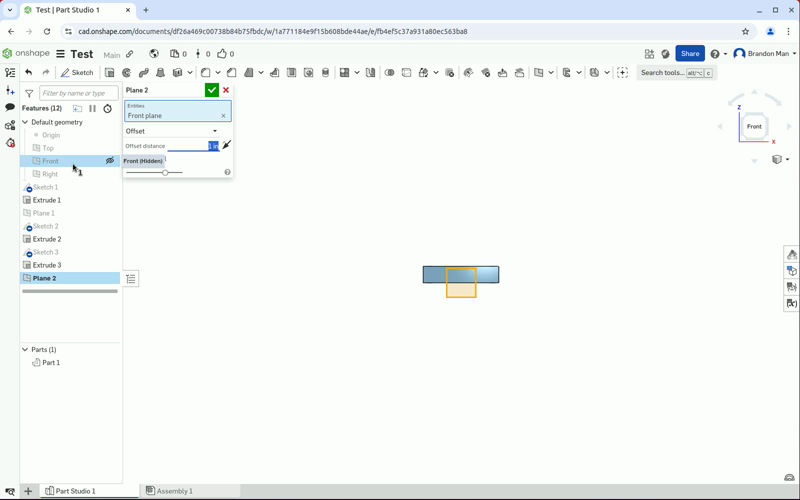
text(1.695)
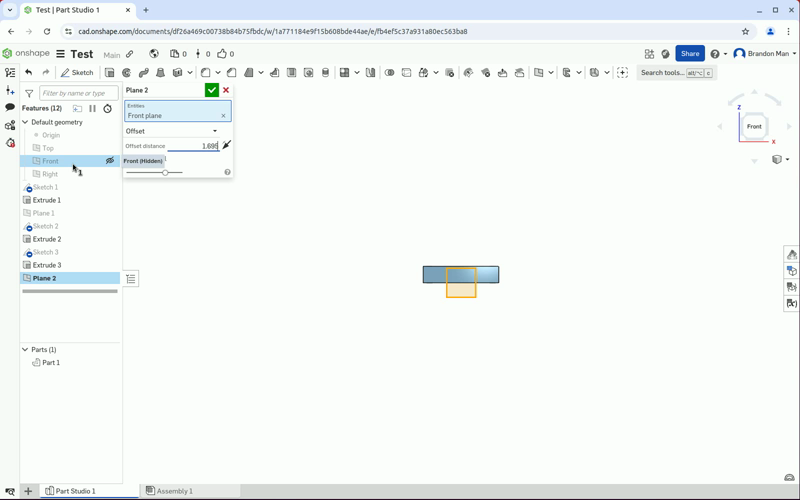
key(enter, 2)
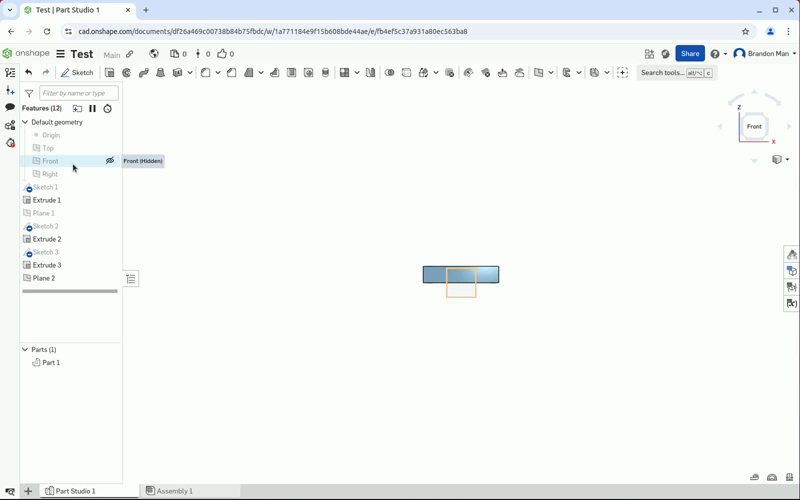
key(shift+s)
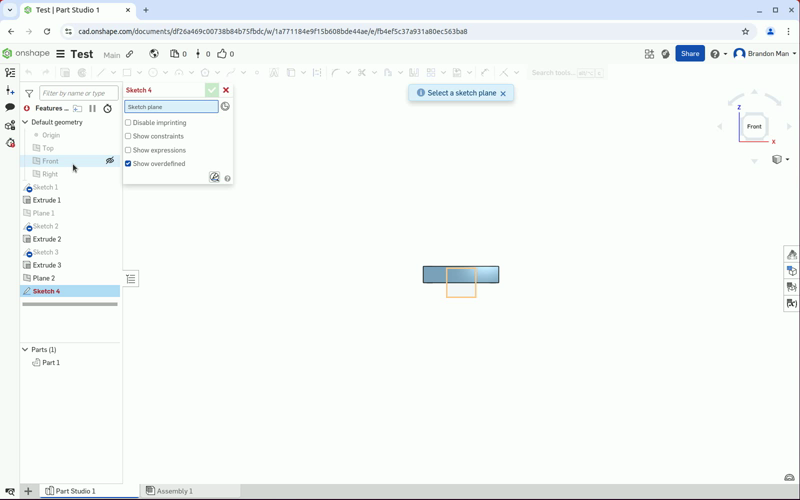
mouse_move(73, 280)
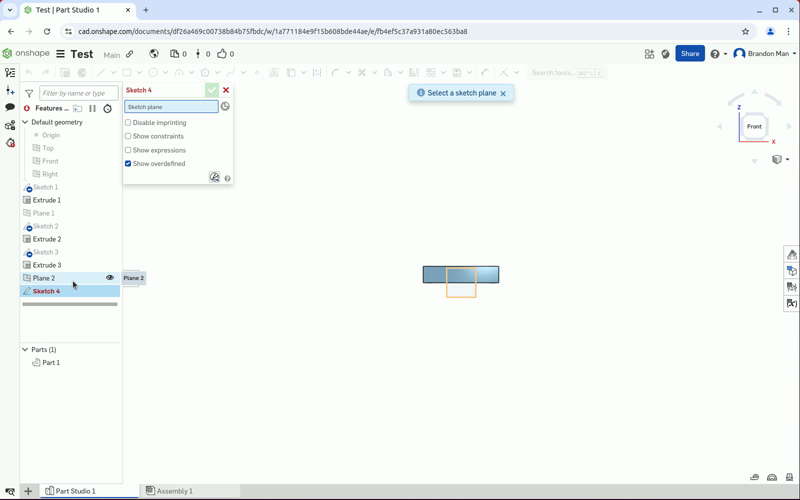
click(73, 280)
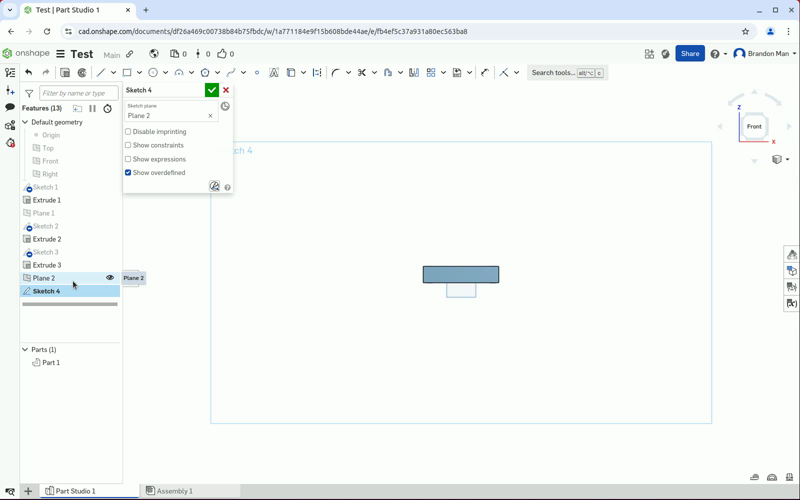
mouse_move(73, 352)
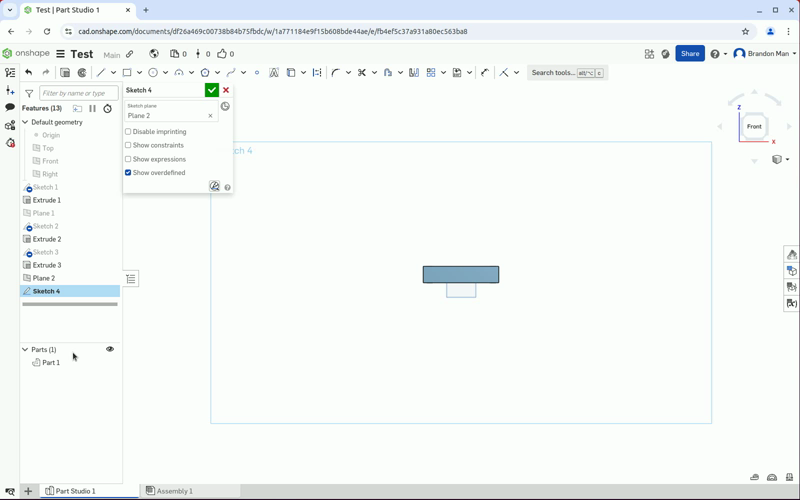
key(y)
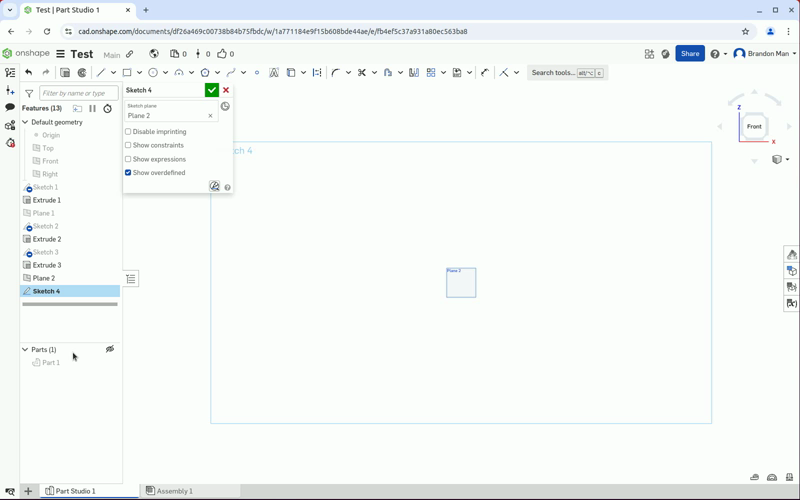
key(c)
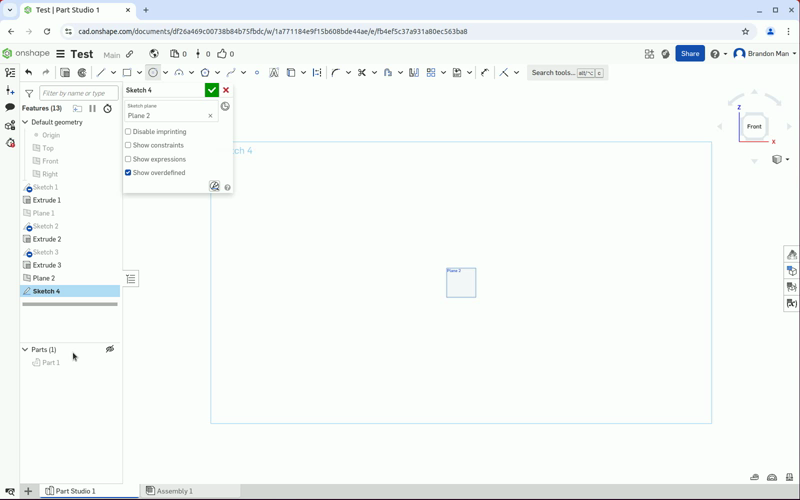
key_down(shift)
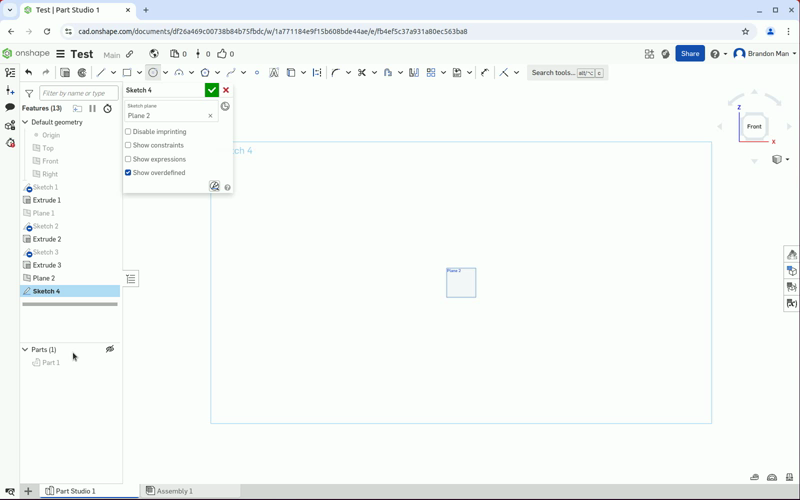
mouse_move(429, 273)
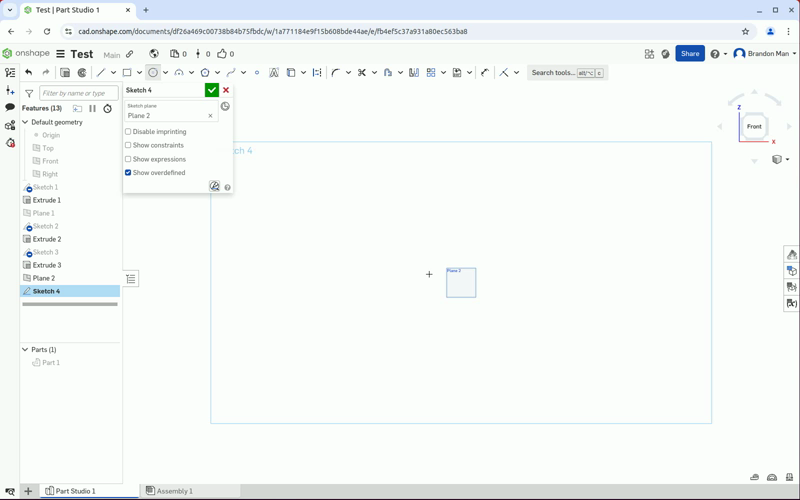
click(429, 273)
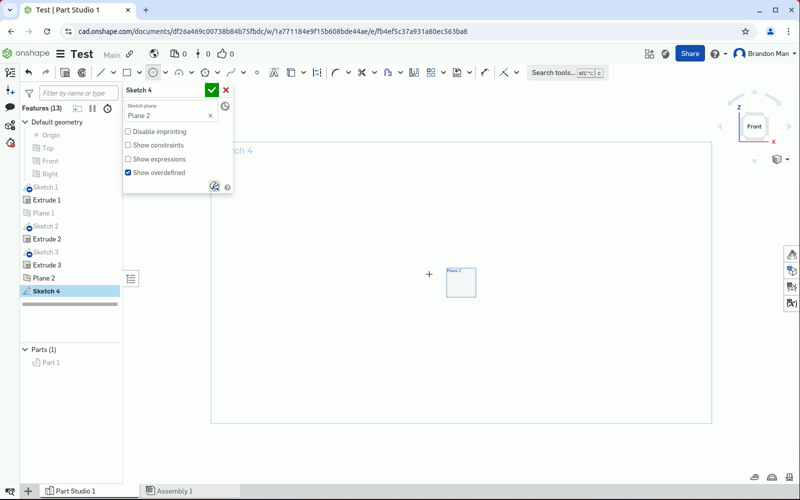
key_up(shift)
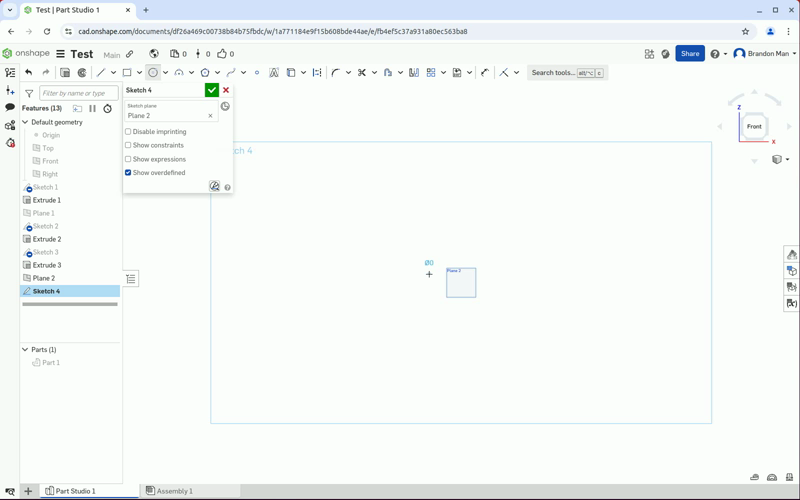
mouse_move(431, 273)
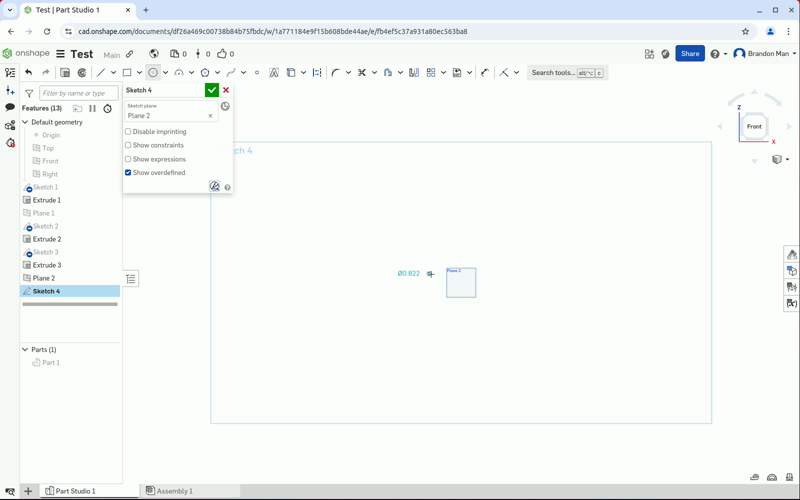
scroll(6)
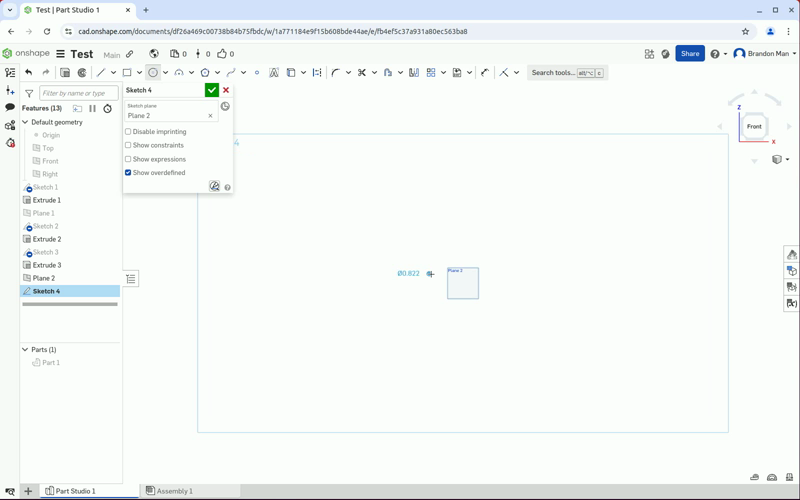
scroll(6)
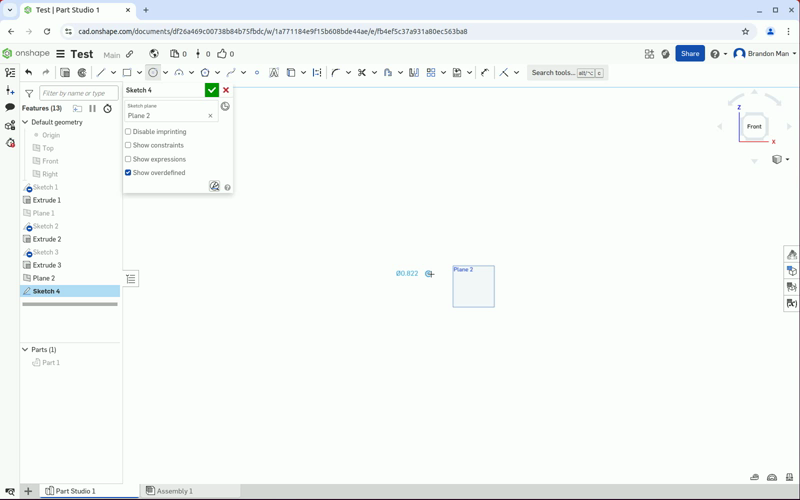
scroll(6)
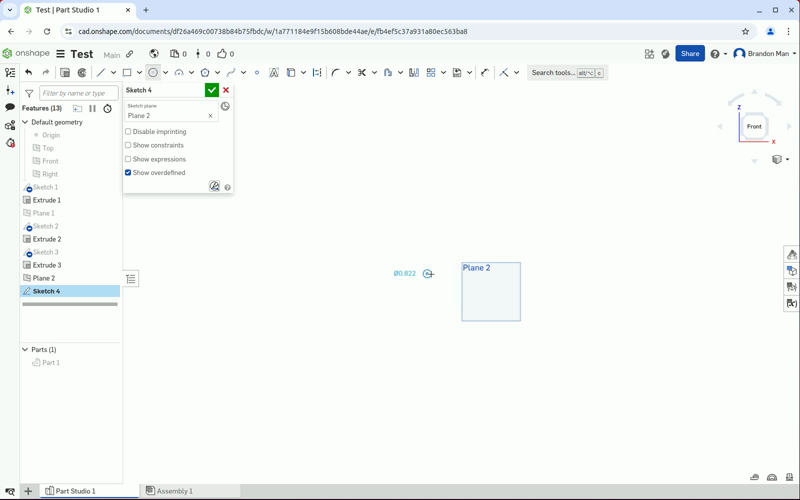
scroll(6)
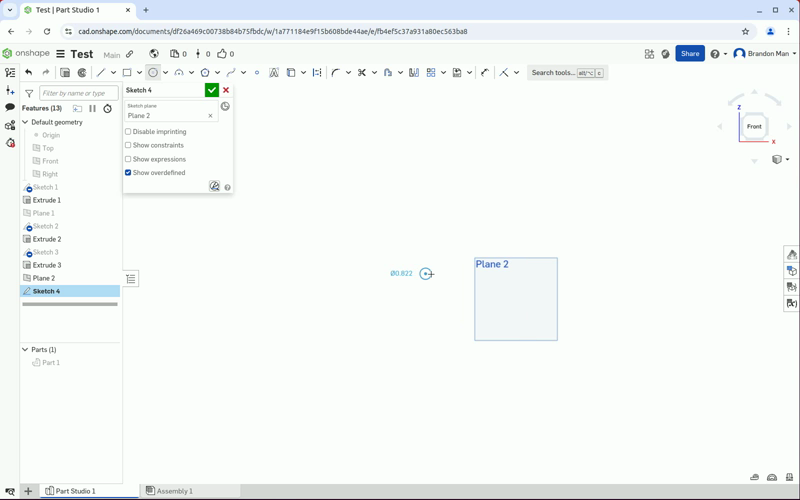
scroll(6)
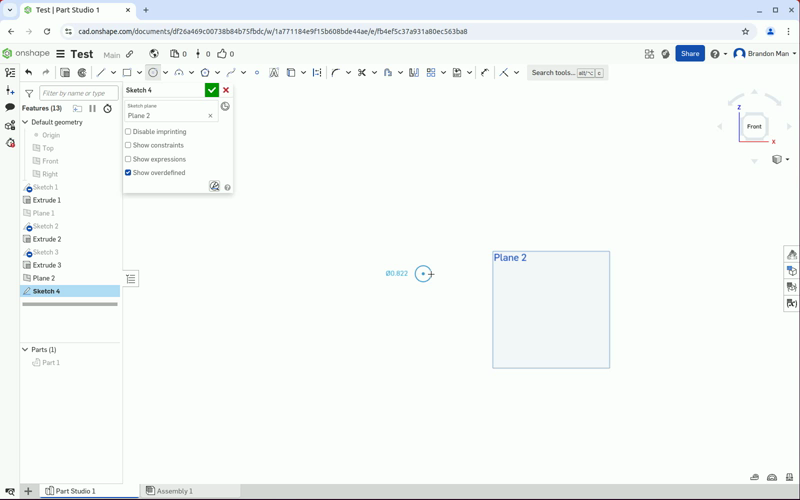
scroll(6)
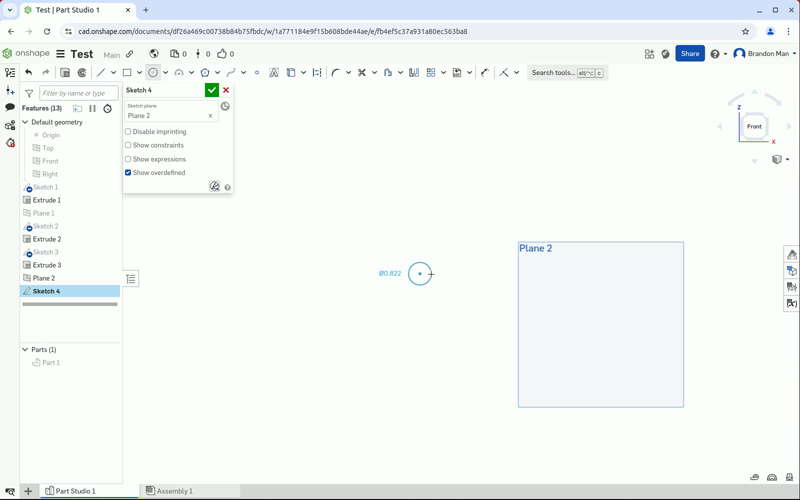
scroll(6)
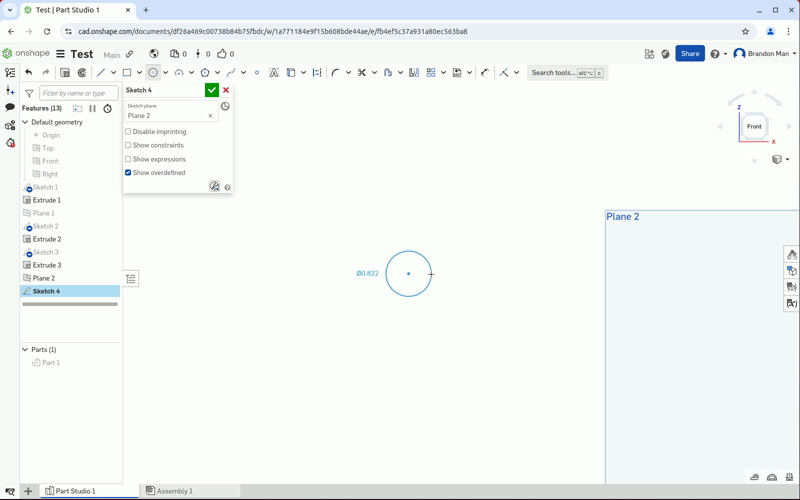
click(431, 273)
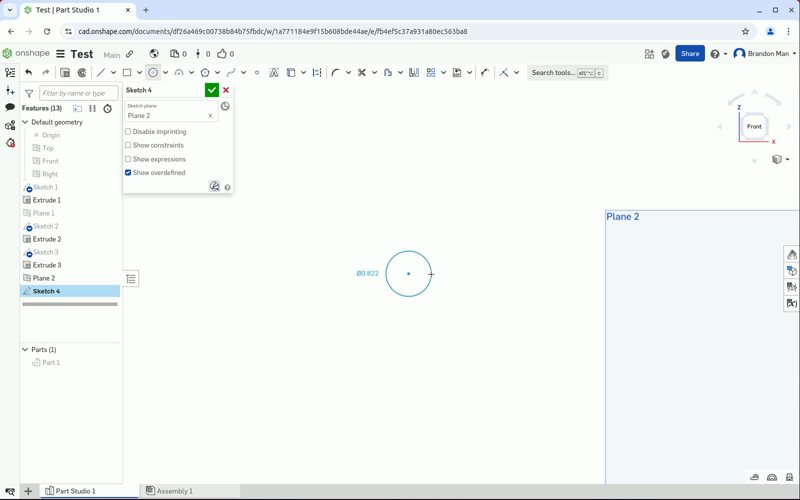
scroll(-6)
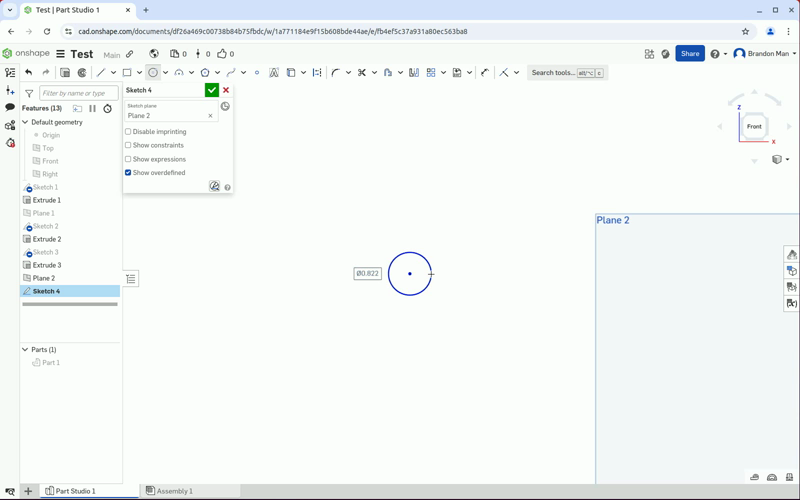
scroll(-6)
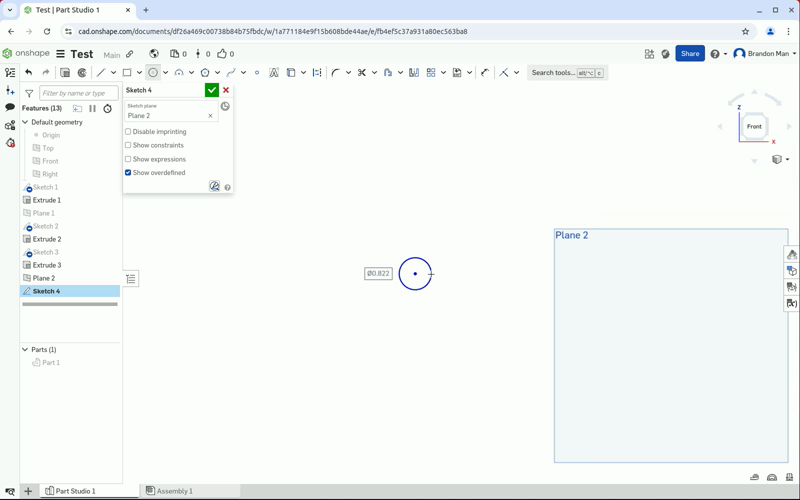
scroll(-6)
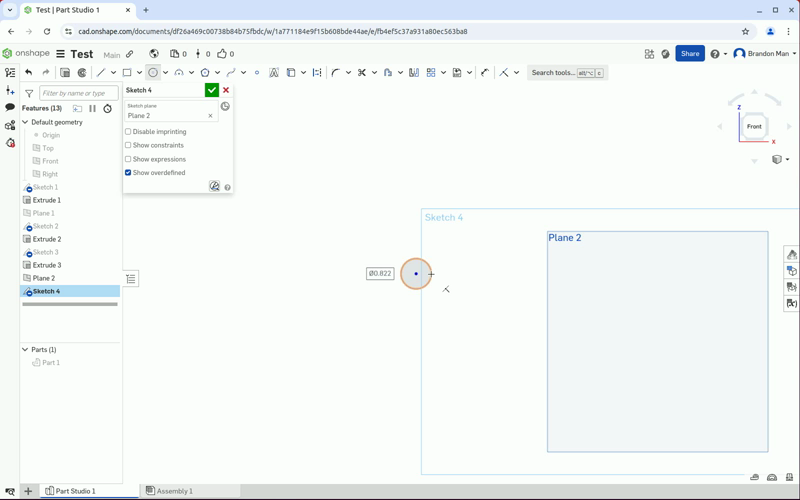
scroll(-6)
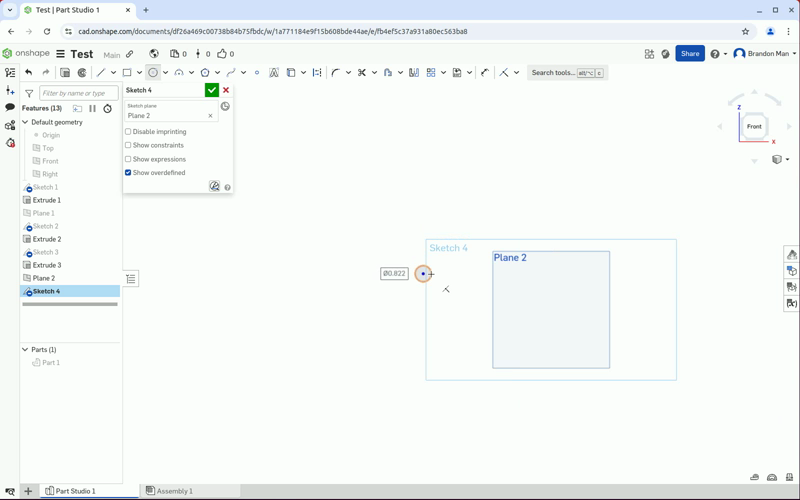
scroll(-6)
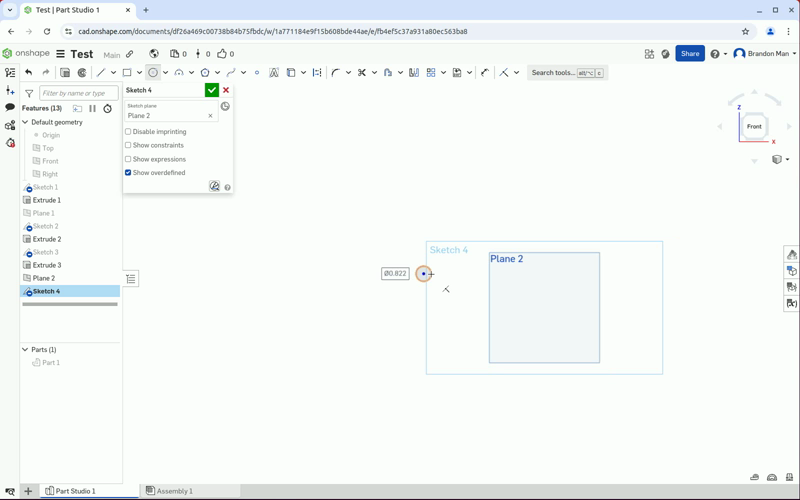
scroll(-6)
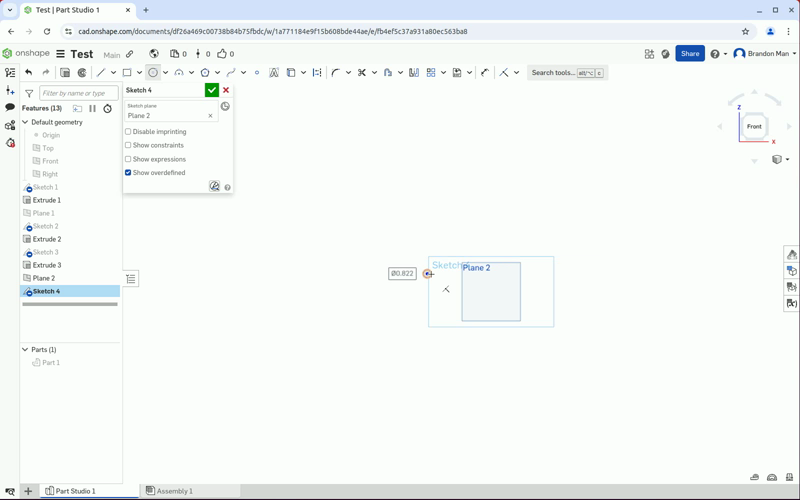
scroll(-6)
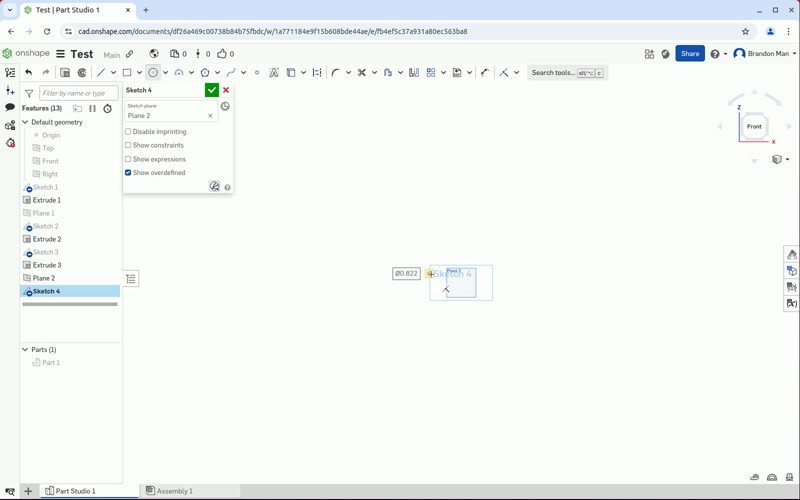
key(esc)
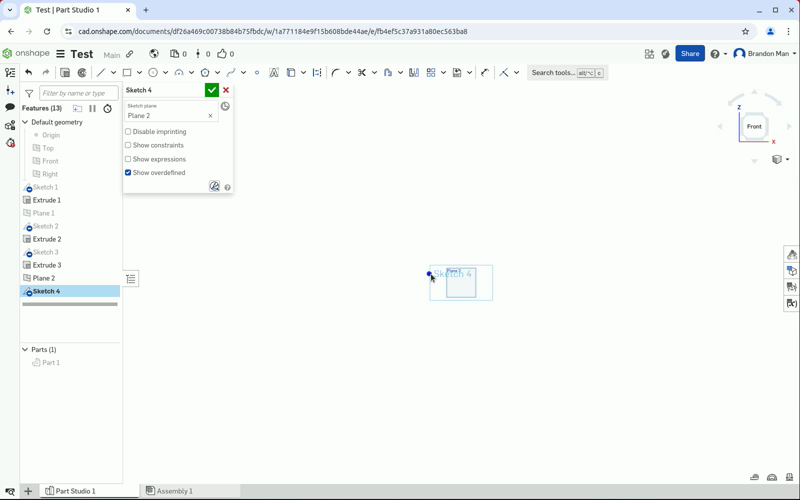
mouse_move(429, 272)
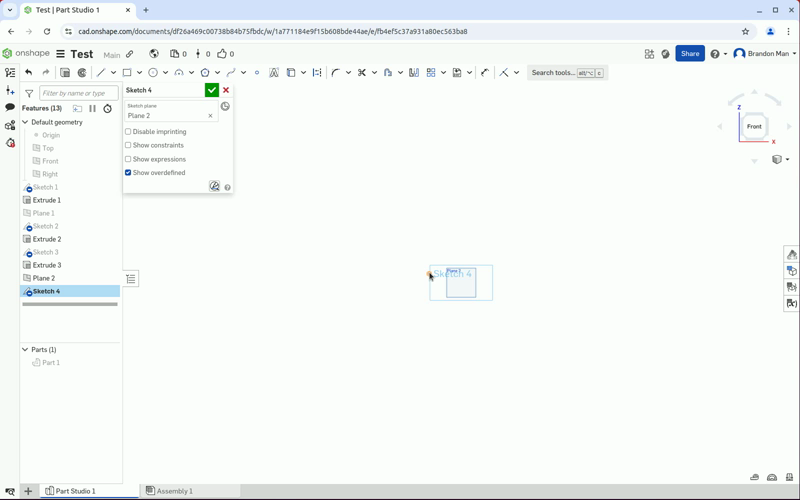
scroll(6)
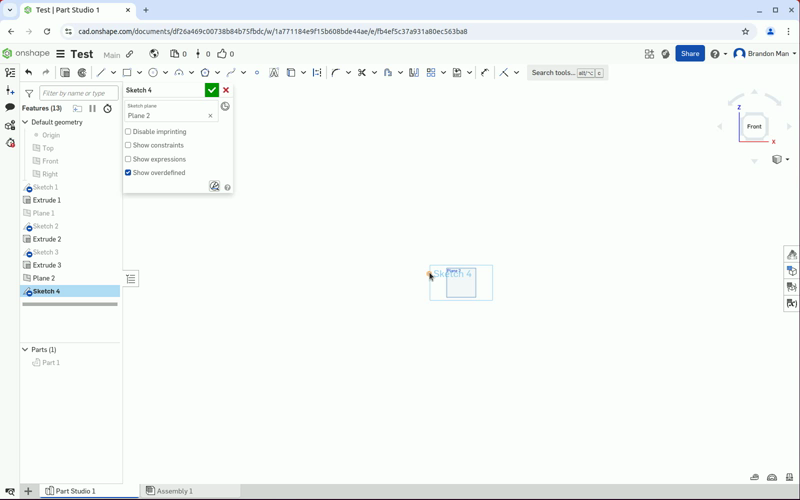
scroll(6)
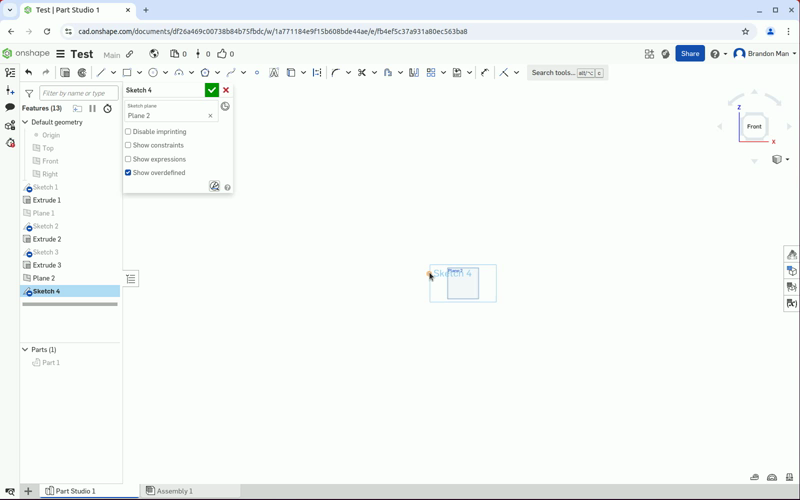
scroll(6)
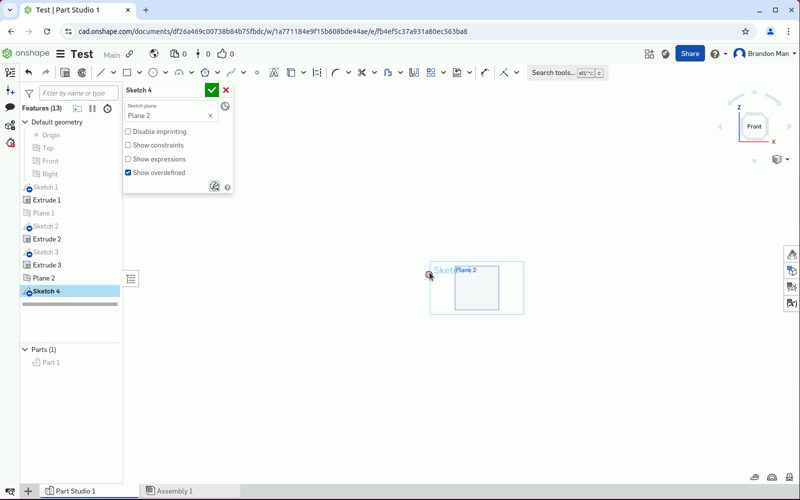
scroll(6)
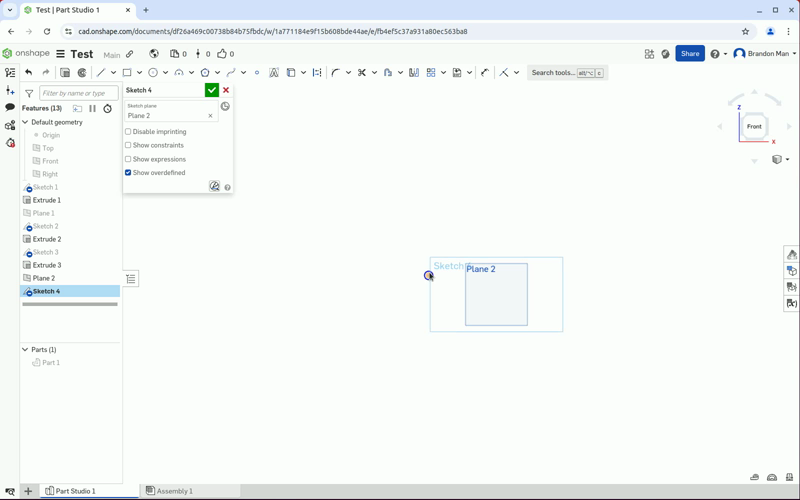
scroll(6)
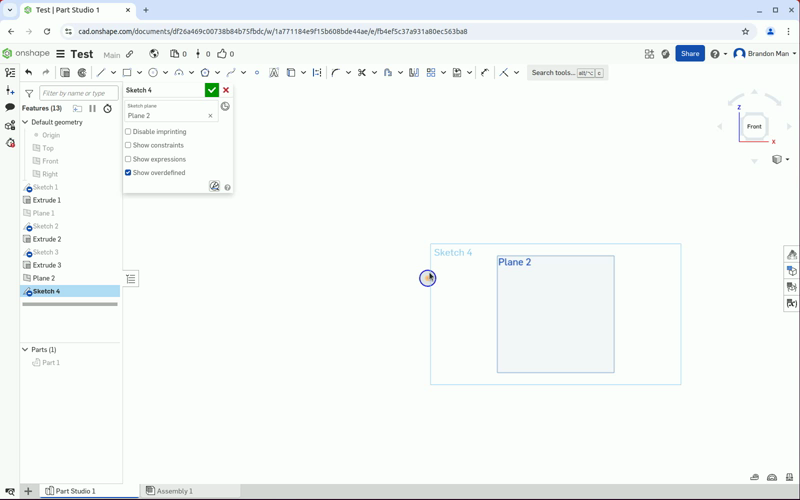
scroll(6)
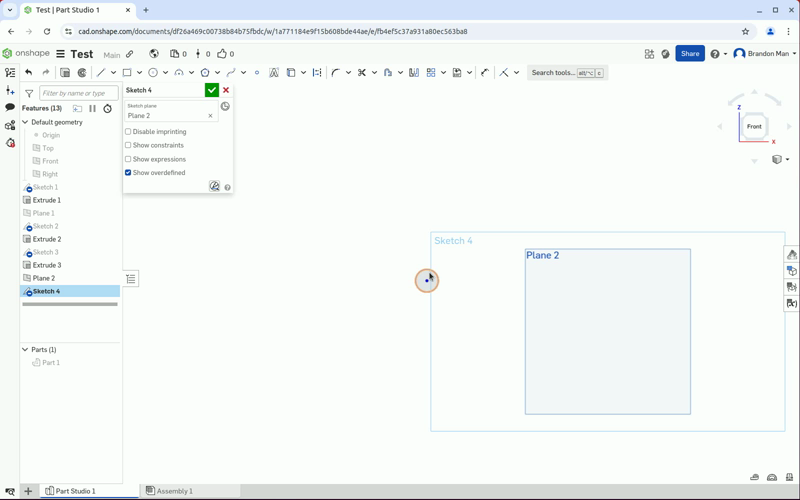
scroll(6)
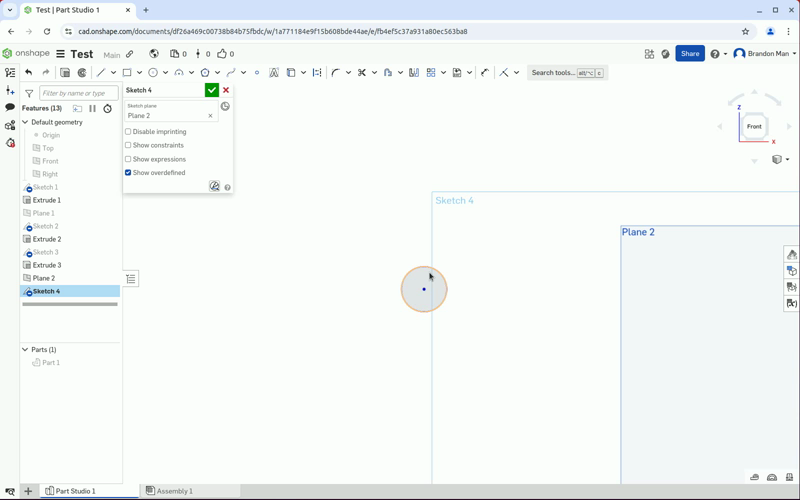
click(429, 272)
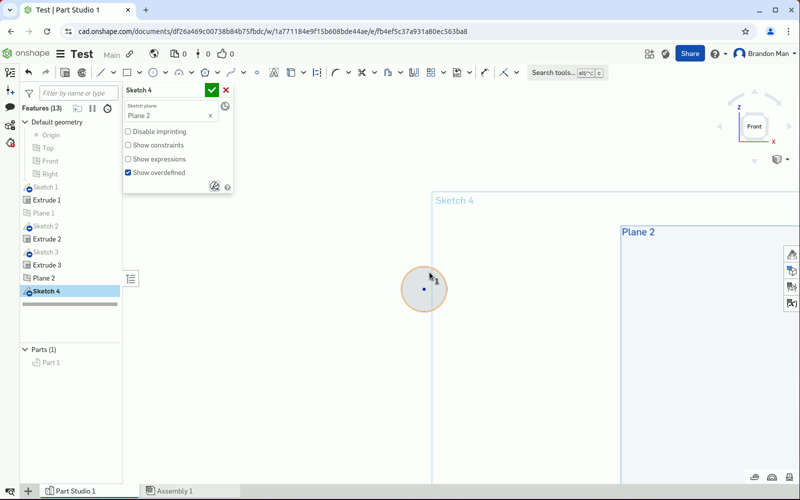
scroll(-6)
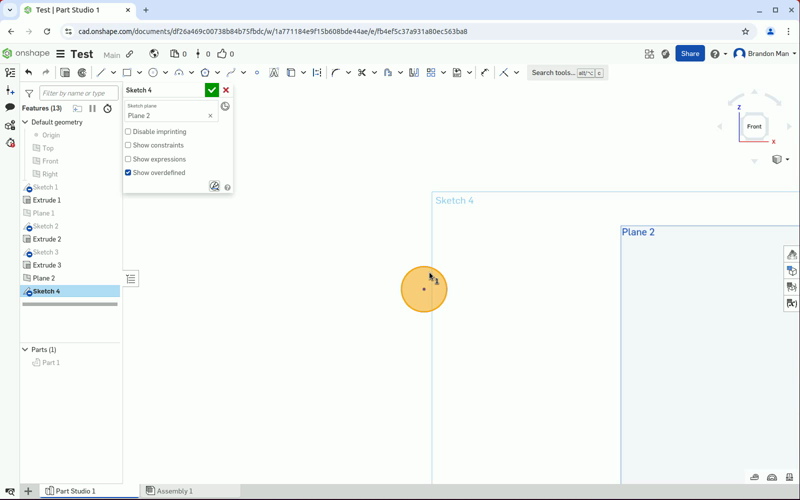
scroll(-6)
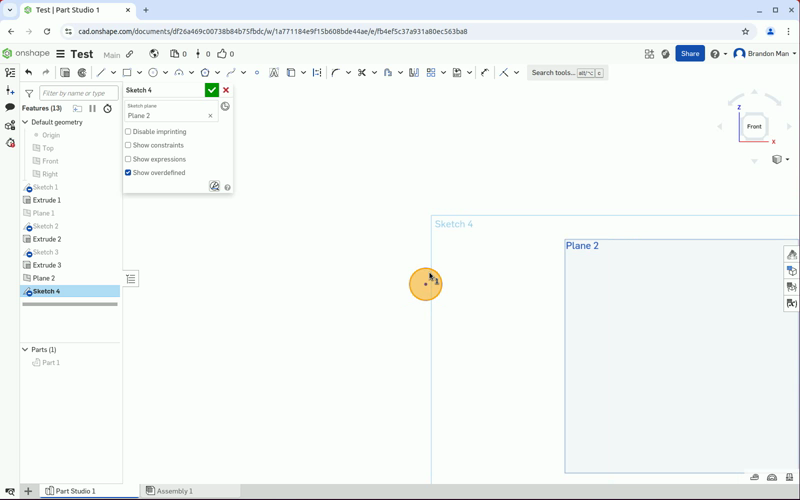
scroll(-6)
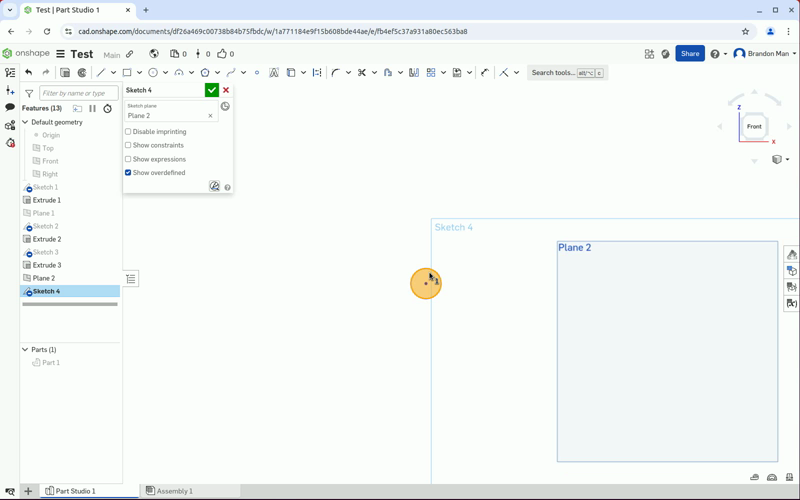
scroll(-6)
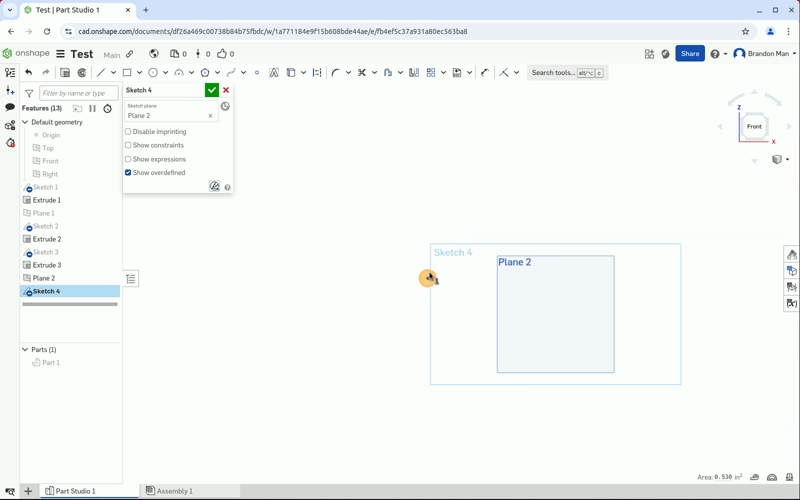
scroll(-6)
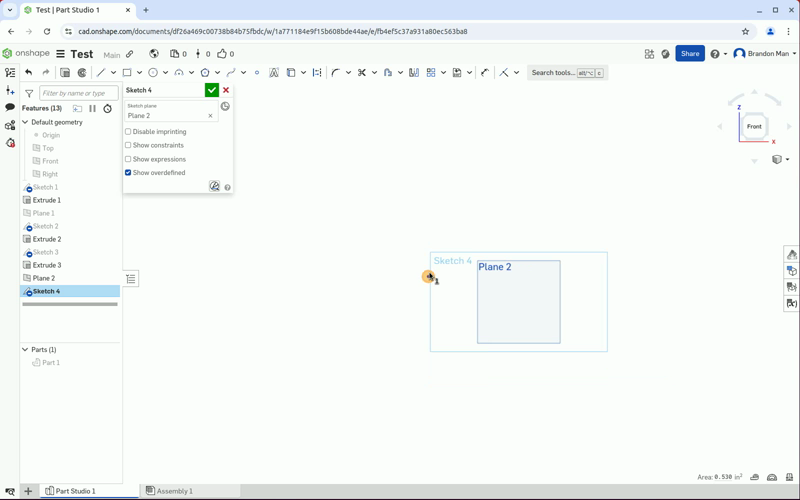
scroll(-6)
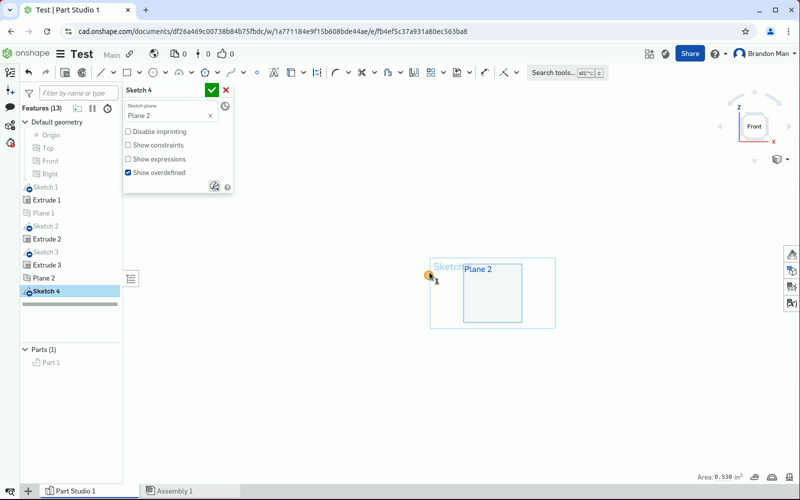
scroll(-6)
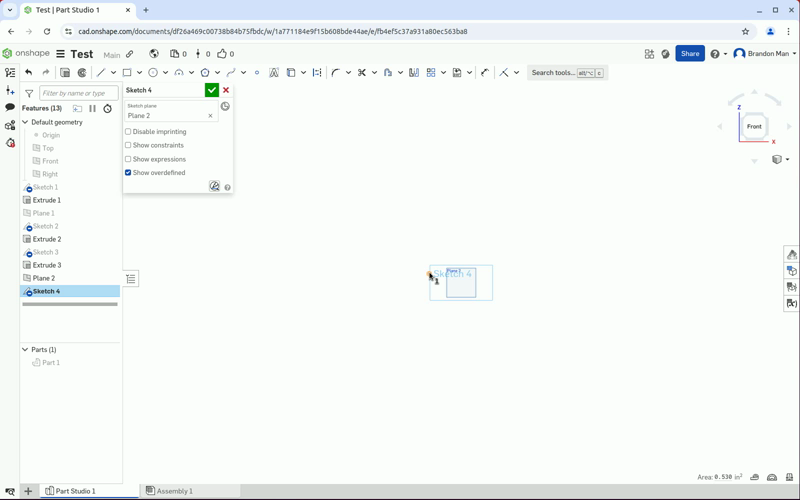
mouse_move(73, 352)
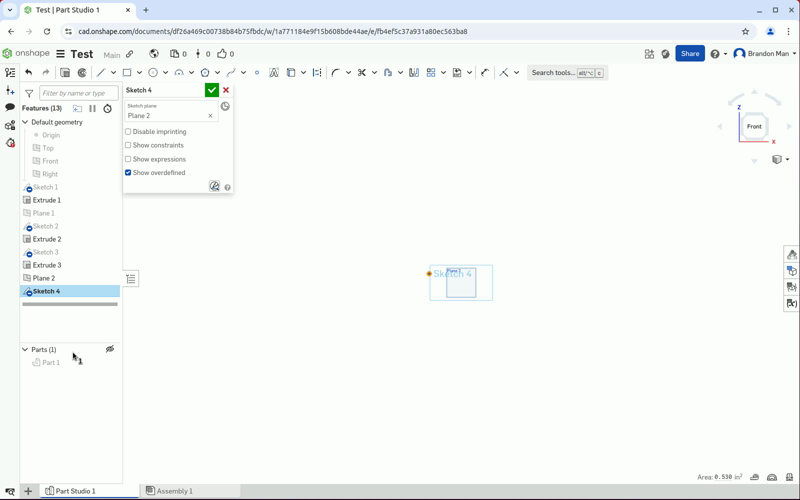
key(shift+y)
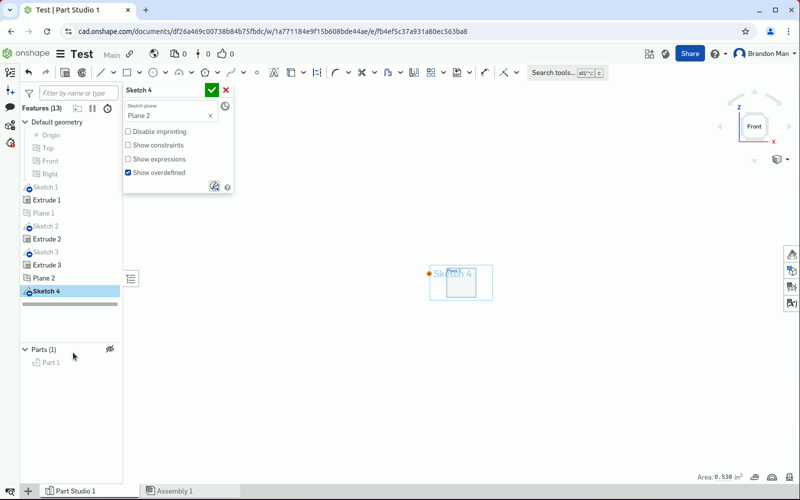
key(shift+e)
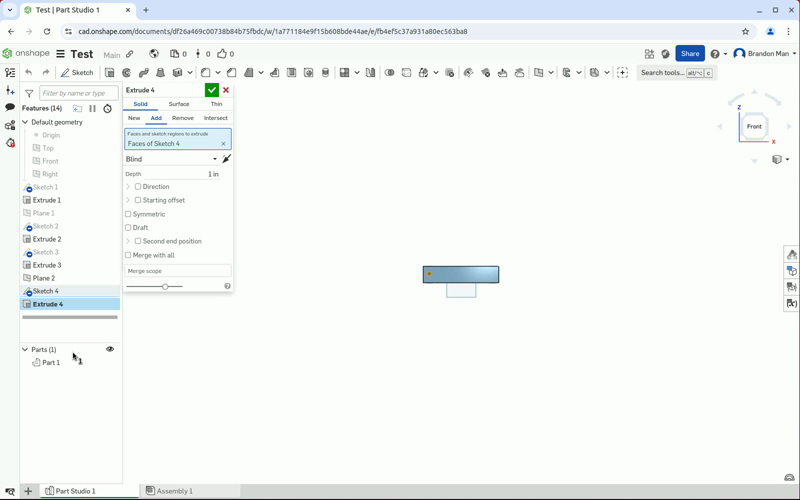
mouse_move(143, 106)
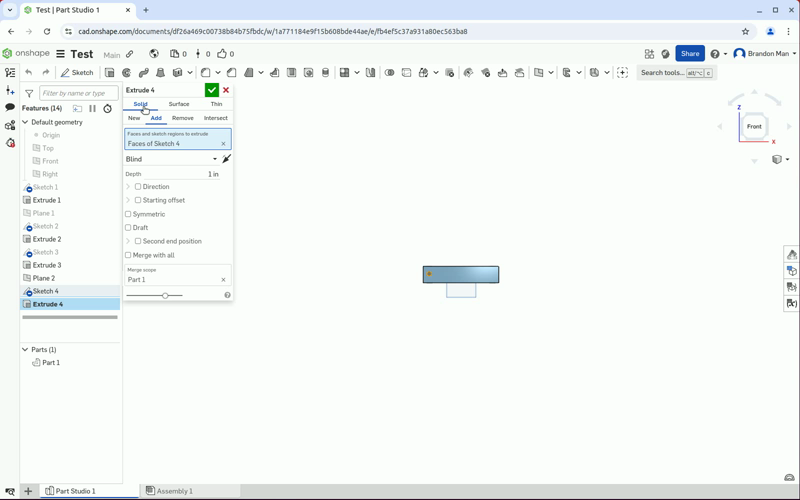
click(143, 106)
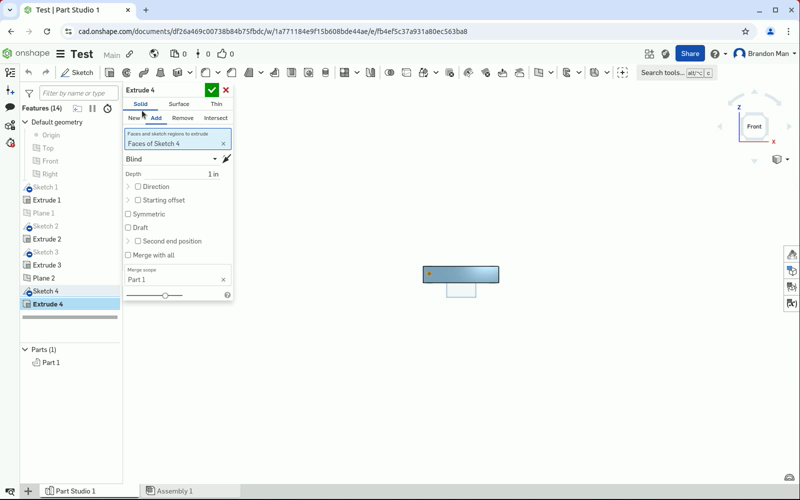
mouse_move(137, 120)
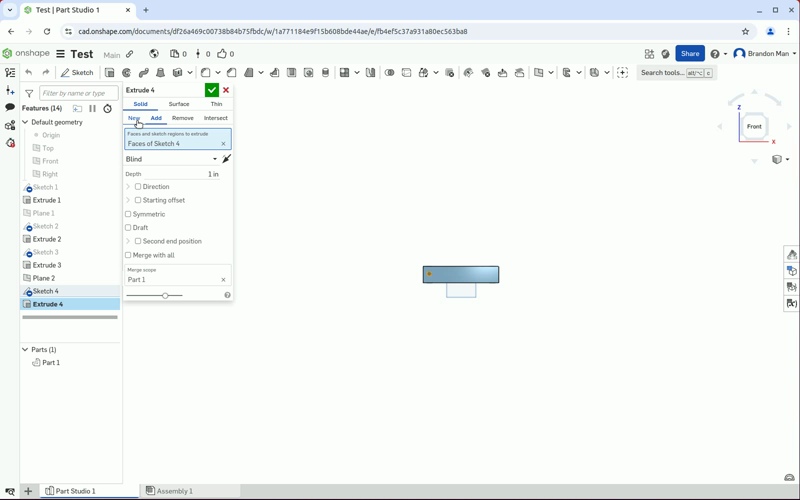
click(137, 120)
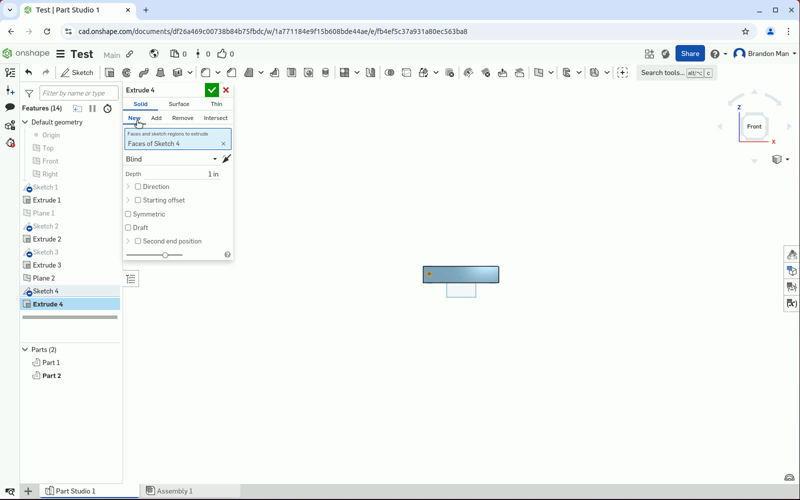
key(tab, 4)
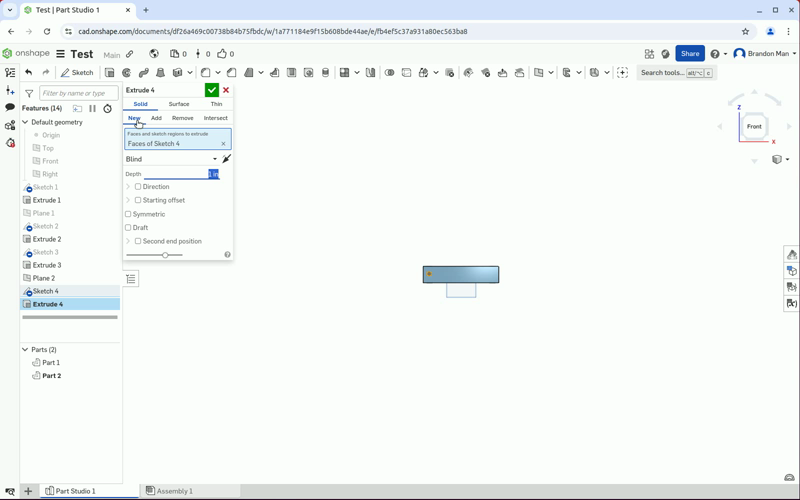
text(21.423)
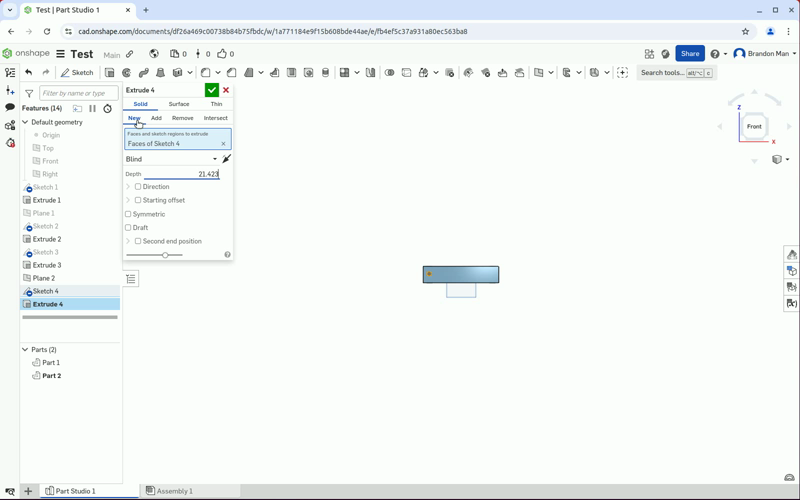
key(enter)
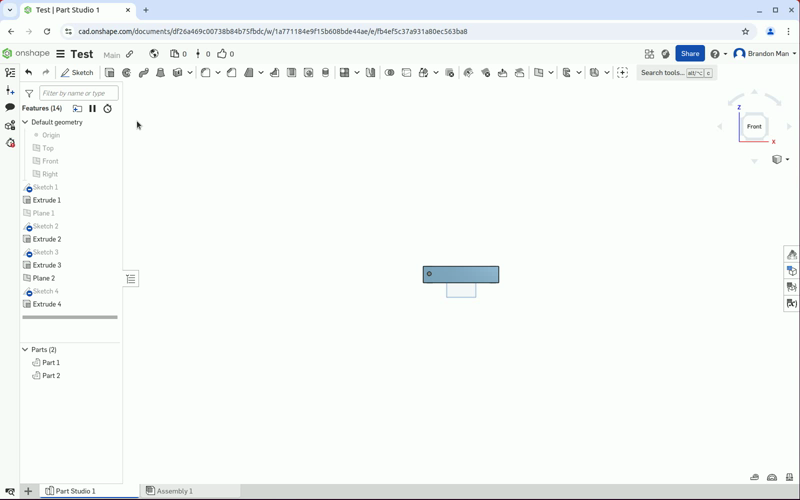
key(shift+h)
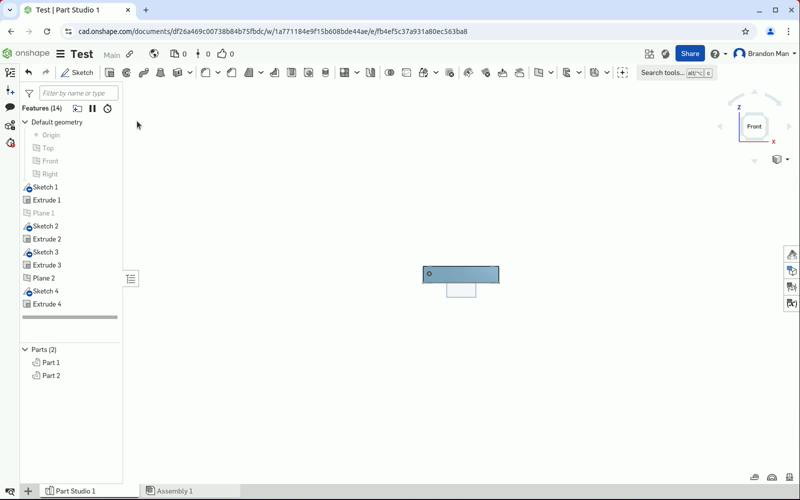
key(shift+h)
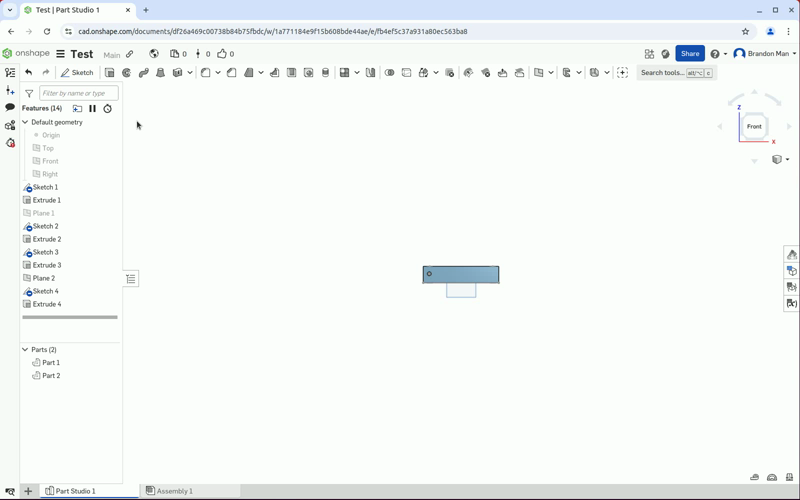
key(shift+7)
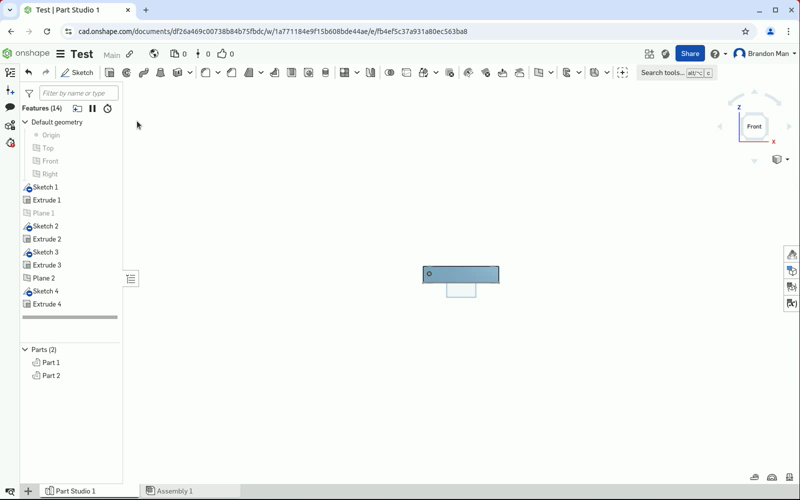
key(left, 2)
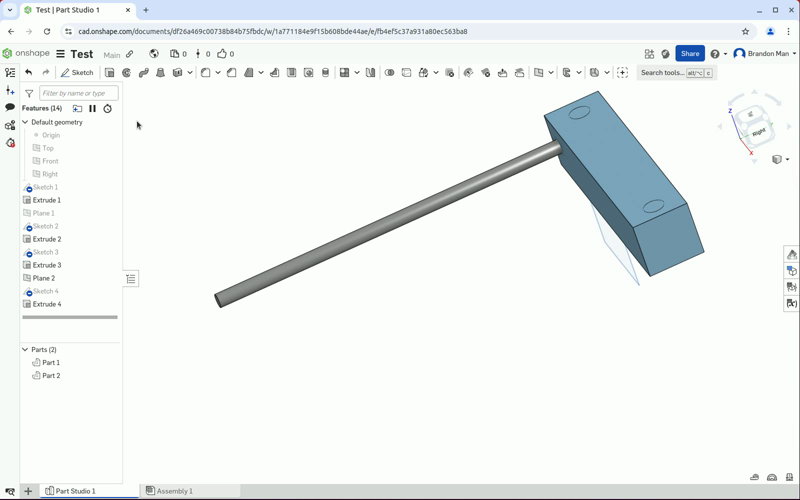
key(down, 2)
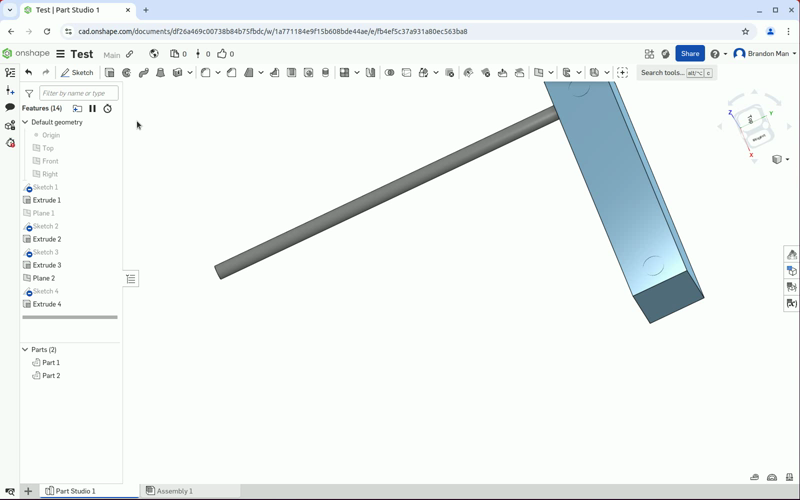
key(up, 2)
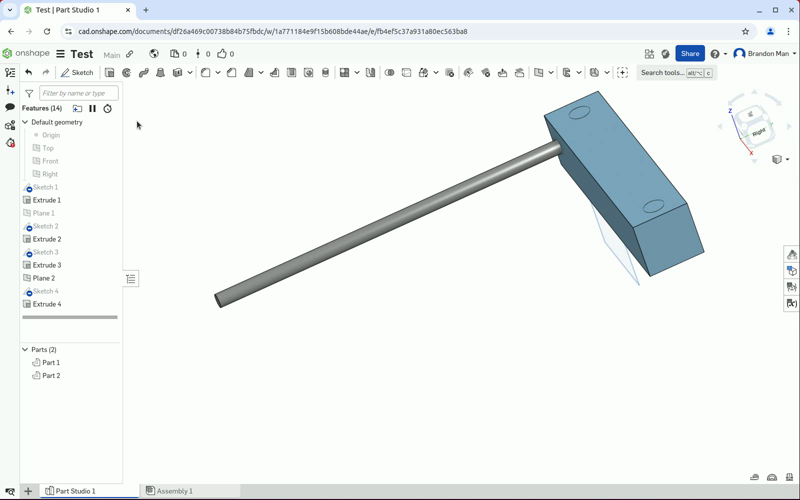
key(right, 2)
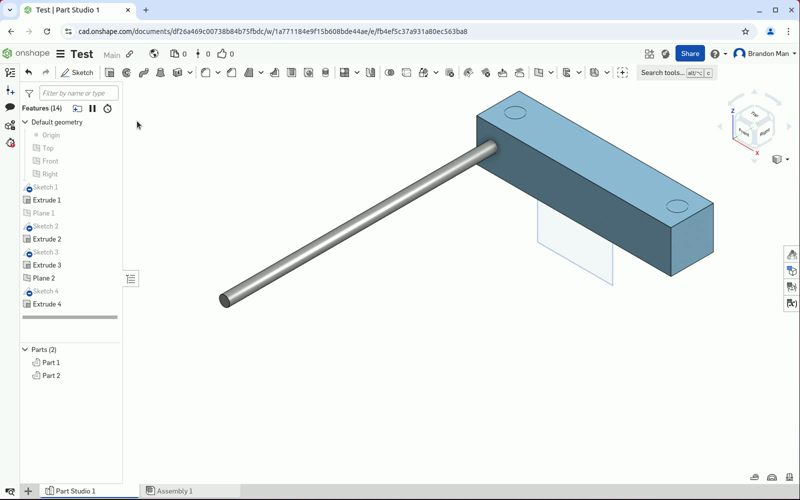
mouse_move(73, 189)
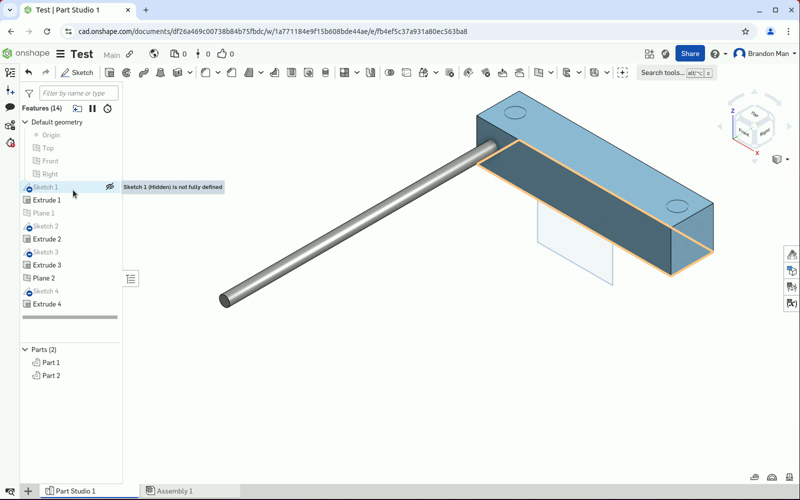
click(73, 189)